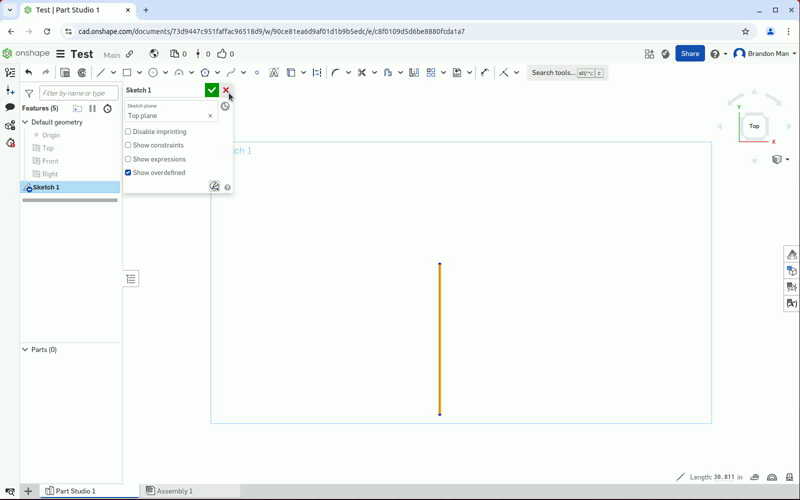
key(shift+h)
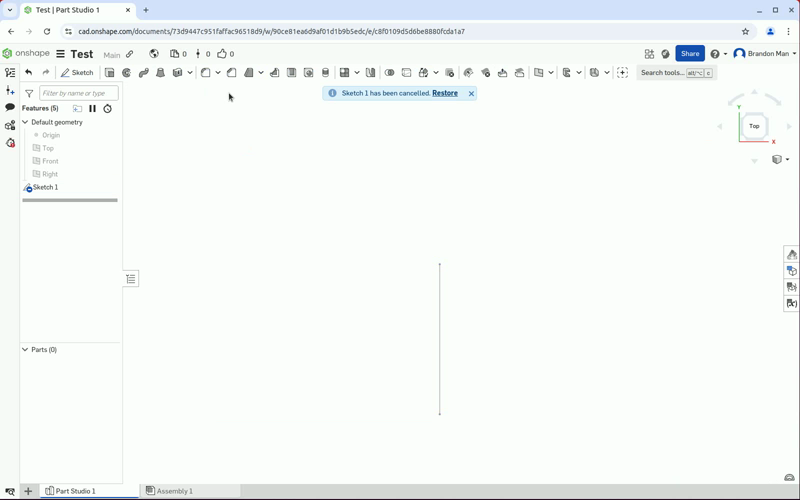
key(shift+s)
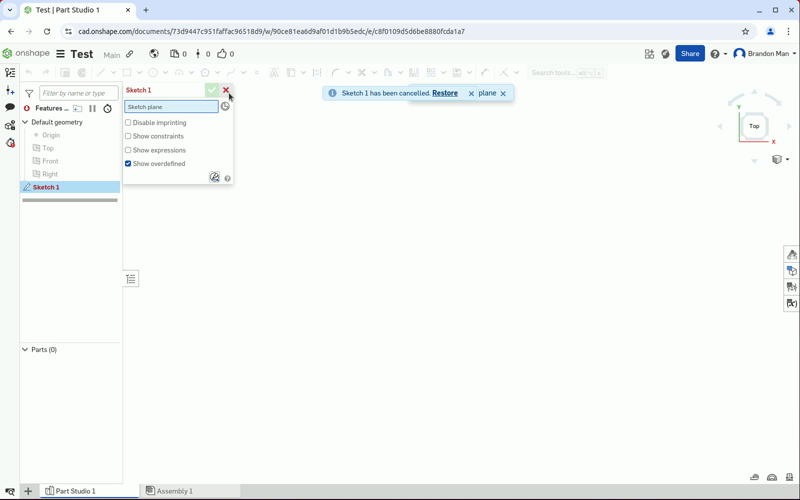
mouse_move(73, 150)
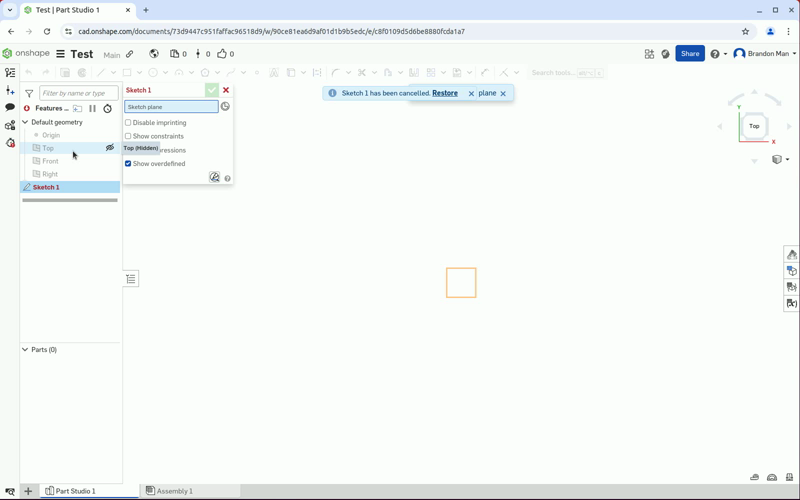
click(73, 150)
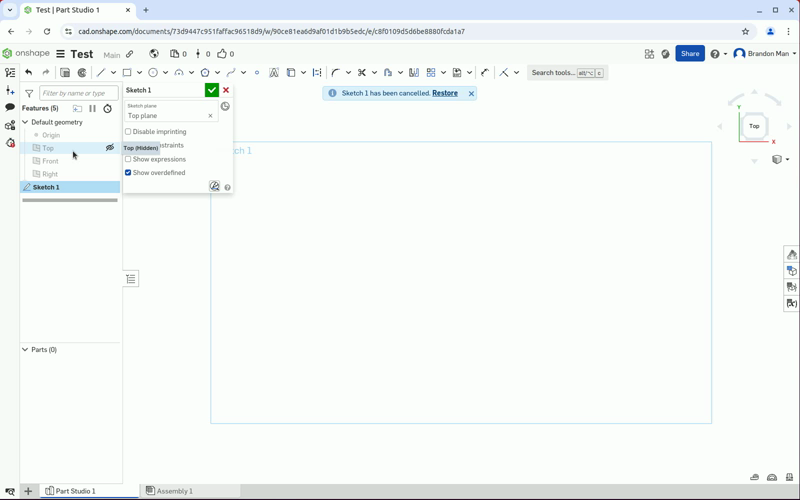
mouse_move(73, 352)
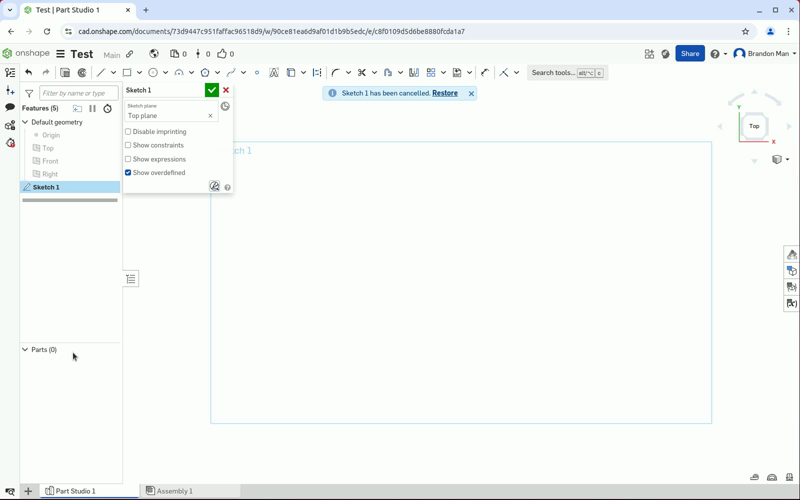
key(y)
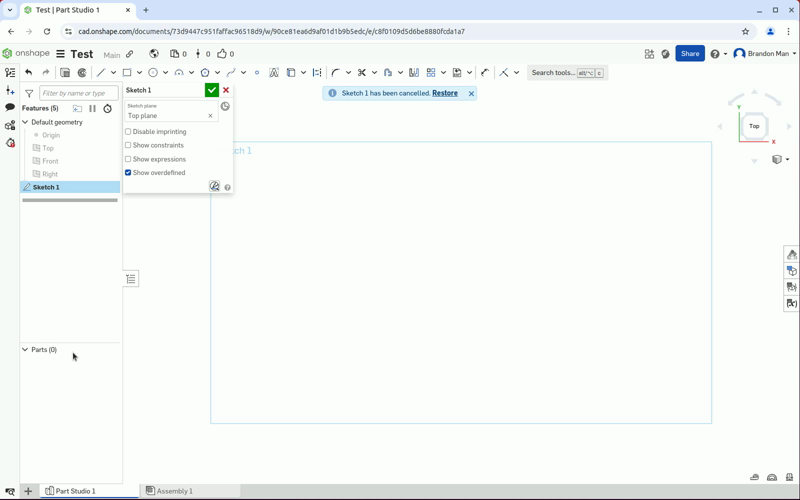
key(l)
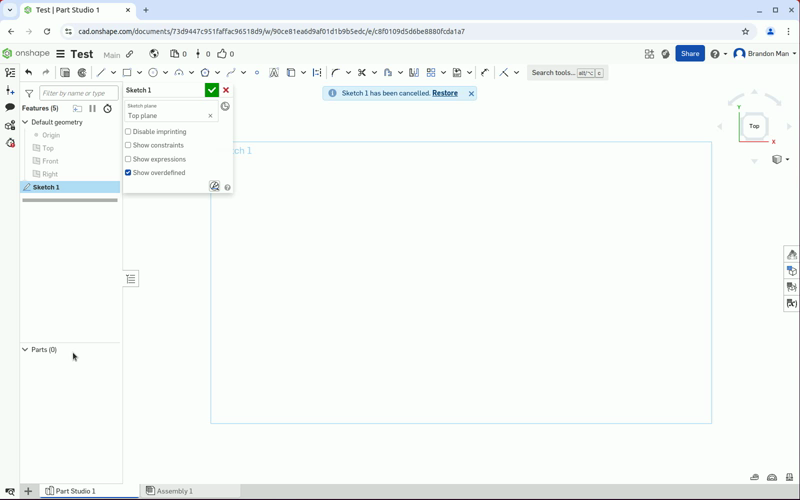
key_down(shift)
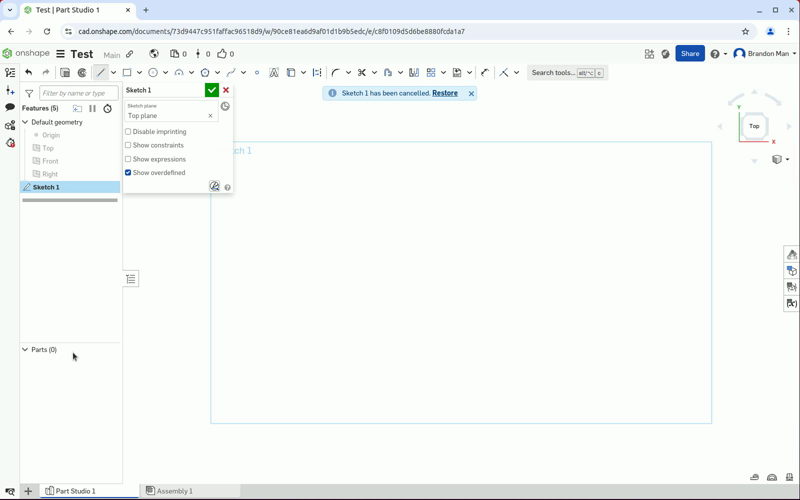
mouse_move(352, 395)
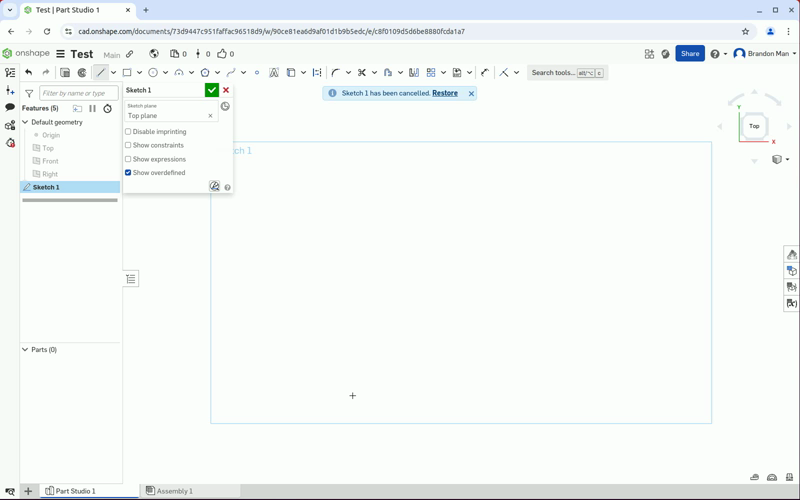
click(352, 395)
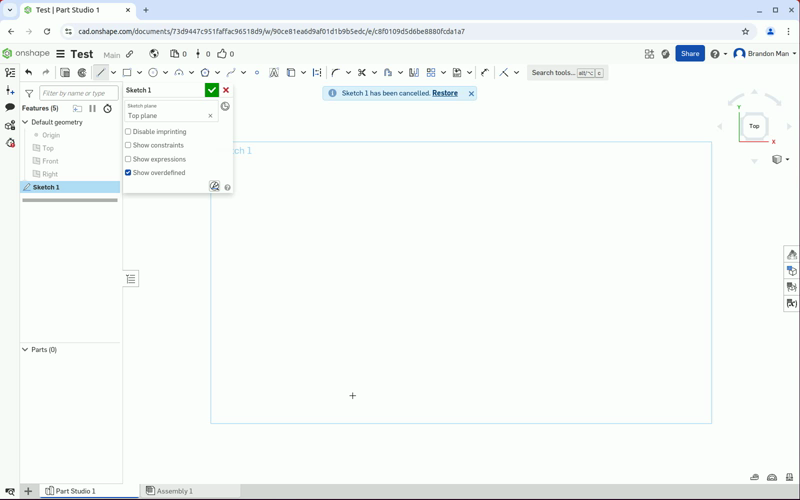
key_up(shift)
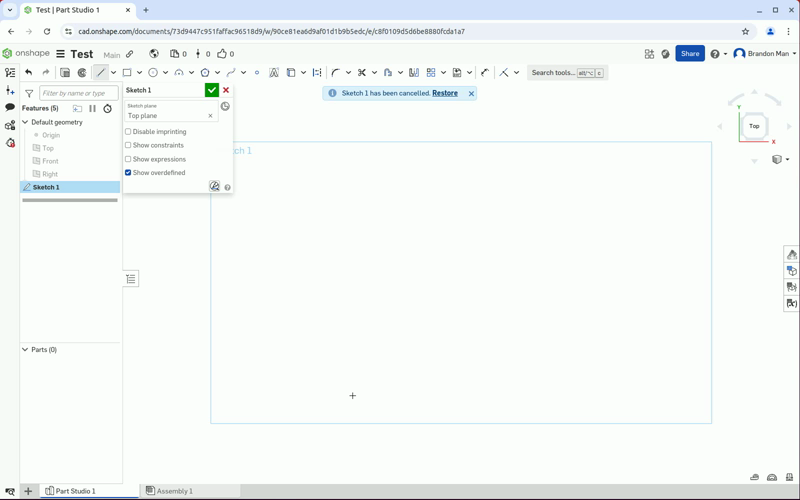
key_down(shift)
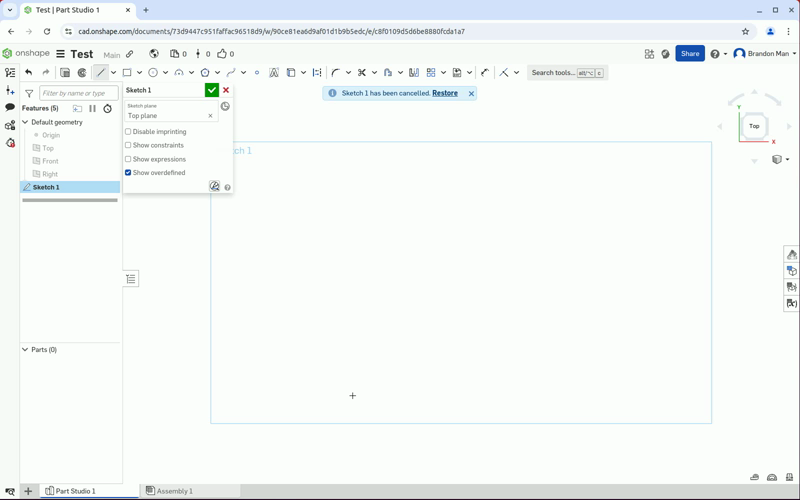
mouse_move(567, 395)
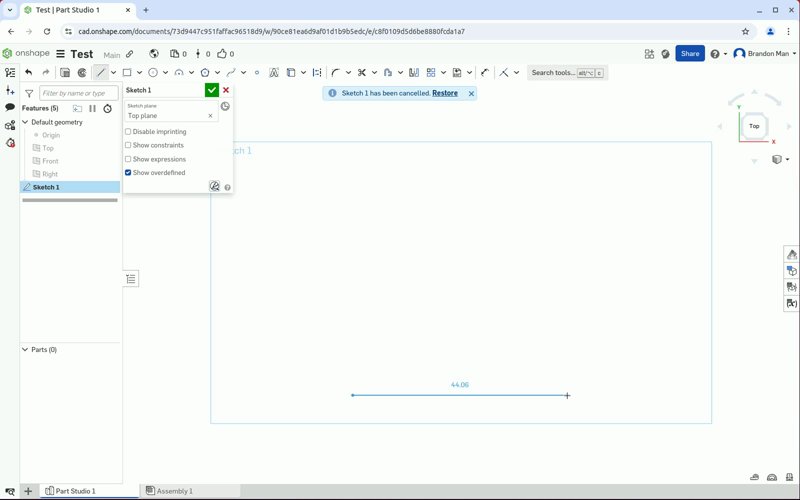
click(567, 395)
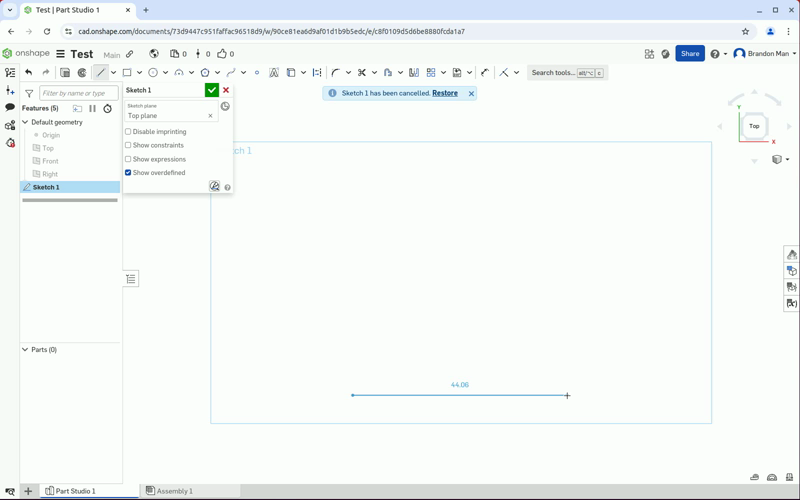
key_up(shift)
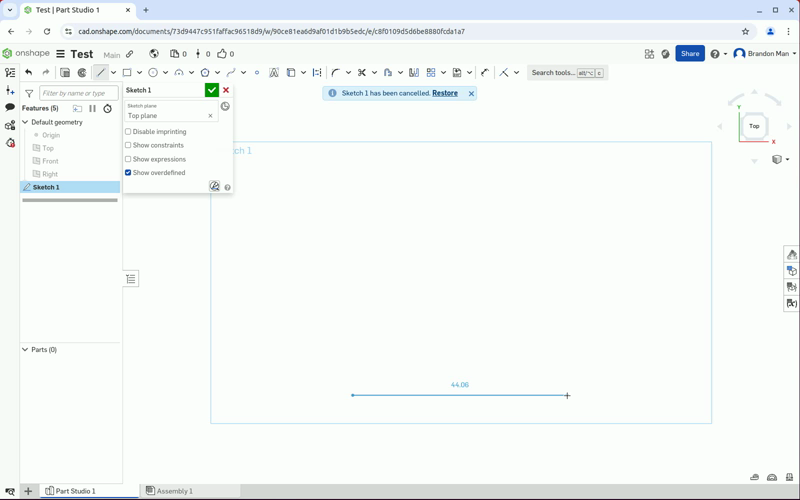
key_down(shift)
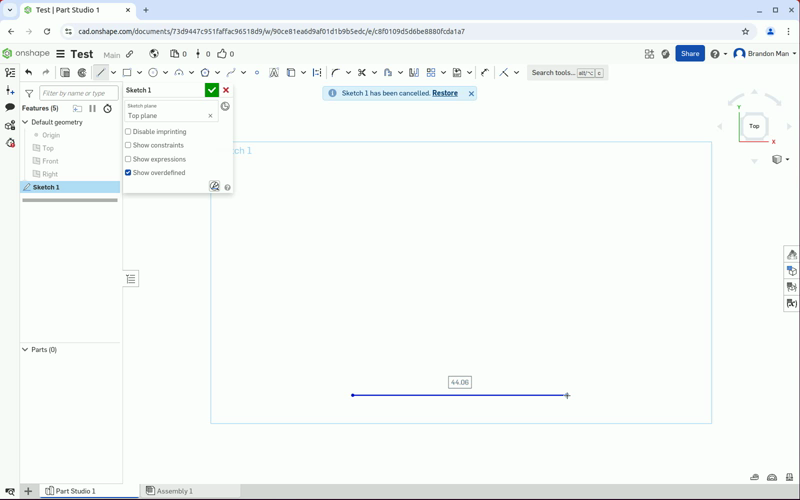
mouse_move(589, 395)
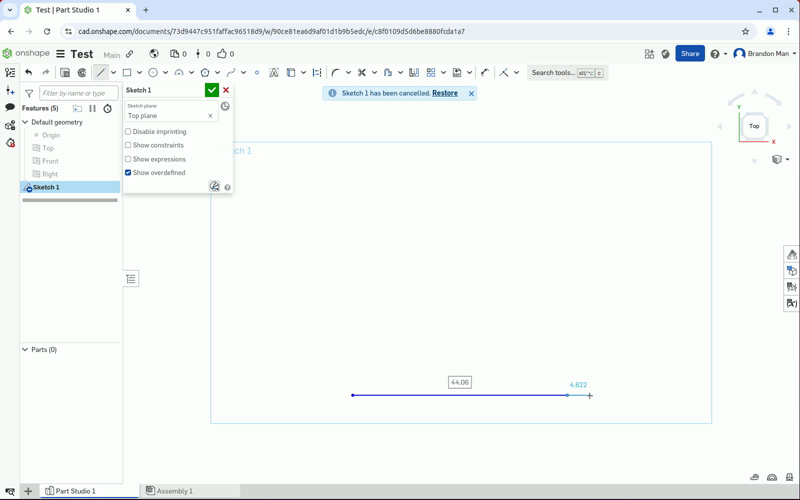
mouse_move(567, 371)
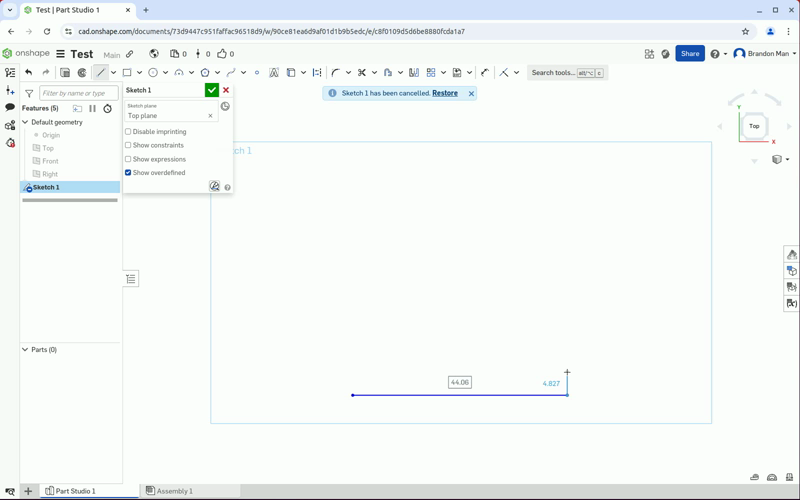
click(567, 371)
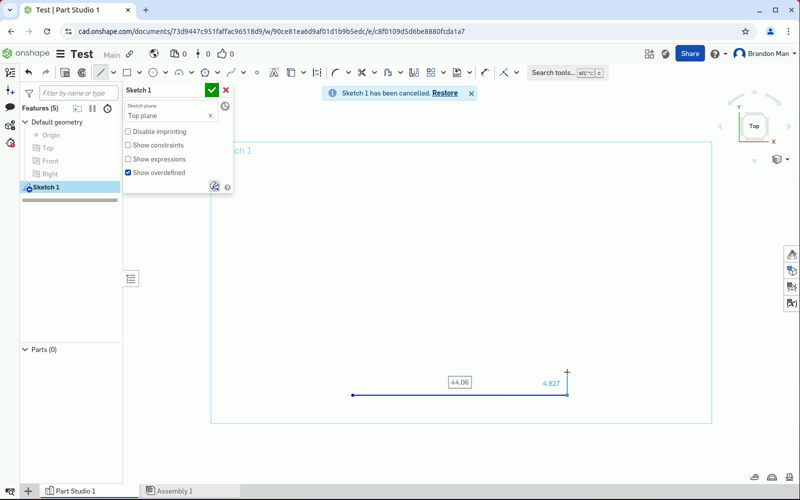
key_up(shift)
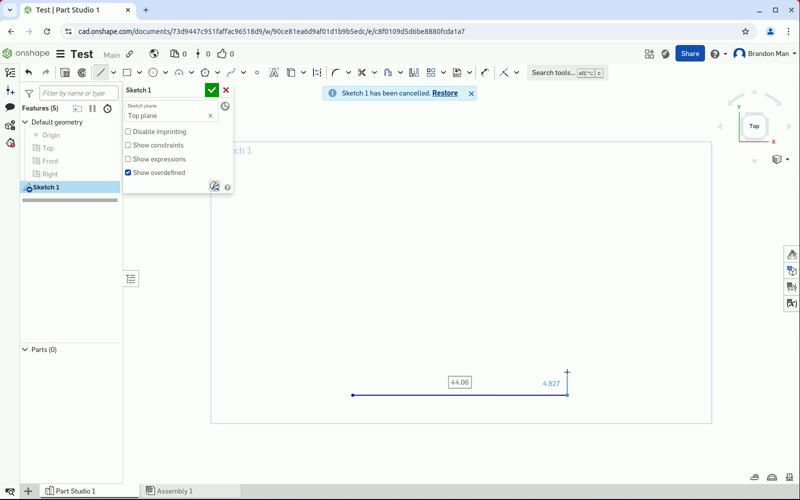
key_down(shift)
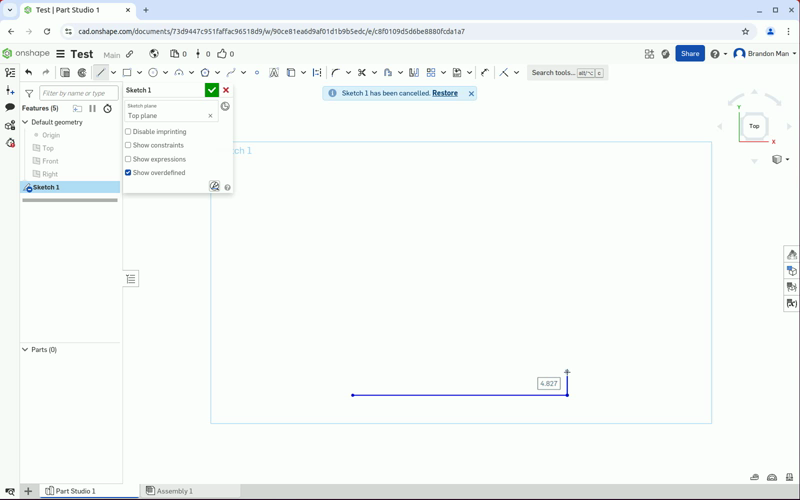
mouse_move(506, 371)
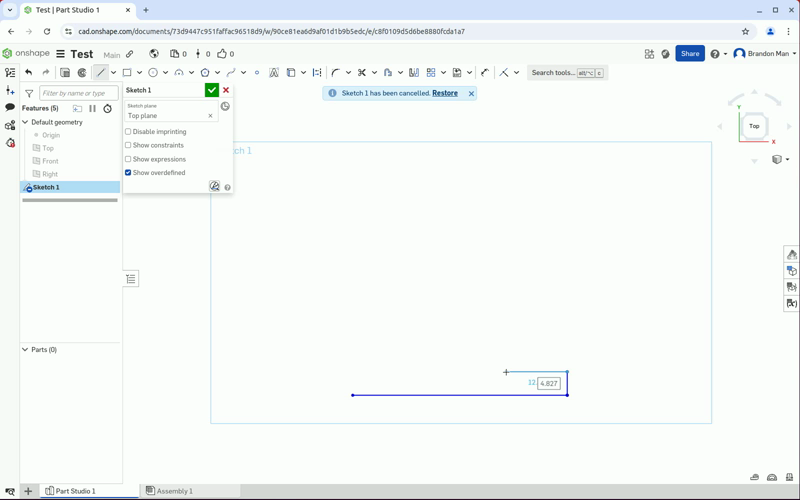
click(506, 371)
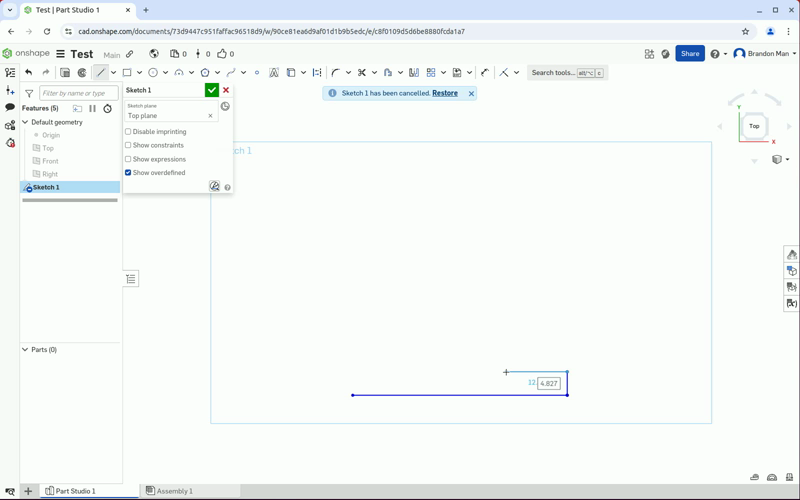
key_up(shift)
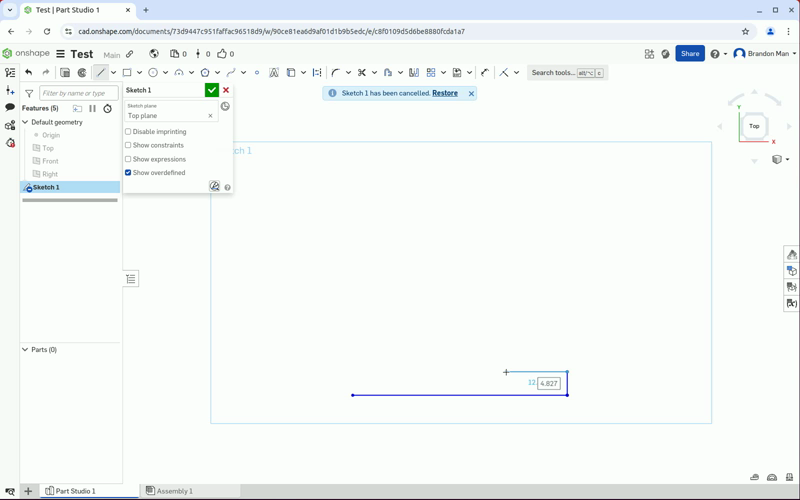
key_down(shift)
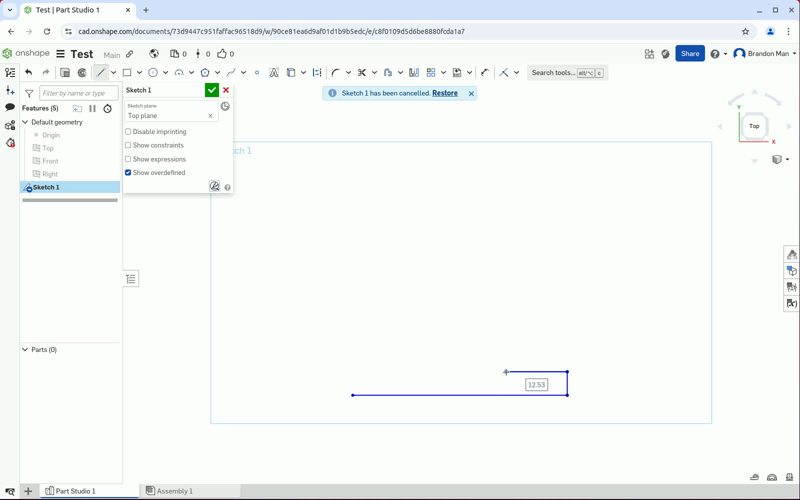
mouse_move(506, 192)
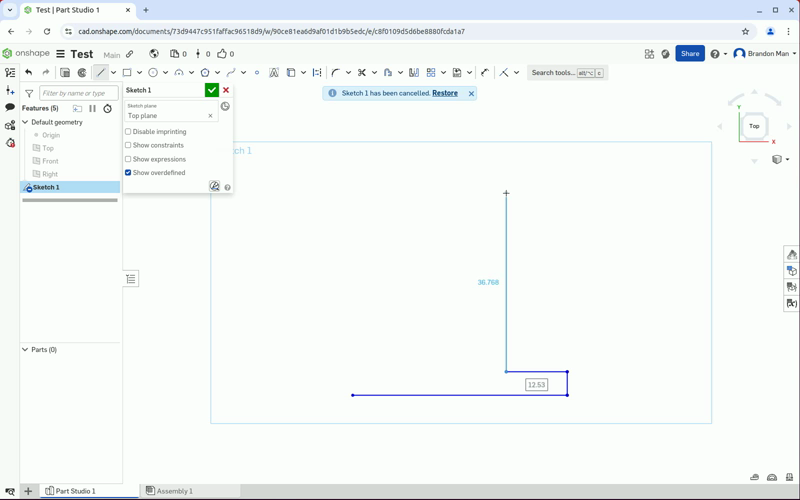
click(506, 192)
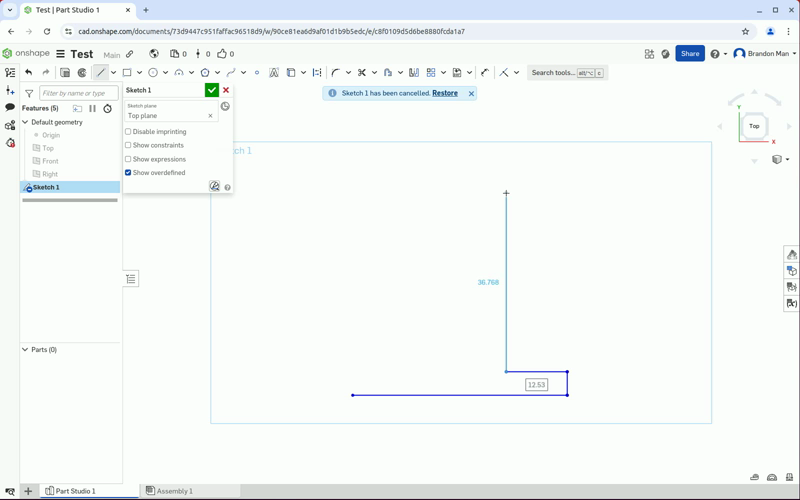
key_up(shift)
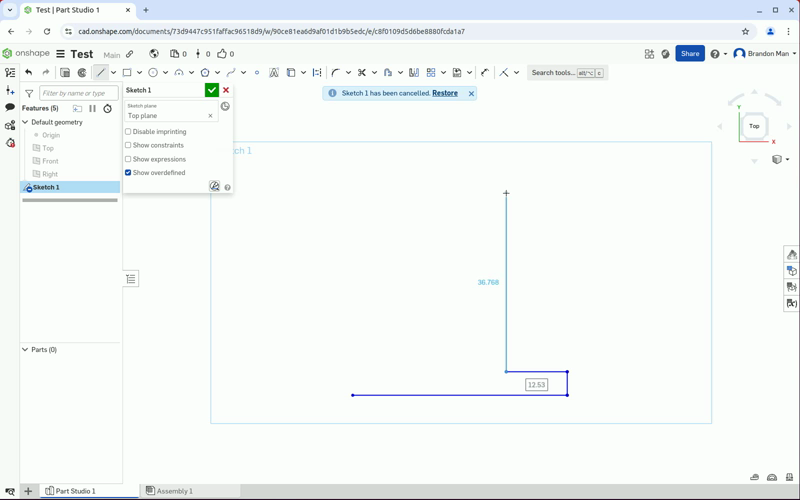
key_down(shift)
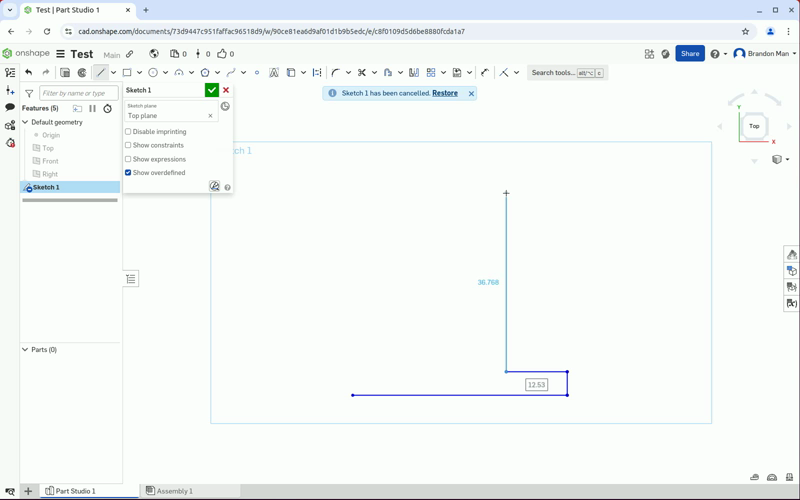
mouse_move(567, 192)
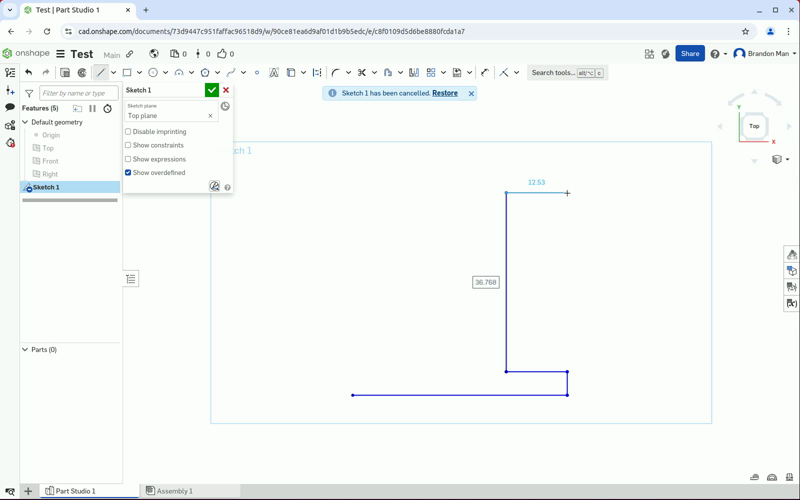
click(567, 192)
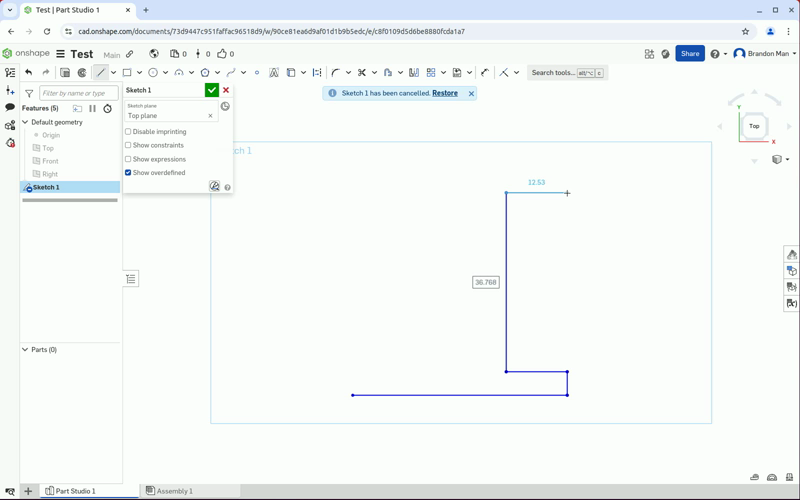
key_up(shift)
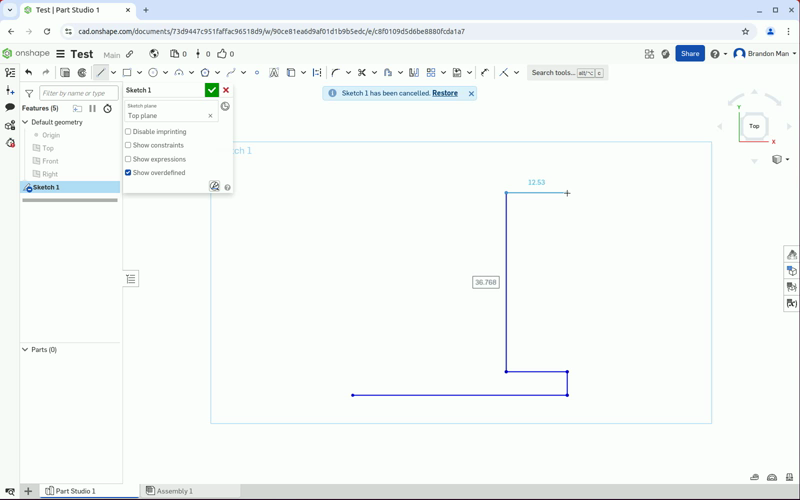
key_down(shift)
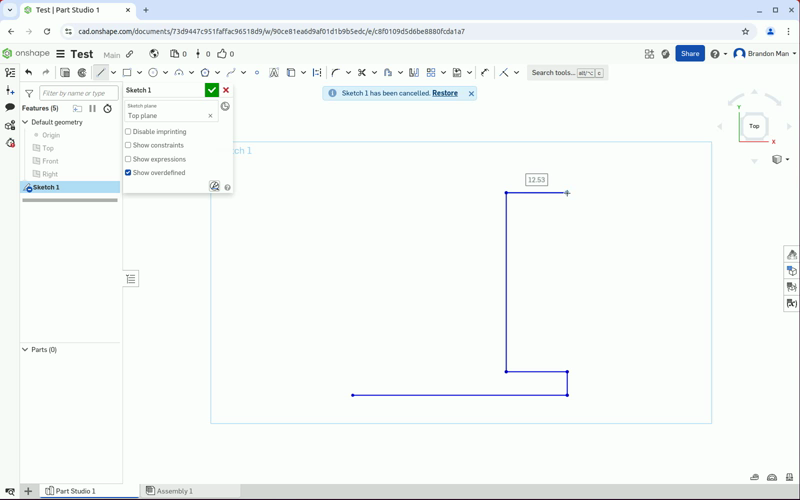
mouse_move(589, 192)
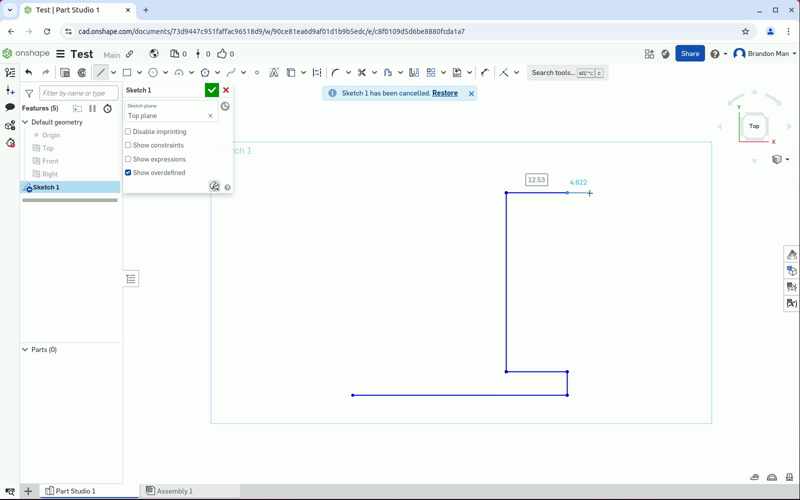
mouse_move(567, 171)
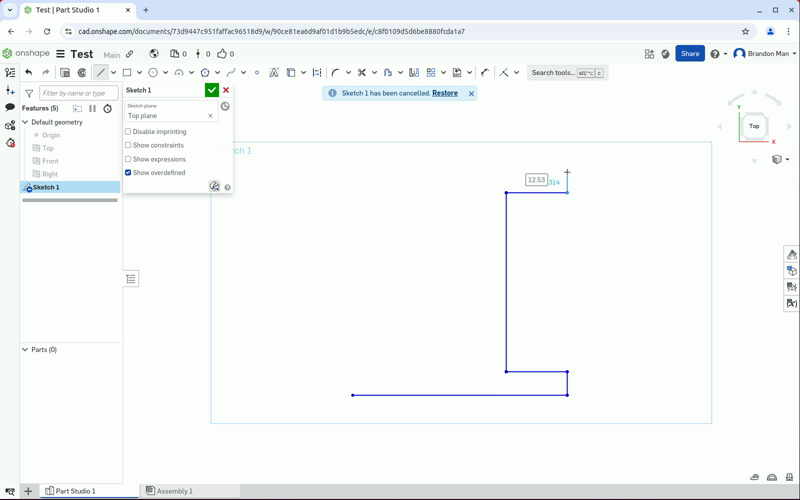
click(567, 171)
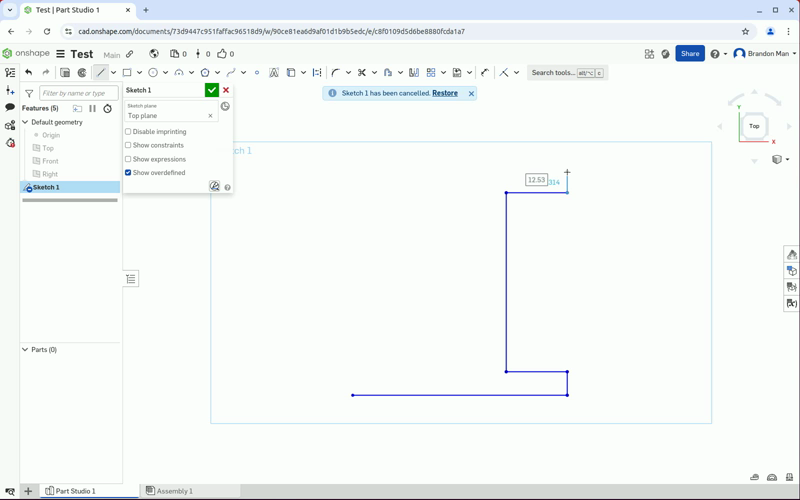
key_up(shift)
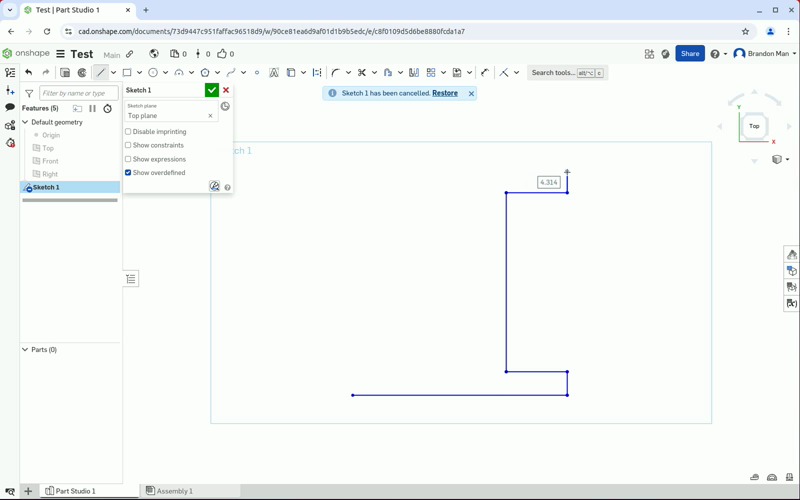
key_down(shift)
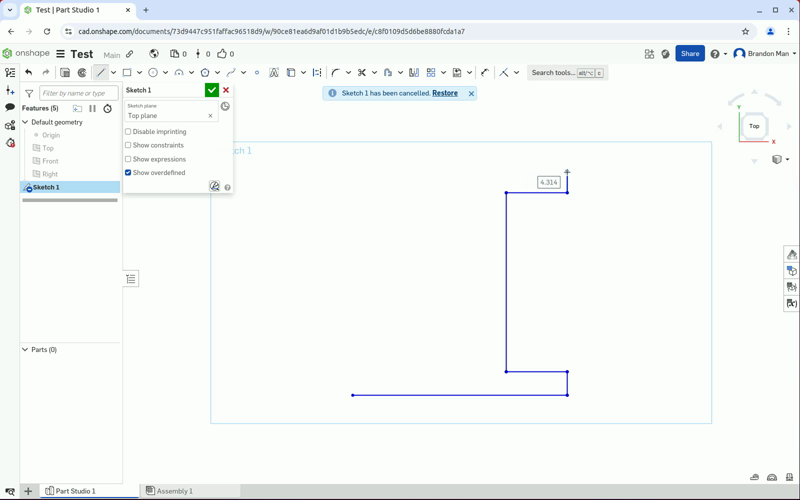
mouse_move(352, 171)
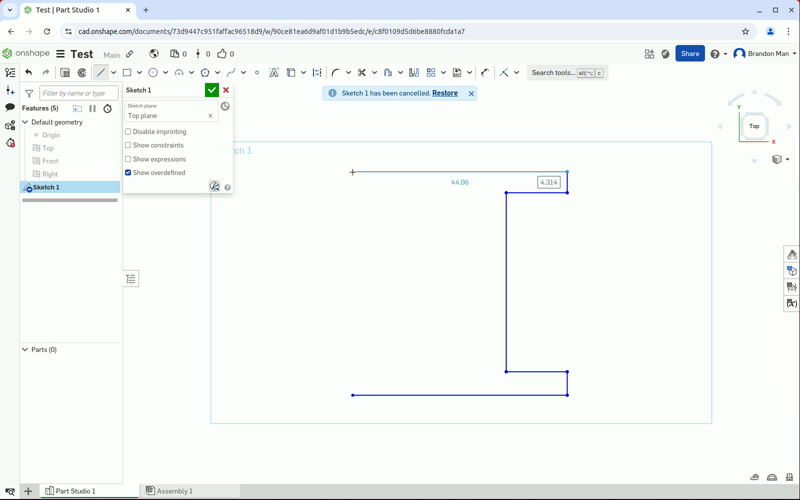
click(352, 171)
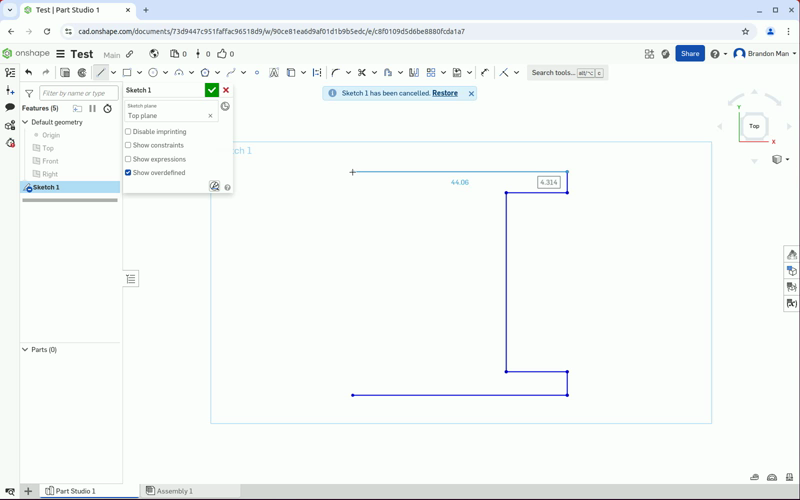
key_up(shift)
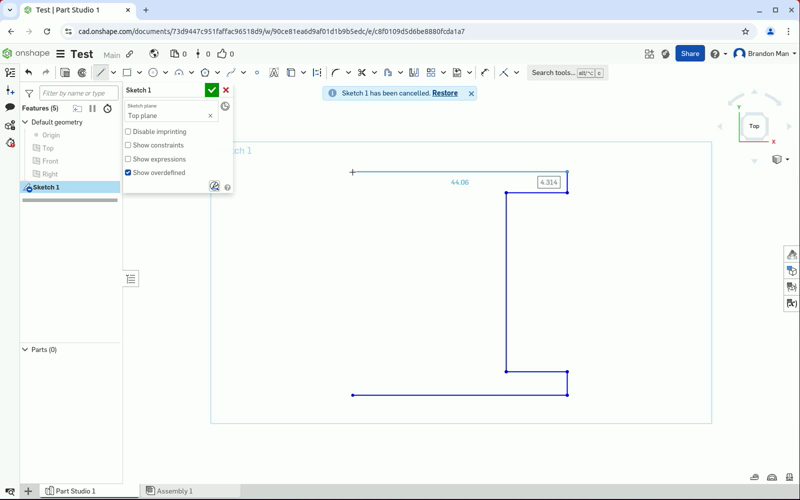
key_down(shift)
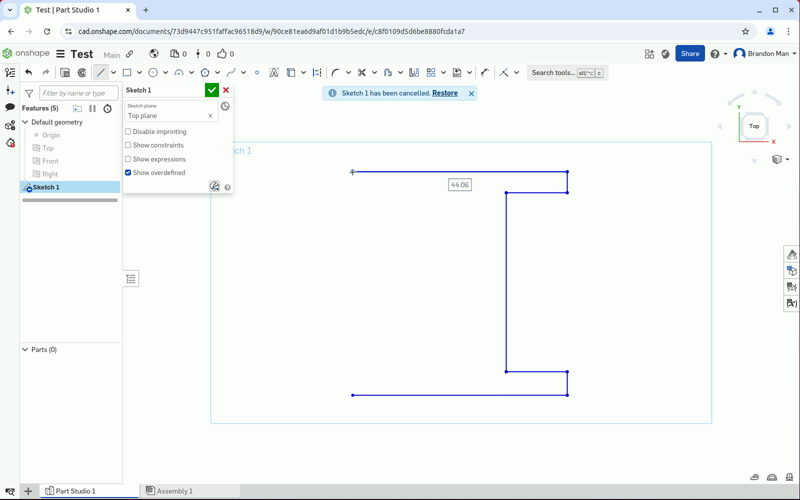
mouse_move(352, 395)
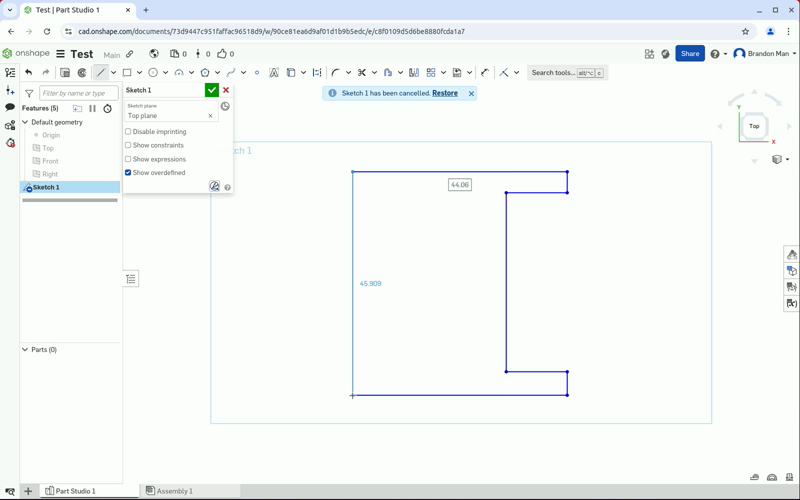
key_up(shift)
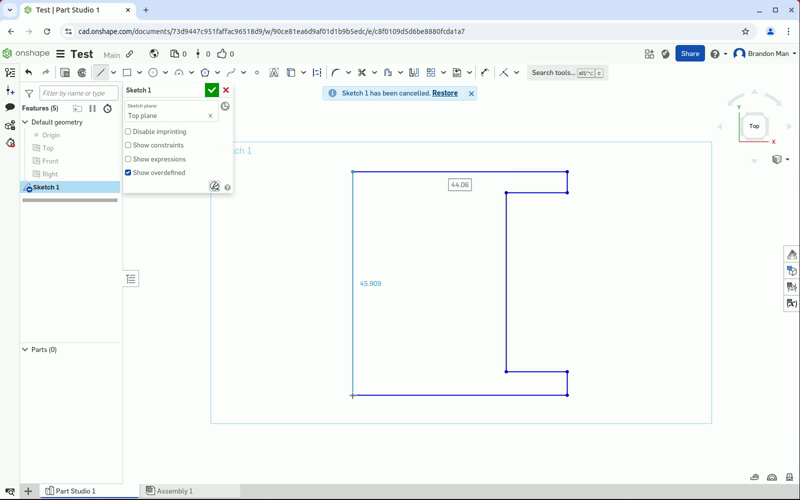
click(352, 395)
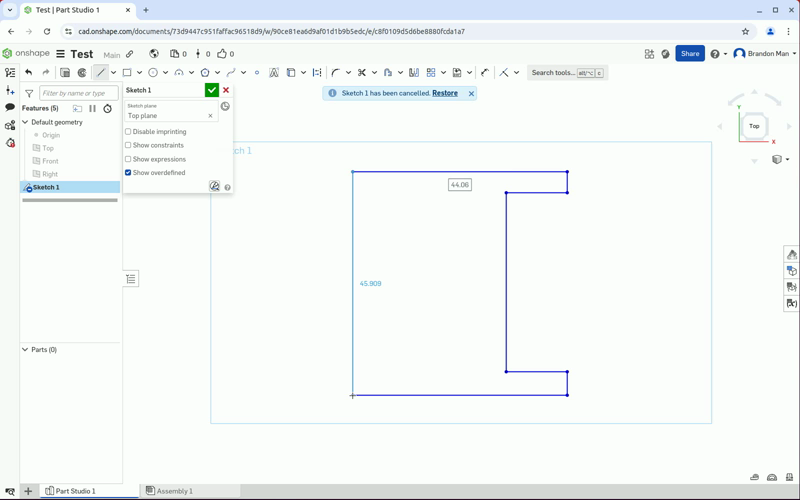
key(esc)
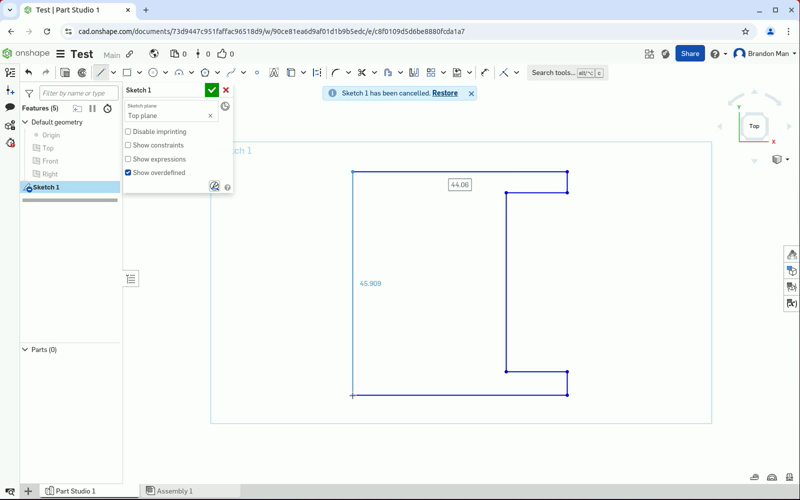
key(l)
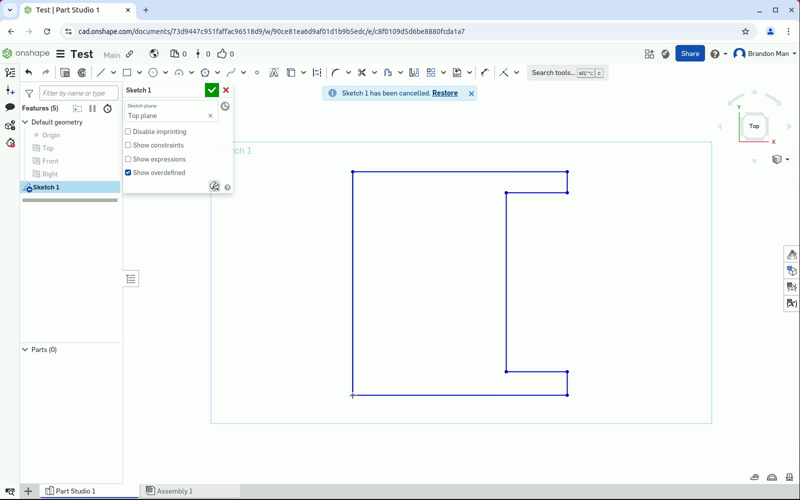
key_down(shift)
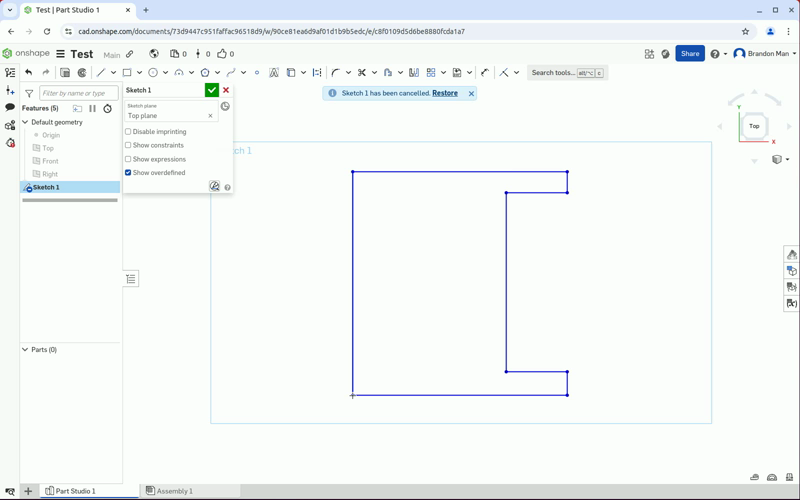
mouse_move(402, 320)
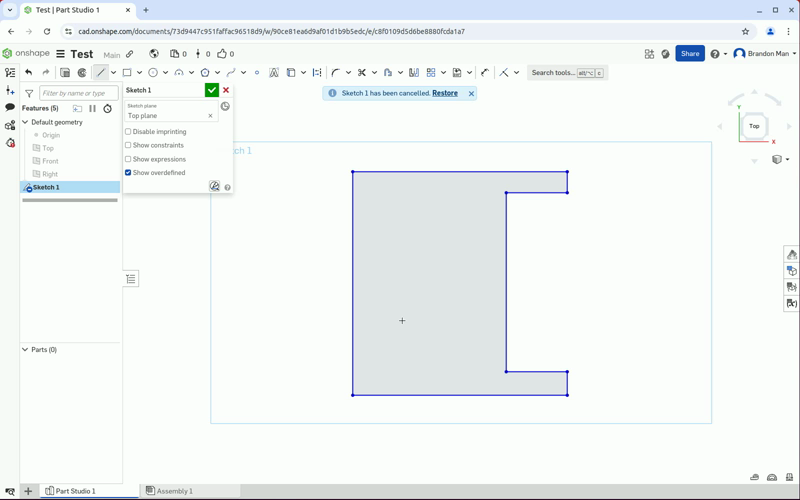
click(402, 320)
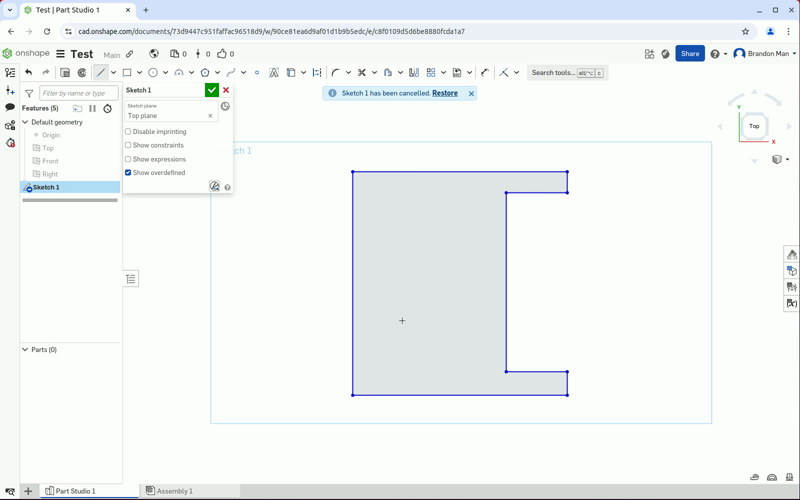
key_up(shift)
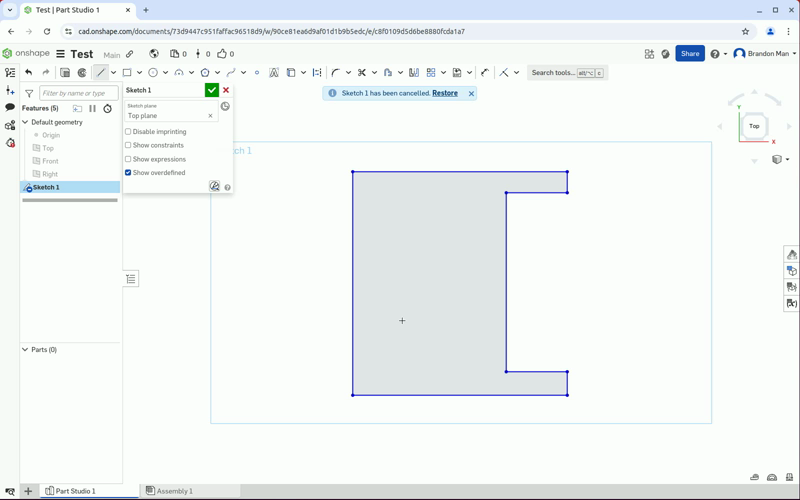
key_down(shift)
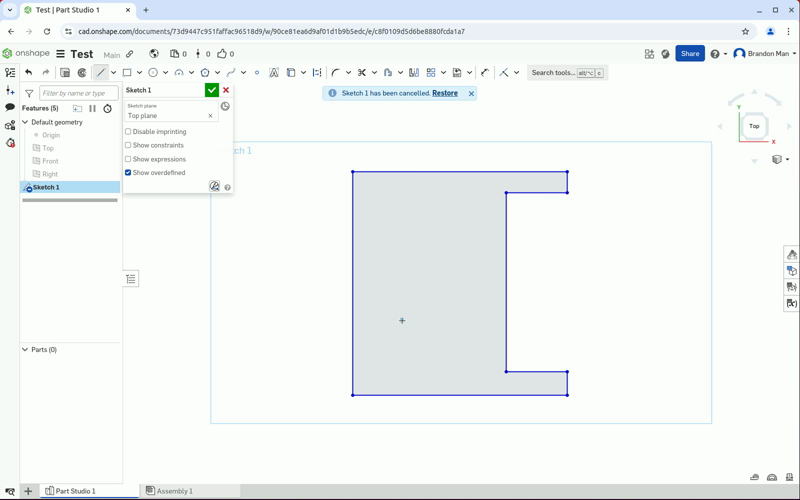
mouse_move(473, 320)
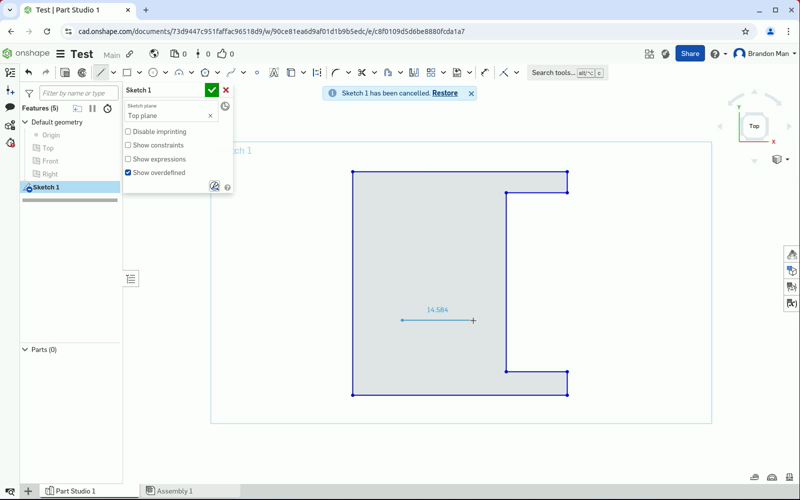
click(473, 320)
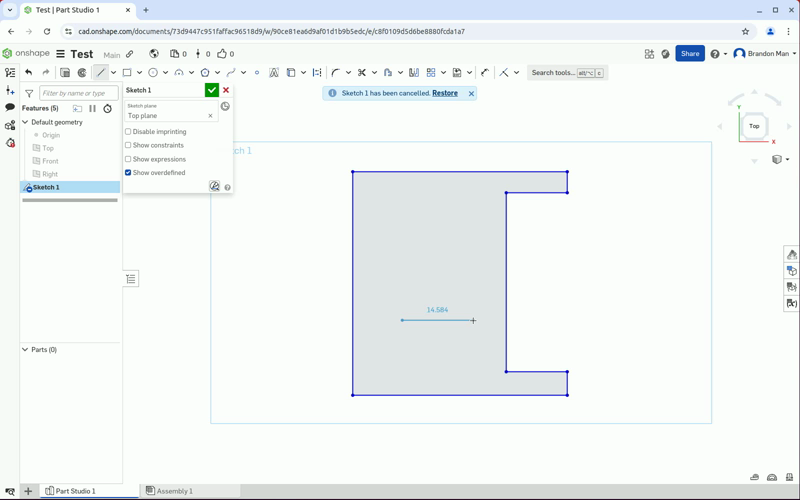
key_up(shift)
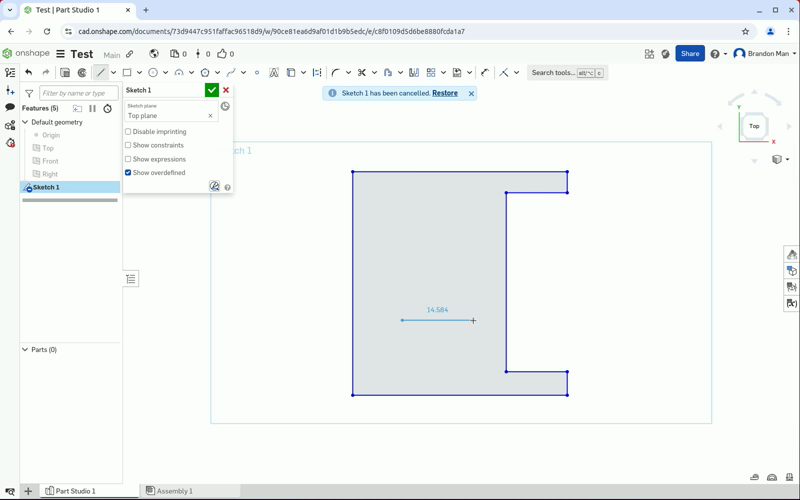
key_down(shift)
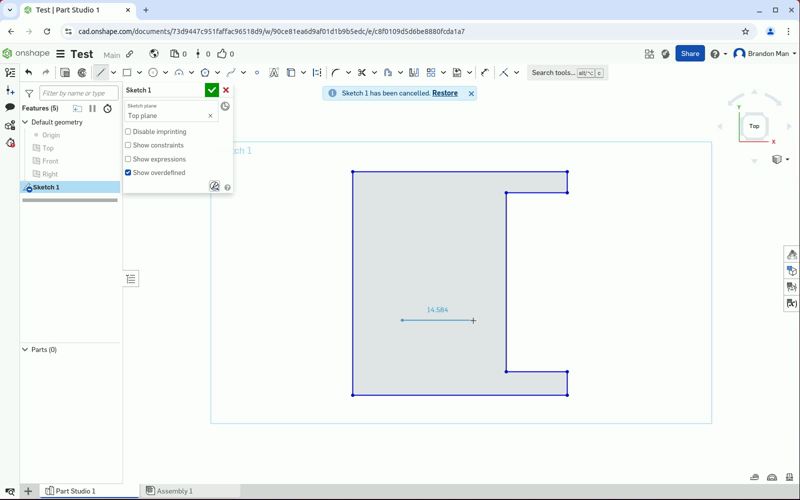
mouse_move(473, 246)
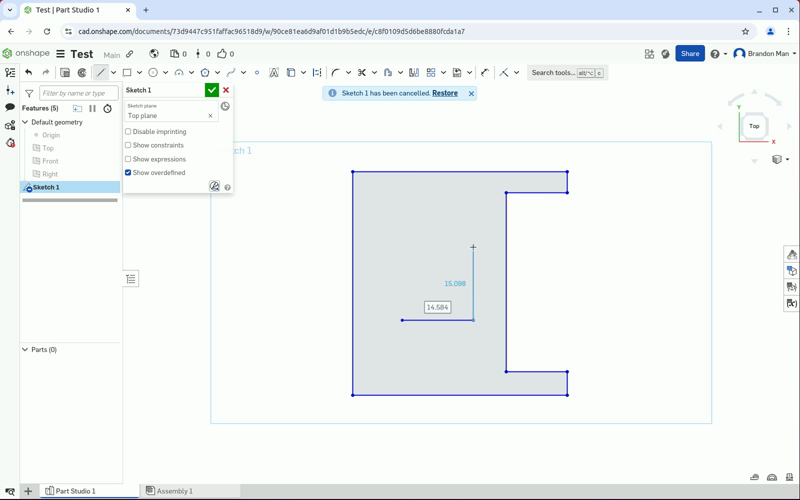
click(473, 246)
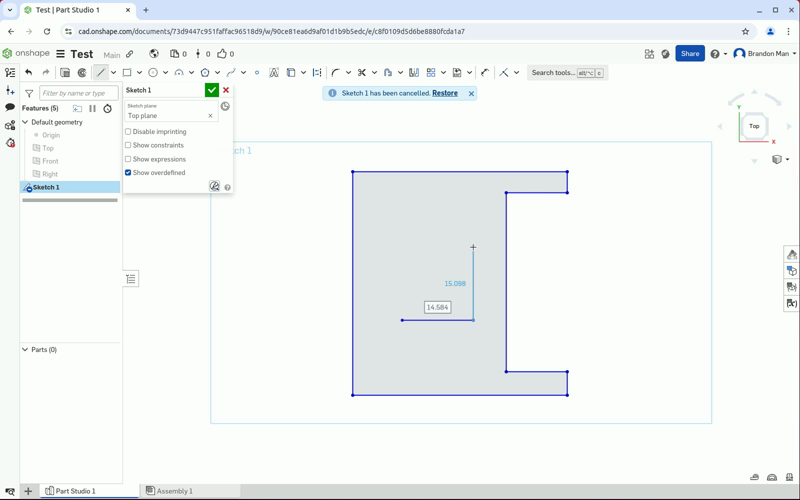
key_up(shift)
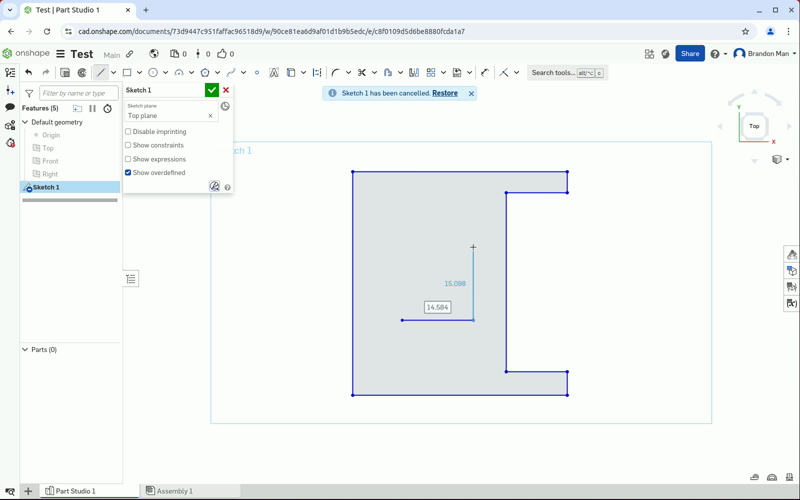
key_down(shift)
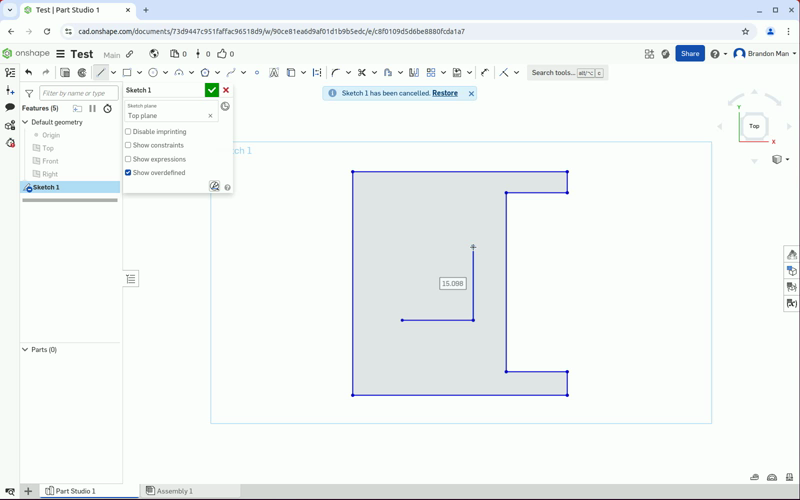
mouse_move(402, 246)
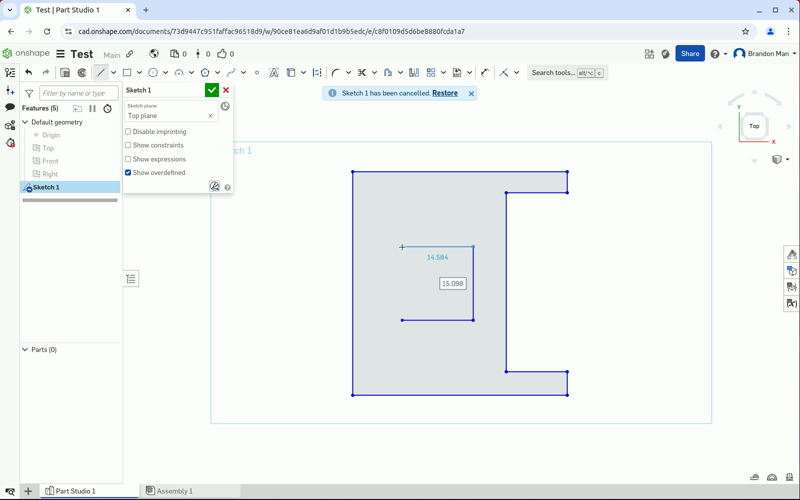
click(402, 246)
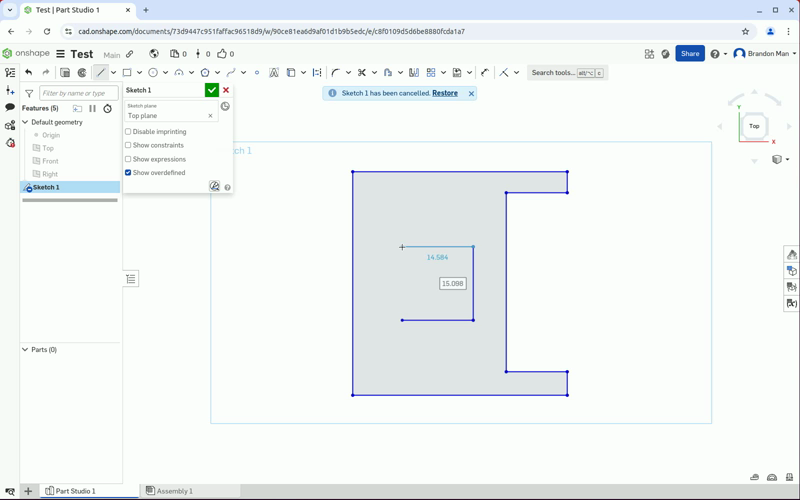
key_up(shift)
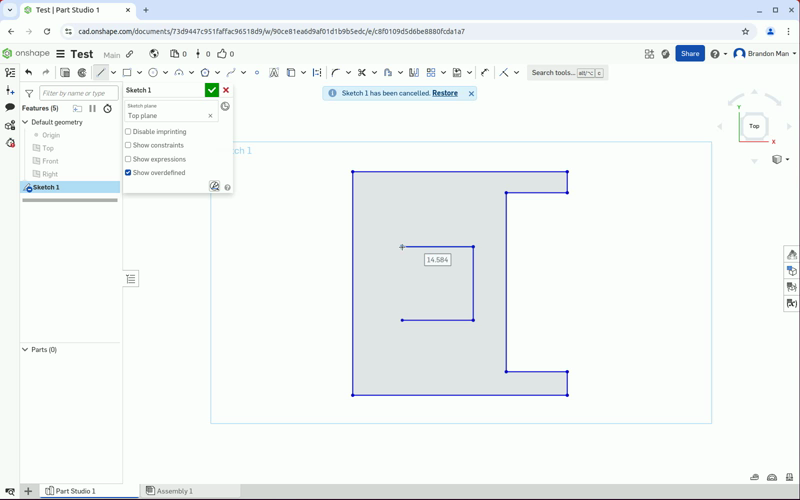
key_down(shift)
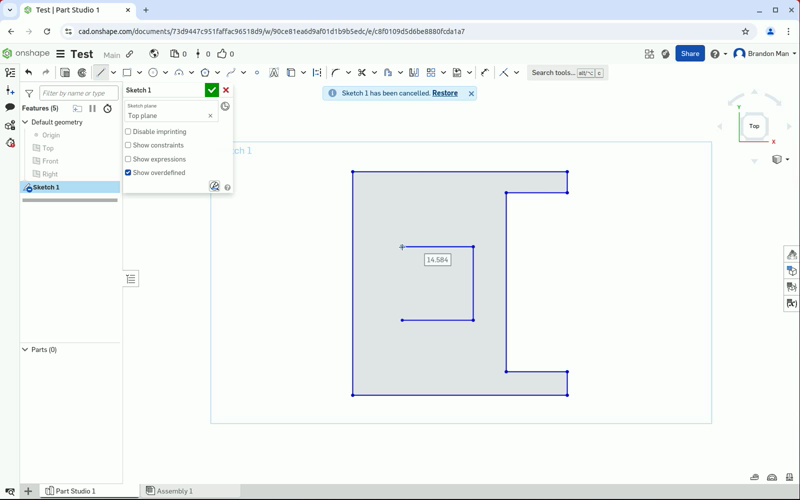
mouse_move(402, 320)
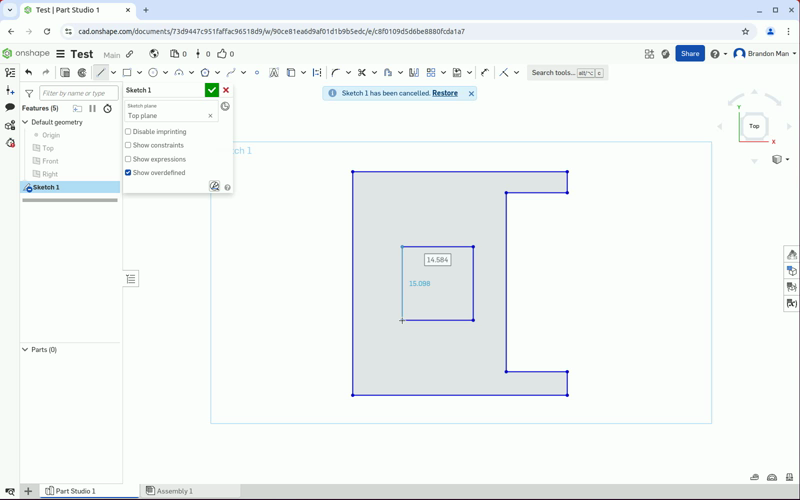
key_up(shift)
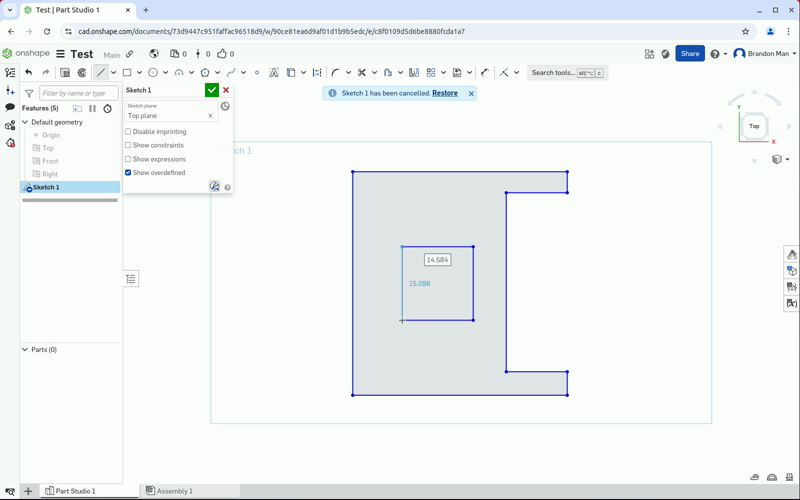
click(402, 320)
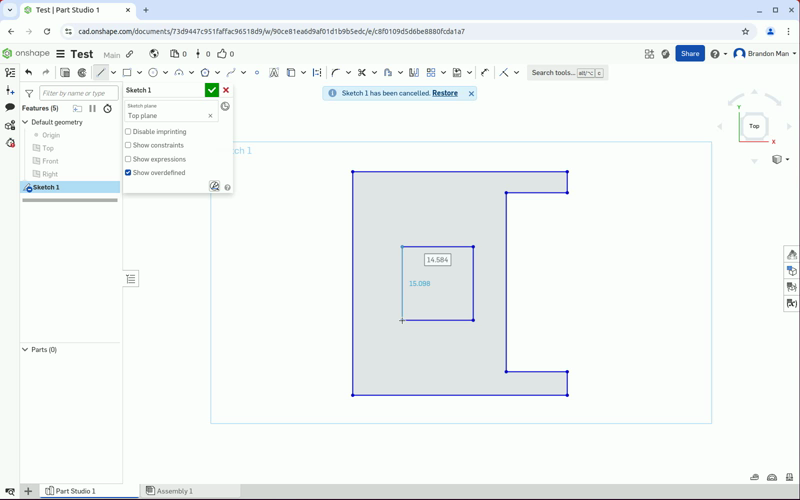
key(esc)
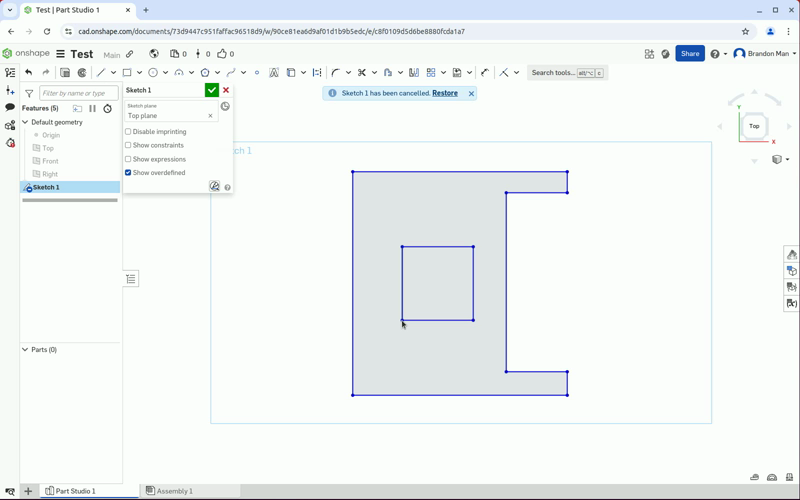
mouse_move(448, 197)
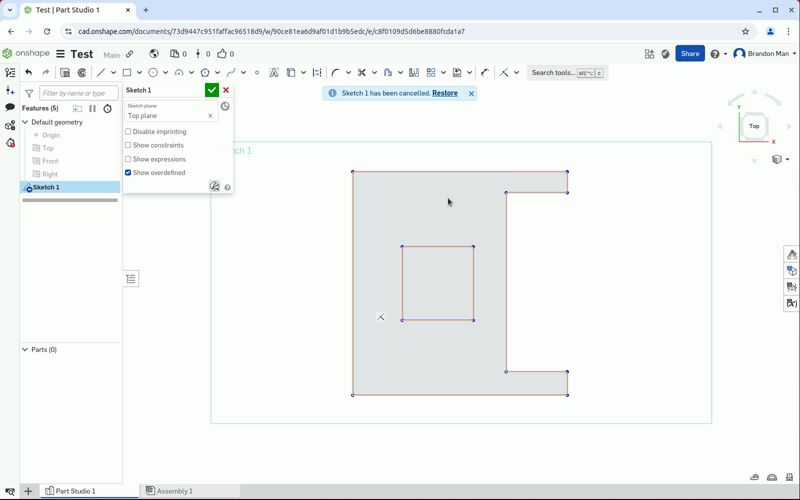
click(448, 197)
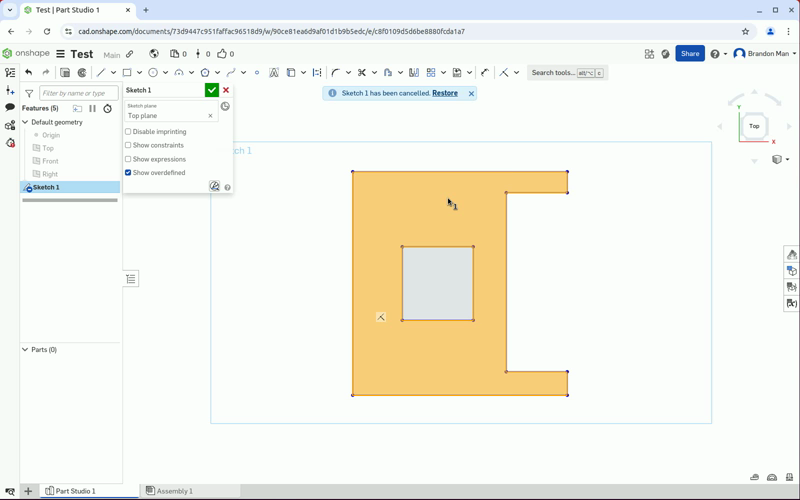
mouse_move(73, 352)
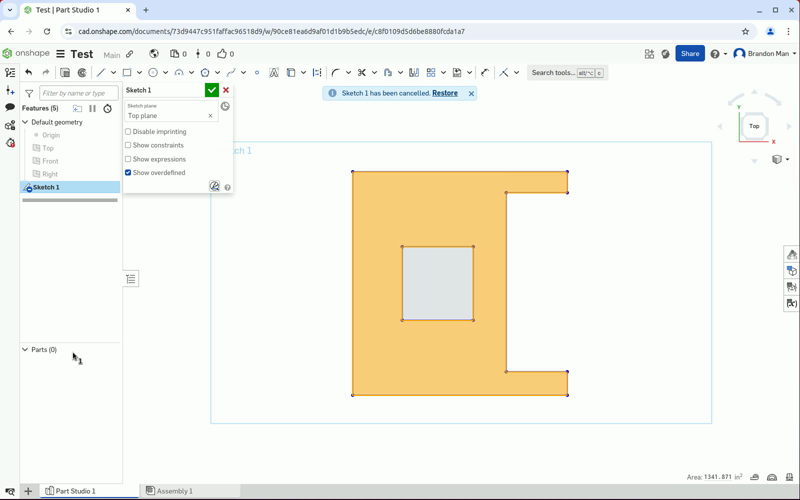
key(shift+y)
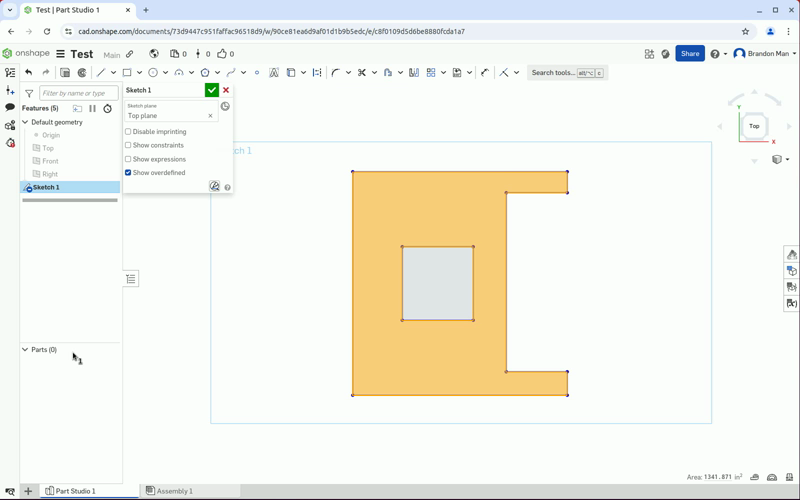
key(shift+e)
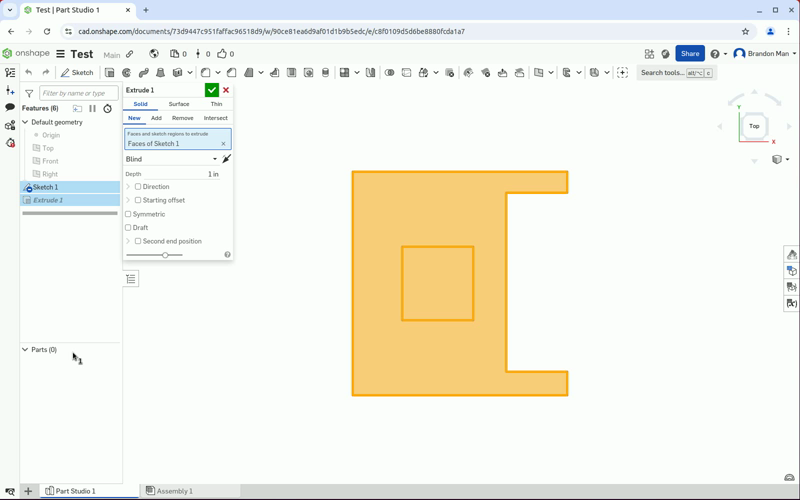
mouse_move(143, 106)
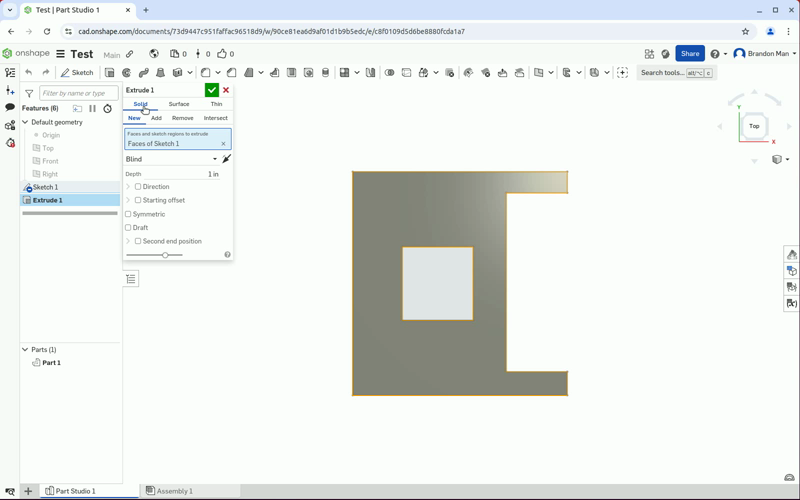
click(143, 106)
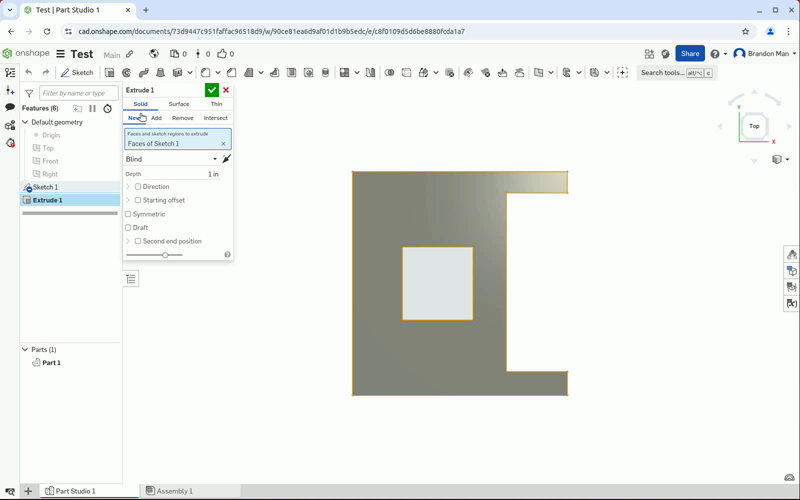
mouse_move(137, 120)
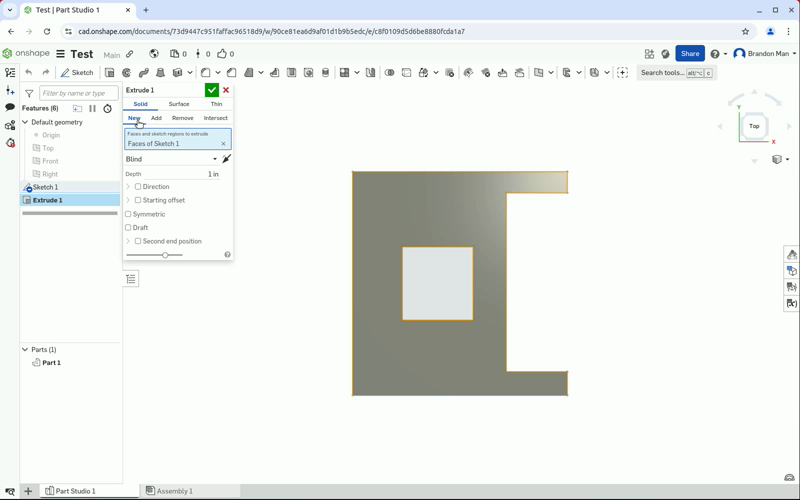
click(137, 120)
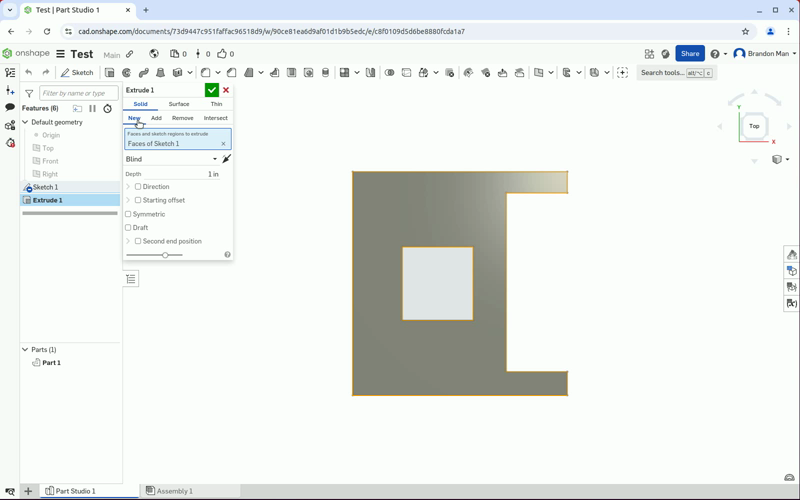
key(tab, 4)
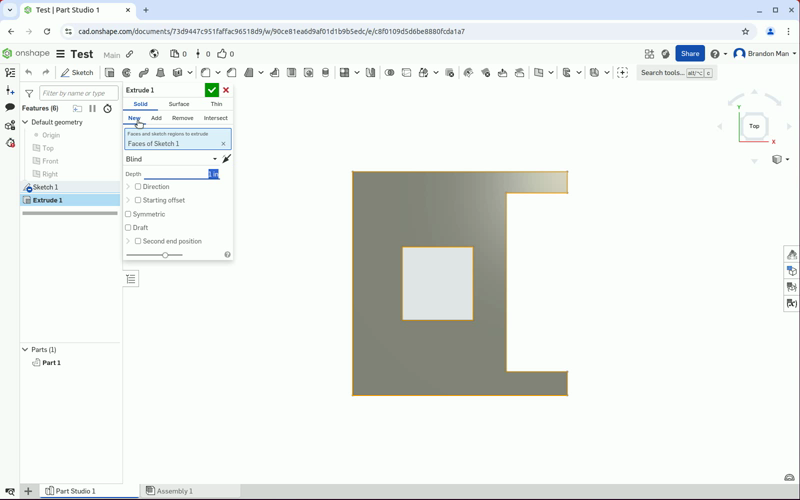
text(1.926)
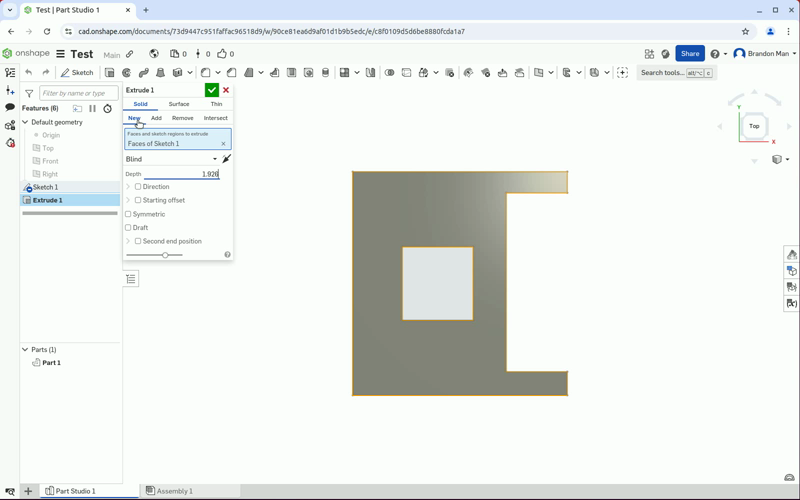
key(enter)
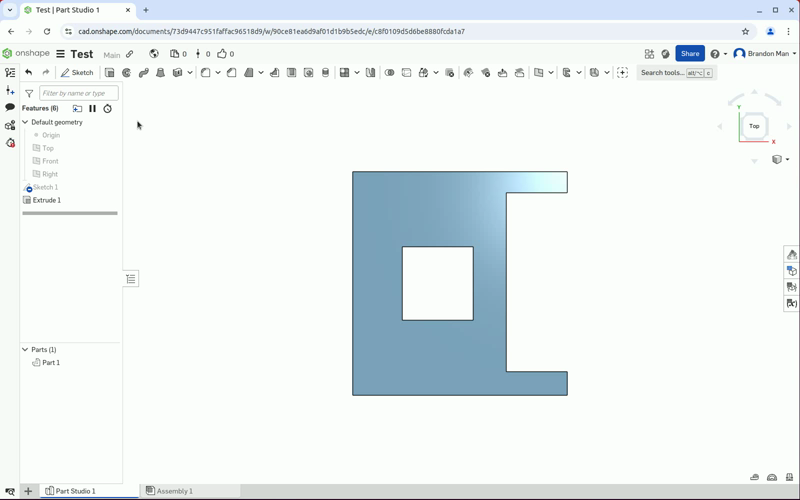
key(shift+h)
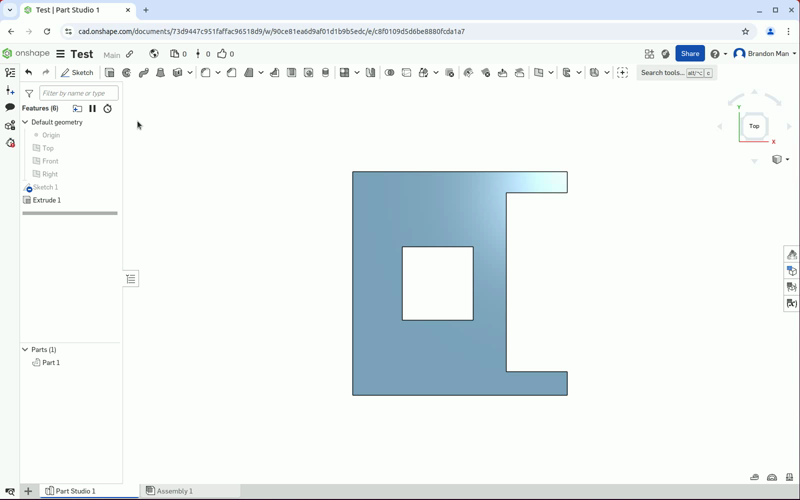
key(shift+h)
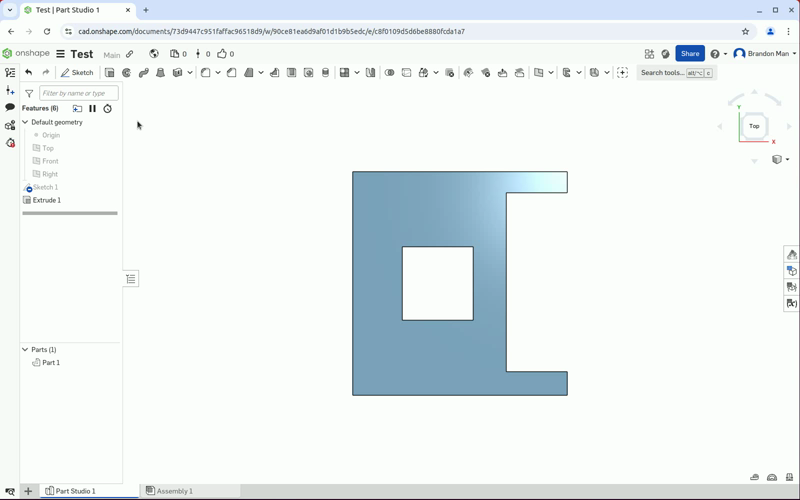
mouse_move(73, 189)
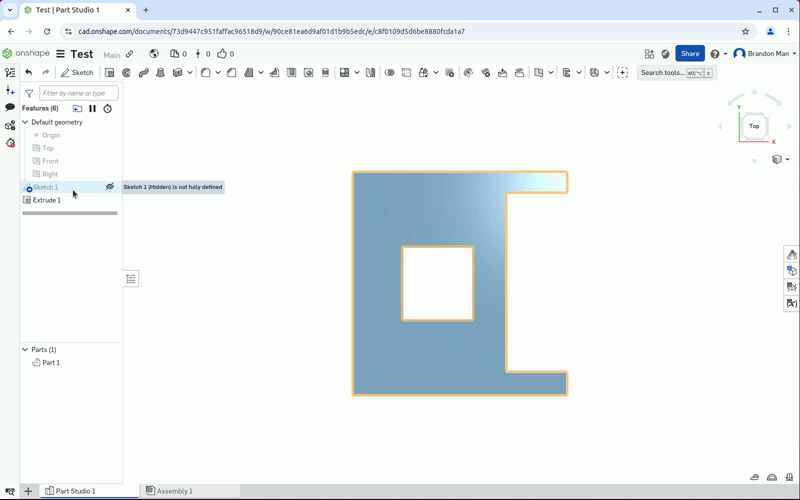
click(73, 189)
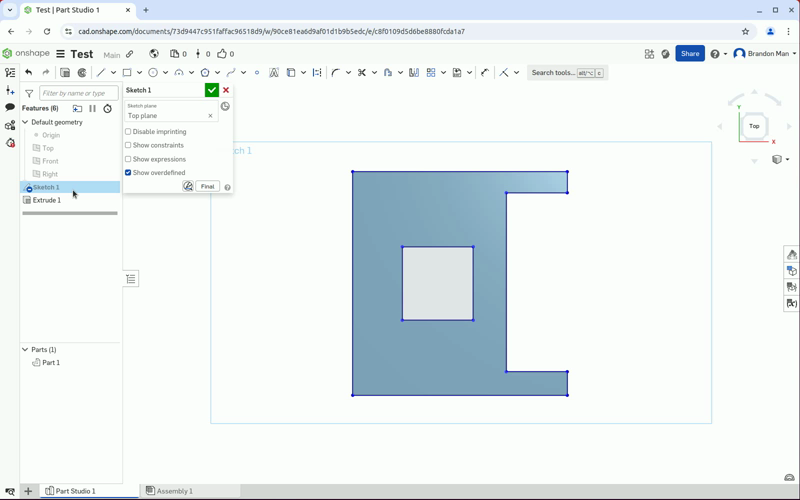
mouse_move(229, 92)
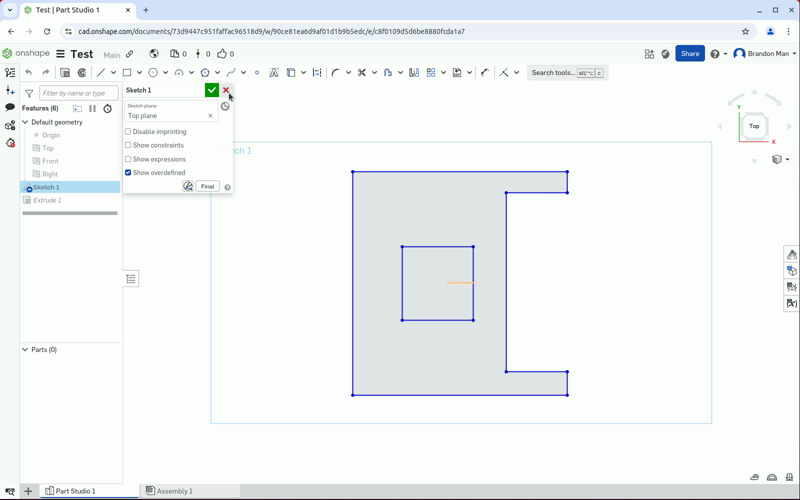
click(229, 92)
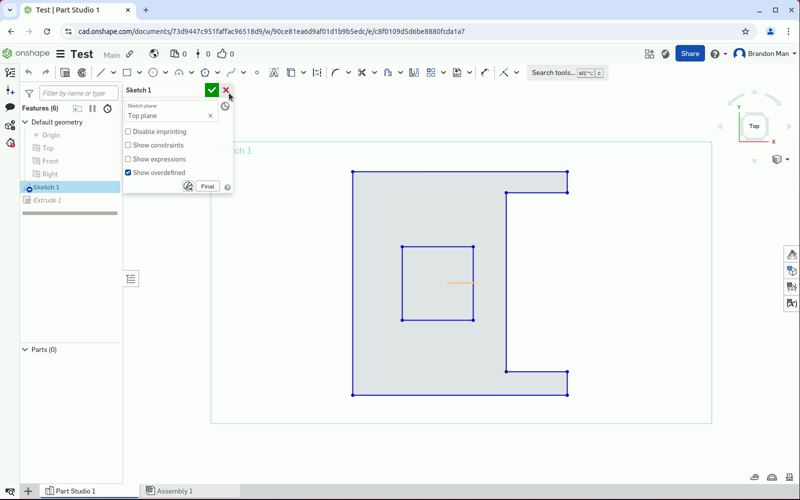
key(shift+s)
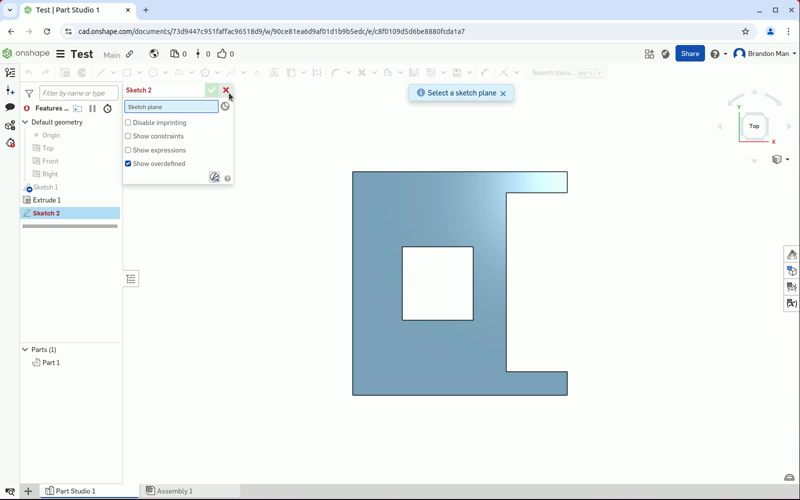
mouse_move(73, 150)
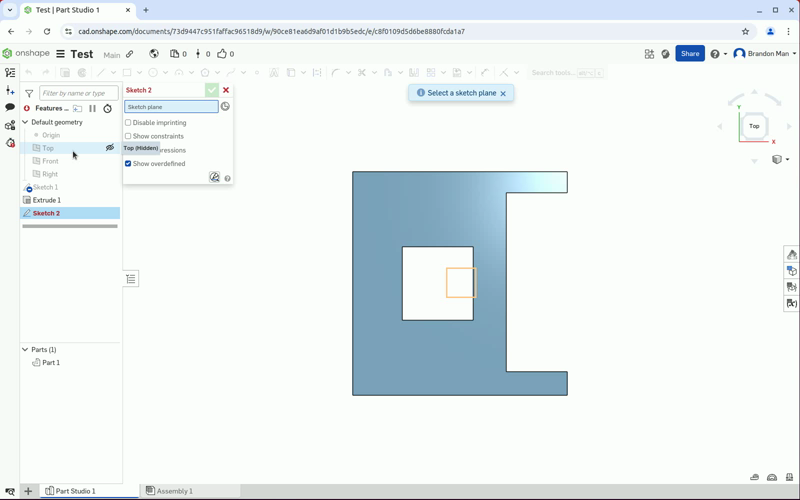
click(73, 150)
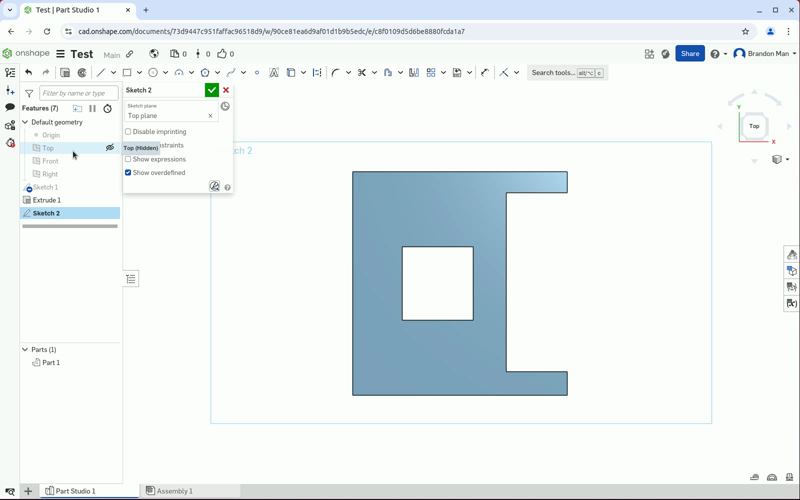
mouse_move(73, 352)
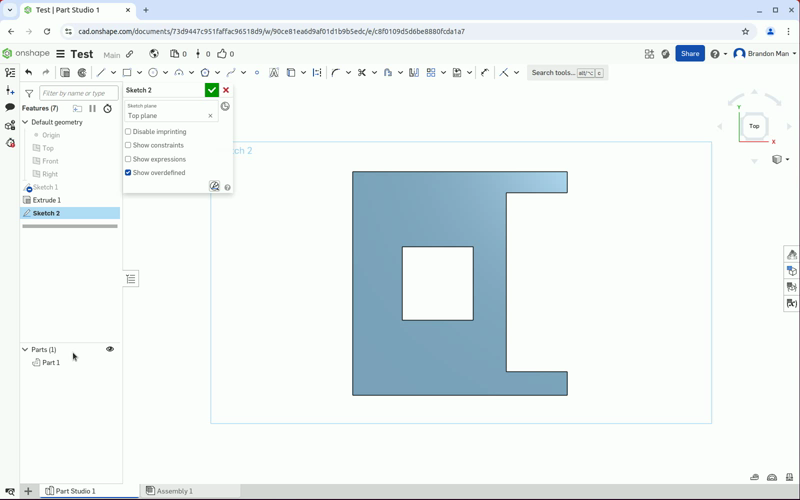
key(y)
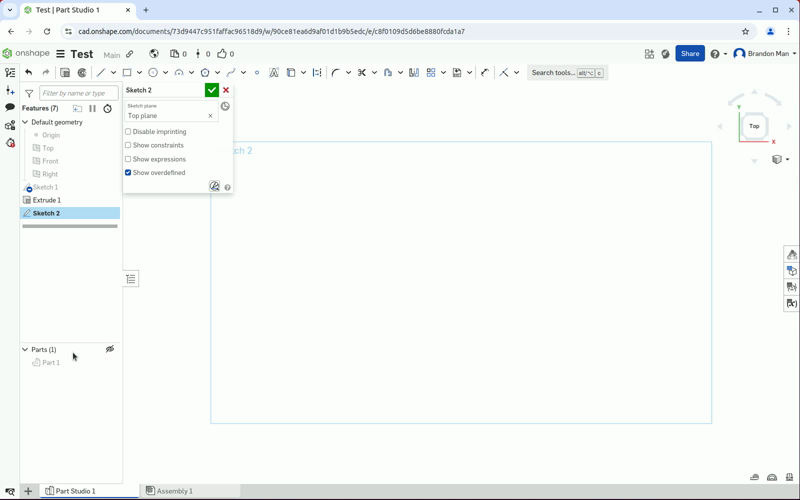
key(l)
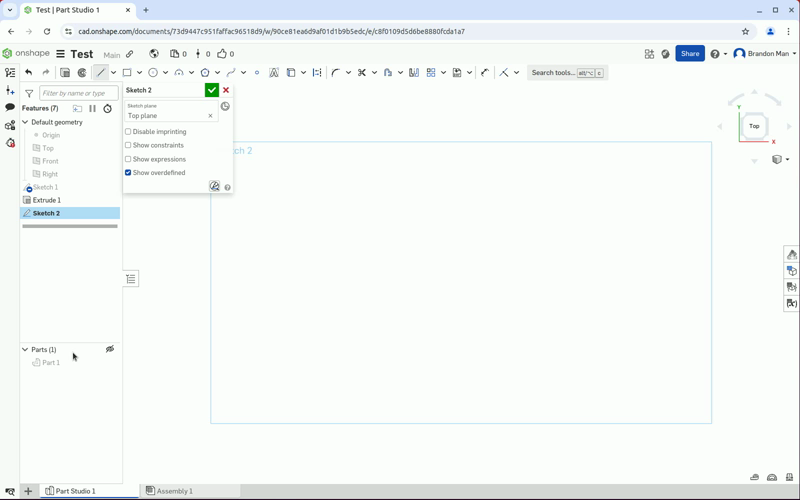
key_down(shift)
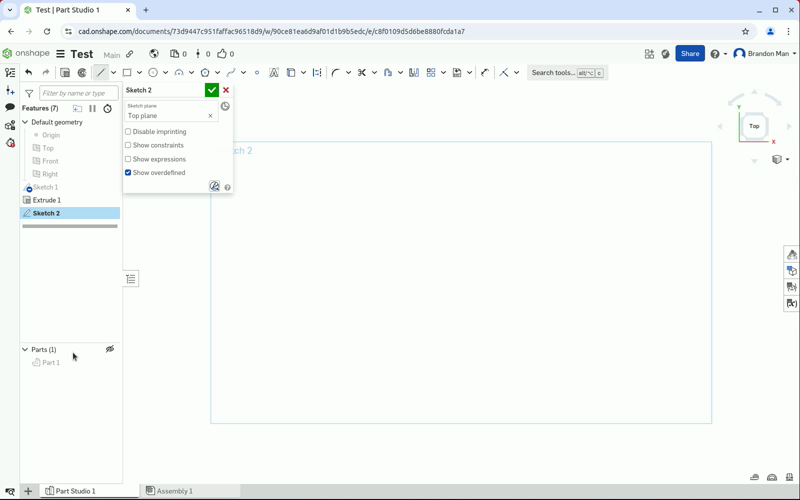
mouse_move(401, 319)
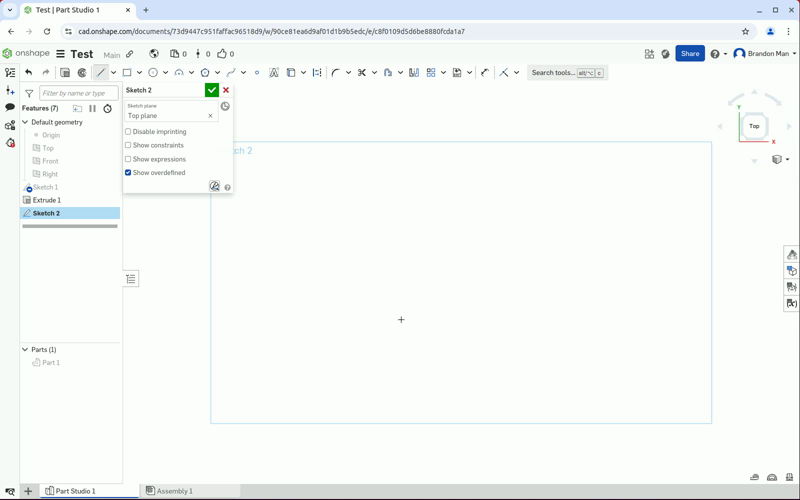
click(401, 319)
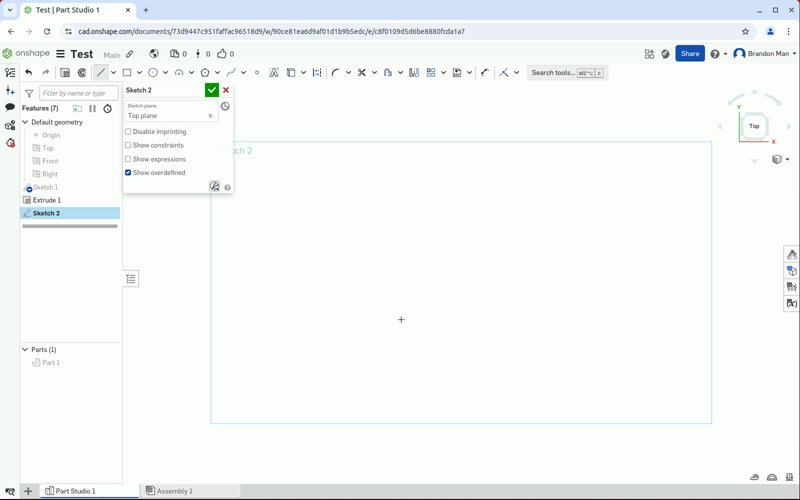
key_up(shift)
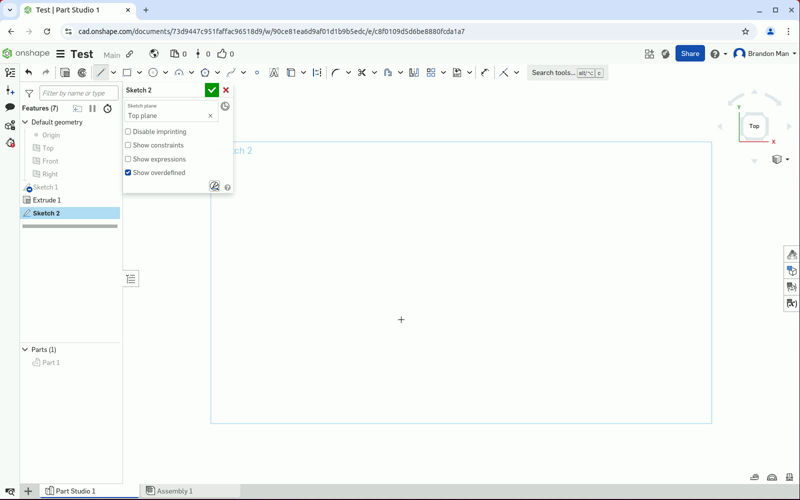
key_down(shift)
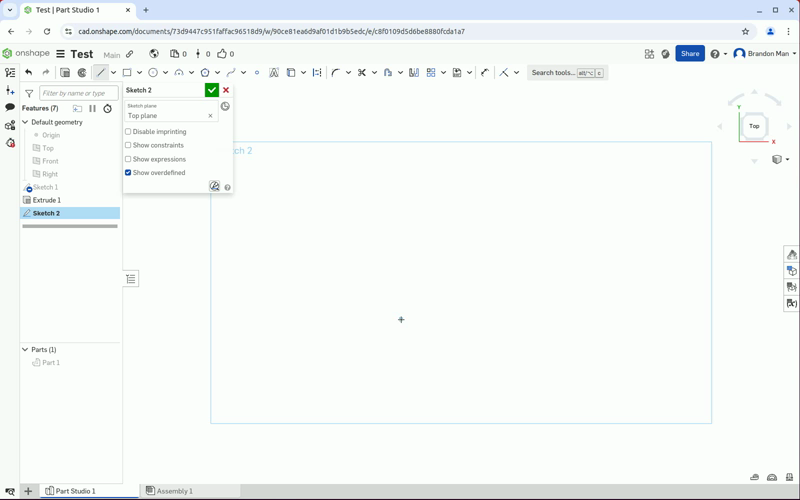
mouse_move(473, 319)
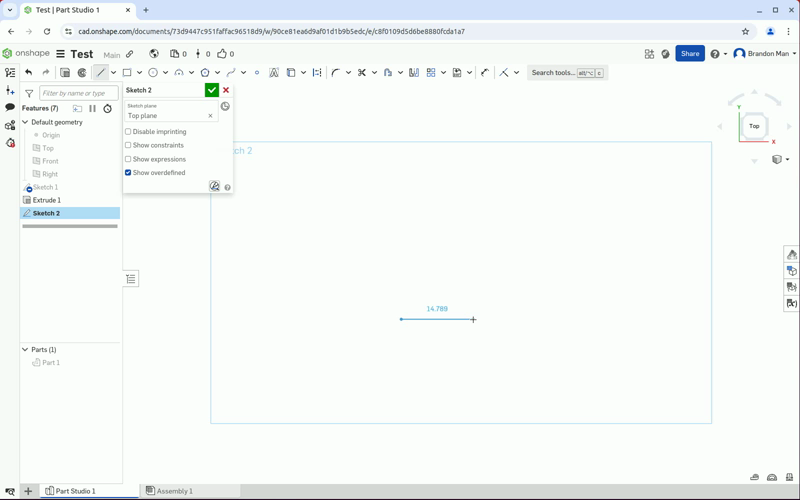
click(473, 319)
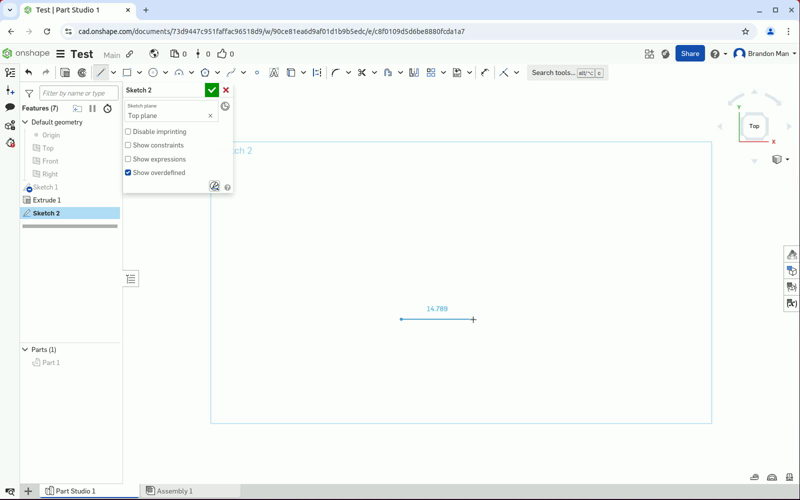
key_up(shift)
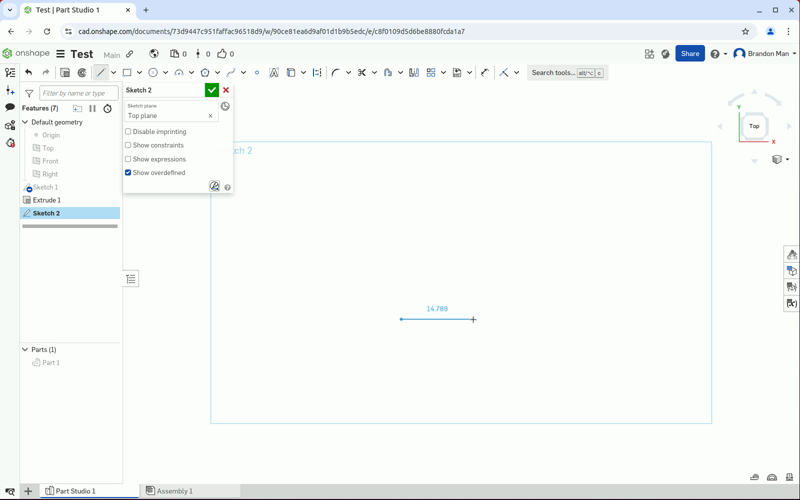
key_down(shift)
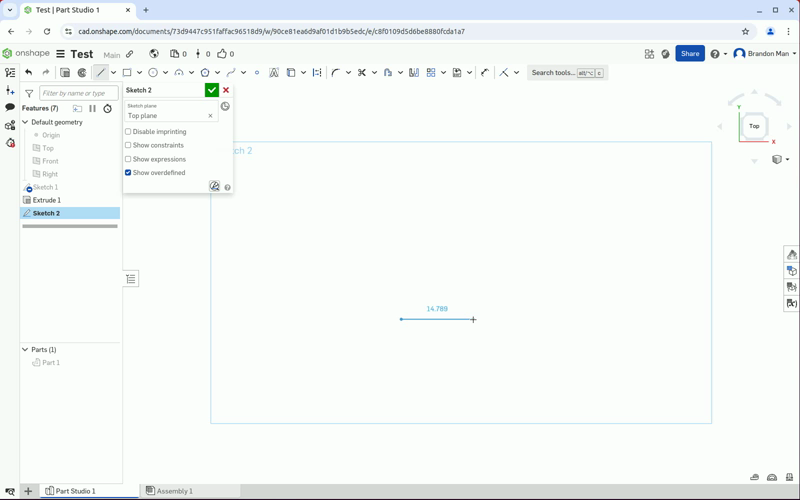
mouse_move(473, 247)
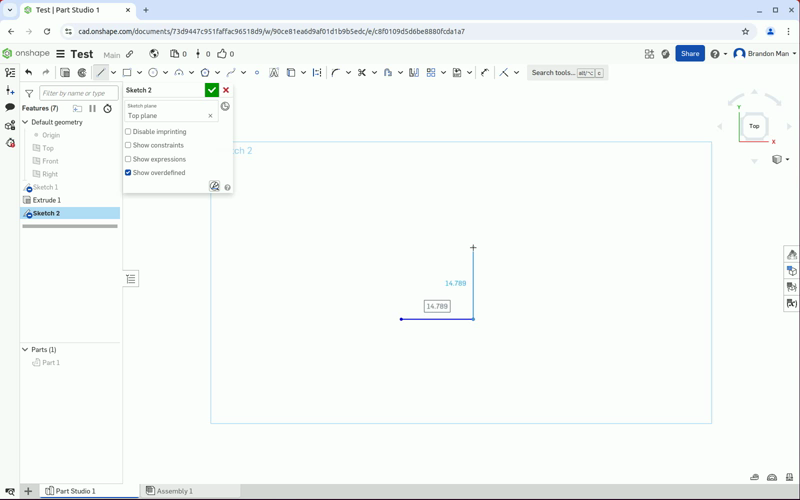
click(473, 247)
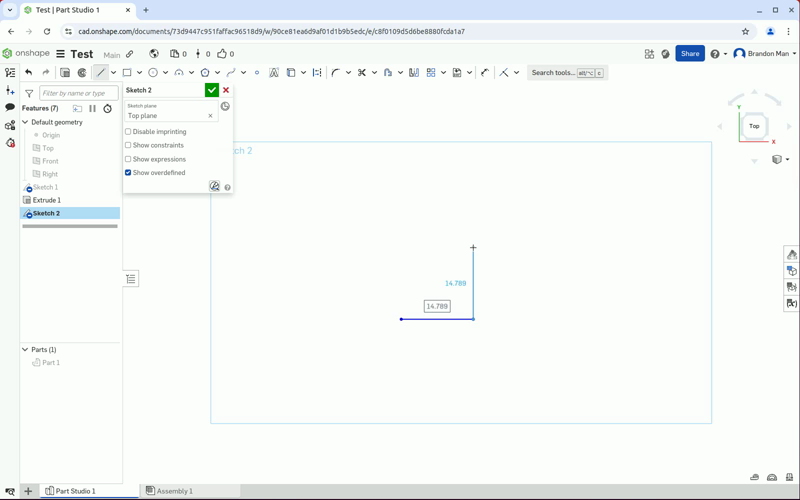
key_up(shift)
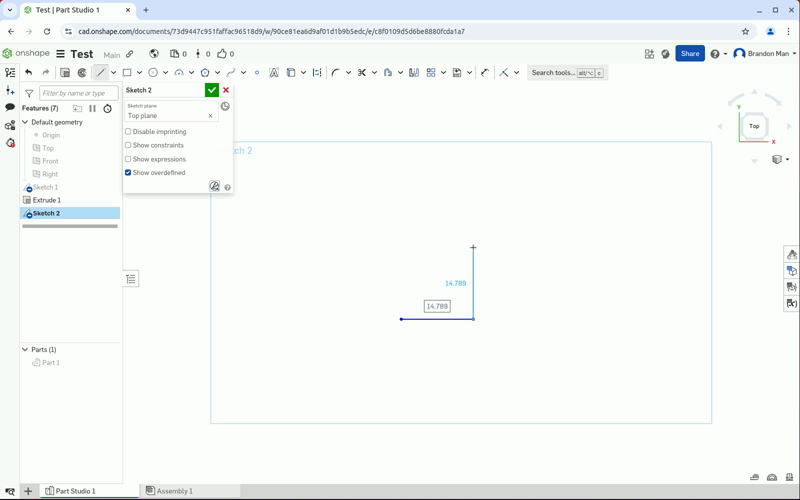
key_down(shift)
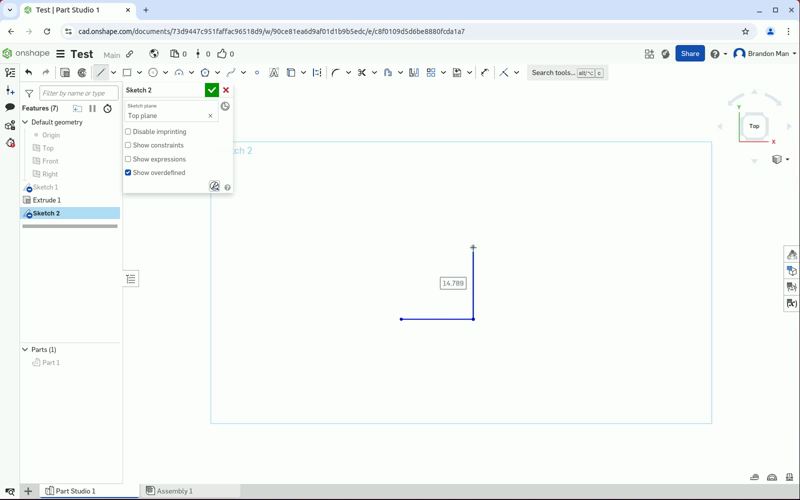
mouse_move(401, 247)
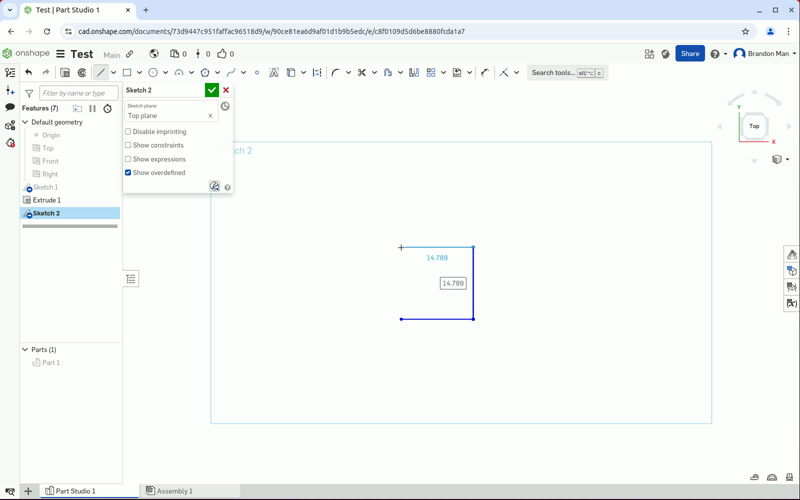
click(401, 247)
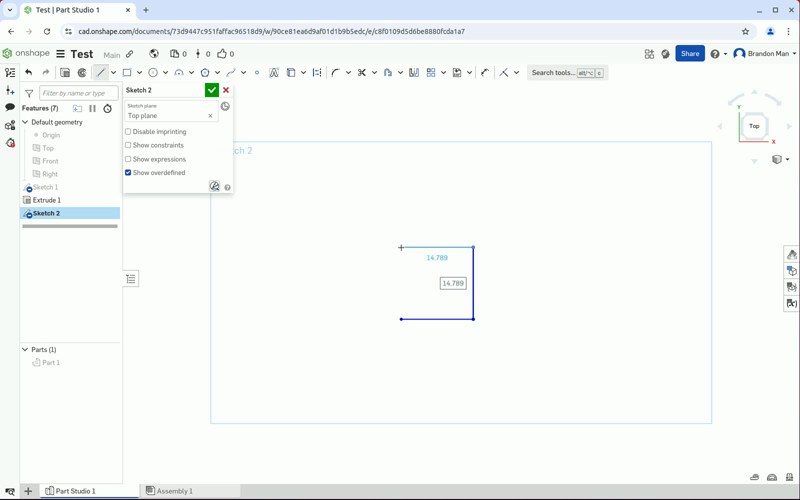
key_up(shift)
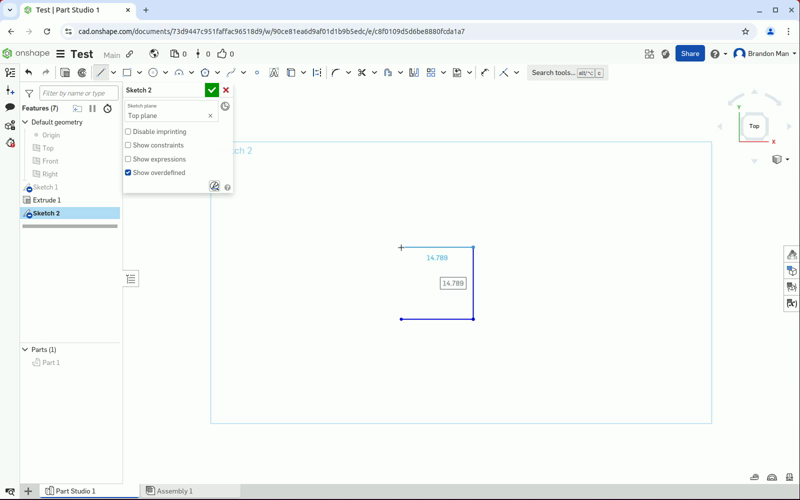
key_down(shift)
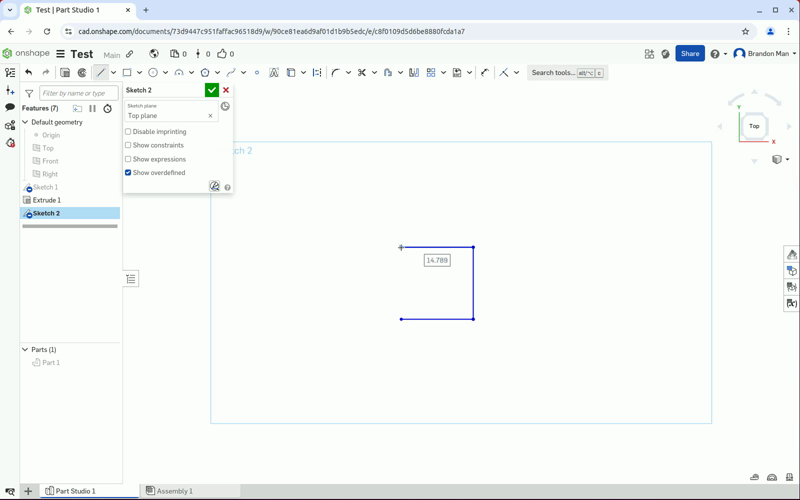
mouse_move(401, 319)
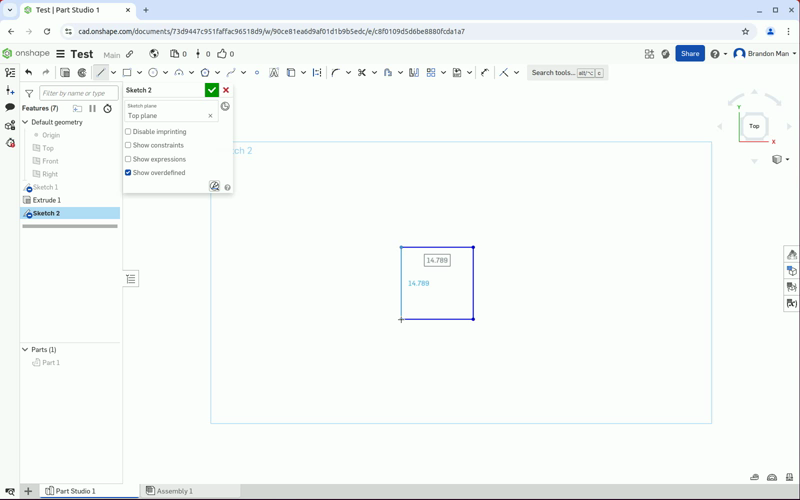
key_up(shift)
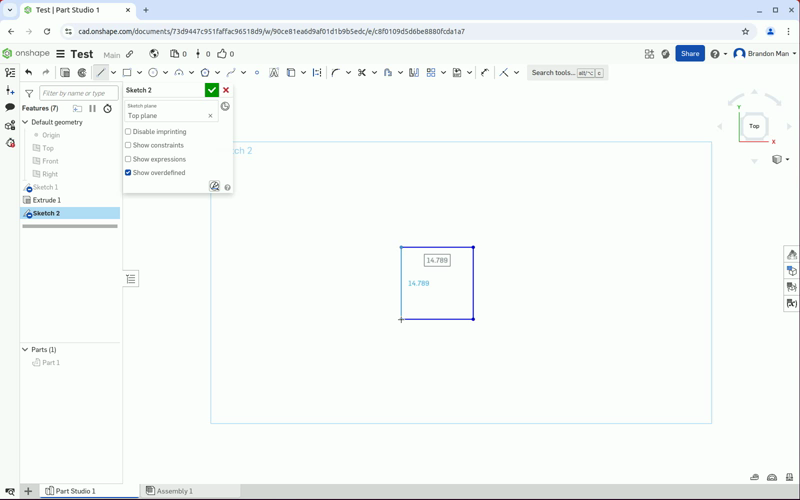
click(401, 319)
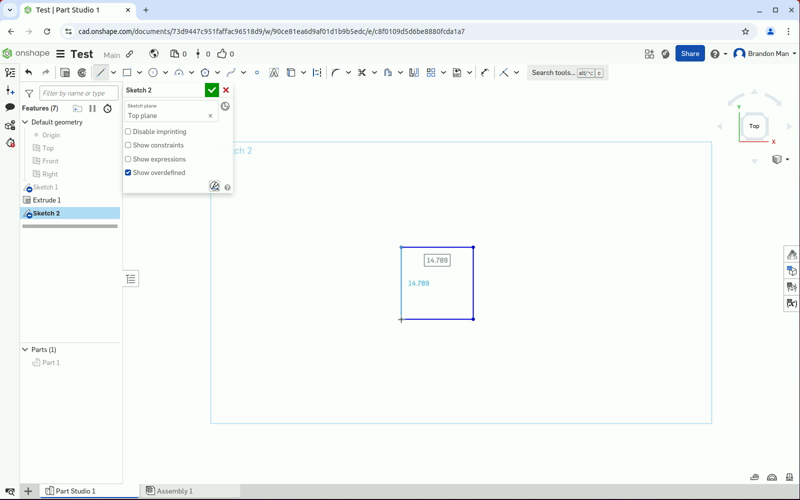
key(esc)
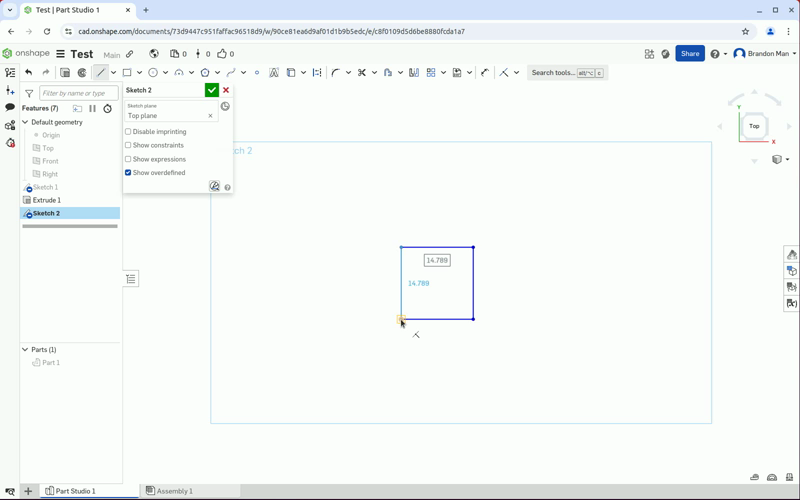
mouse_move(416, 303)
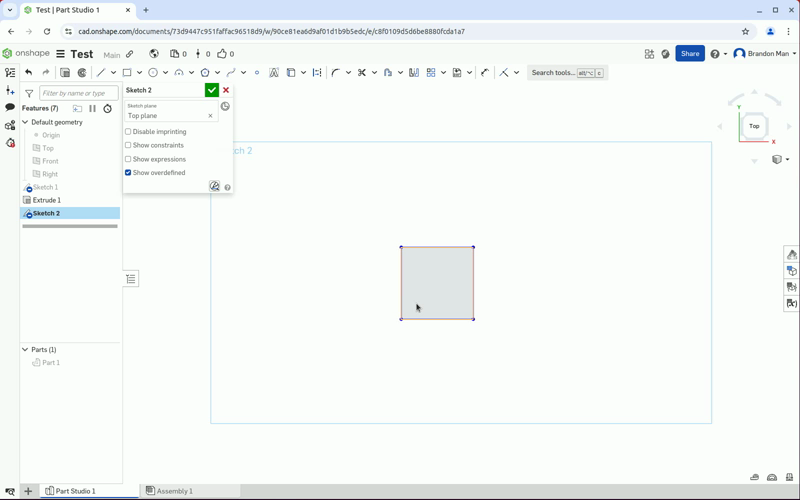
click(416, 303)
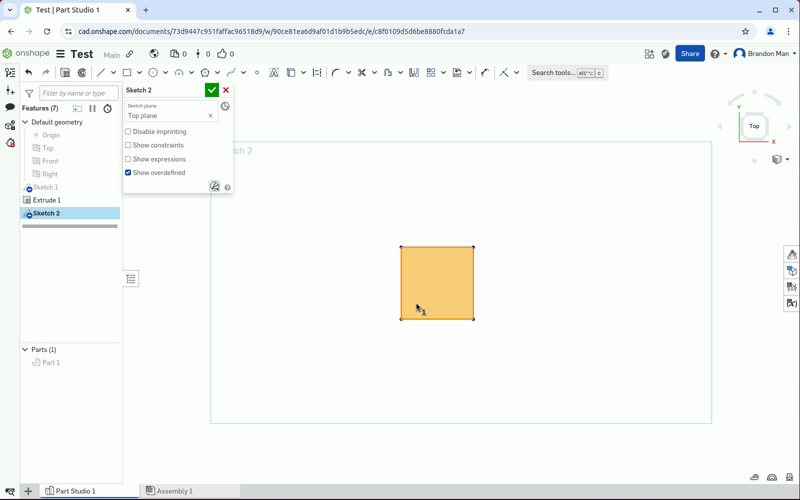
mouse_move(73, 352)
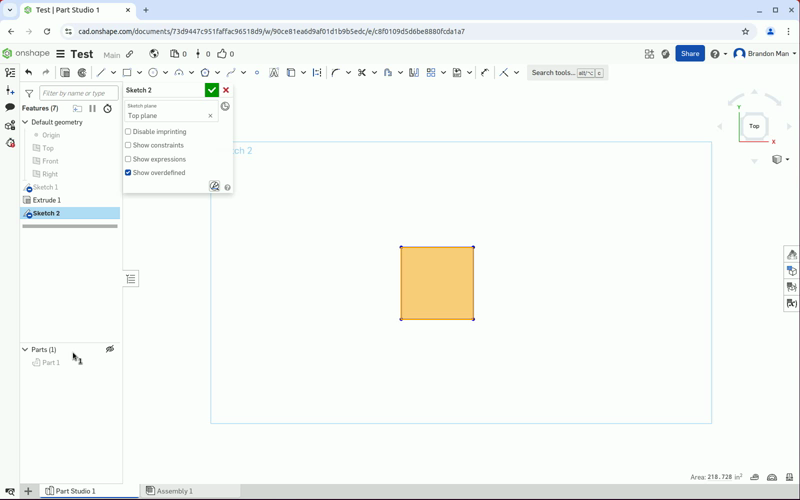
key(shift+y)
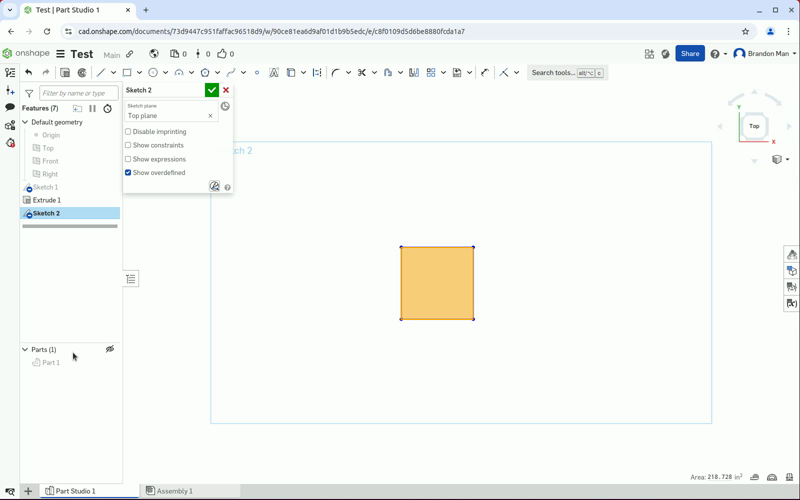
key(shift+e)
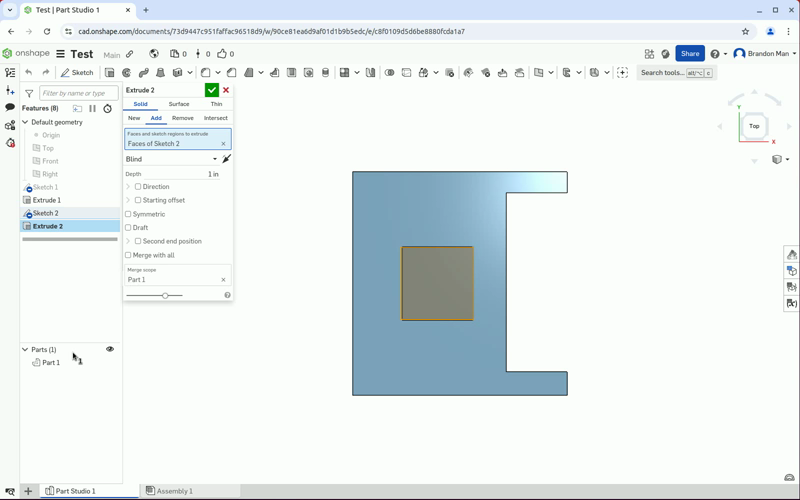
mouse_move(143, 106)
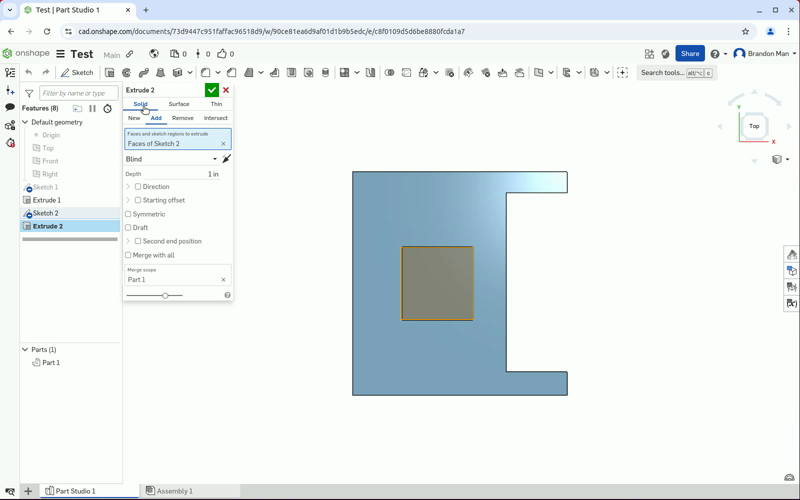
click(143, 106)
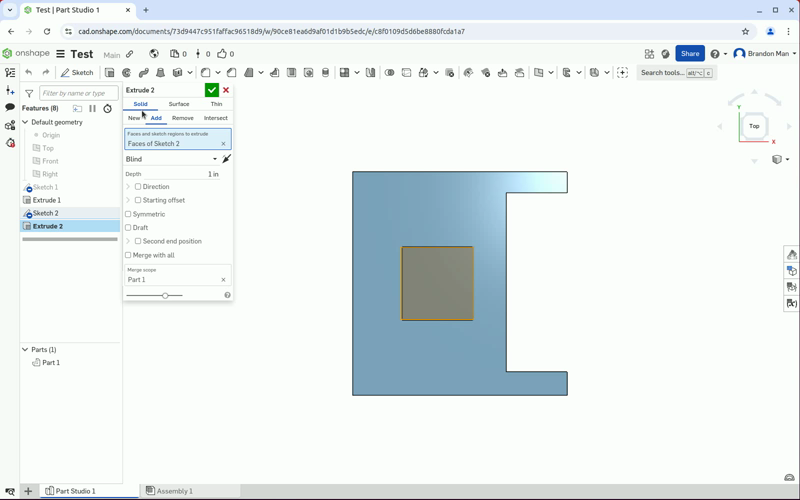
mouse_move(137, 120)
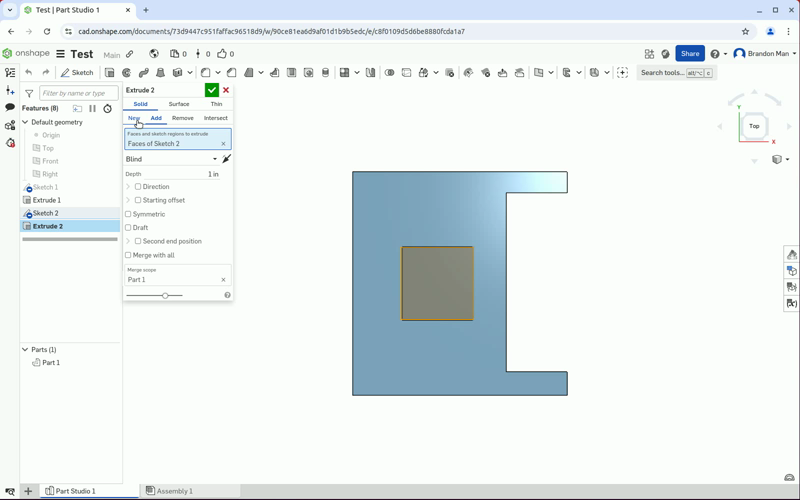
click(137, 120)
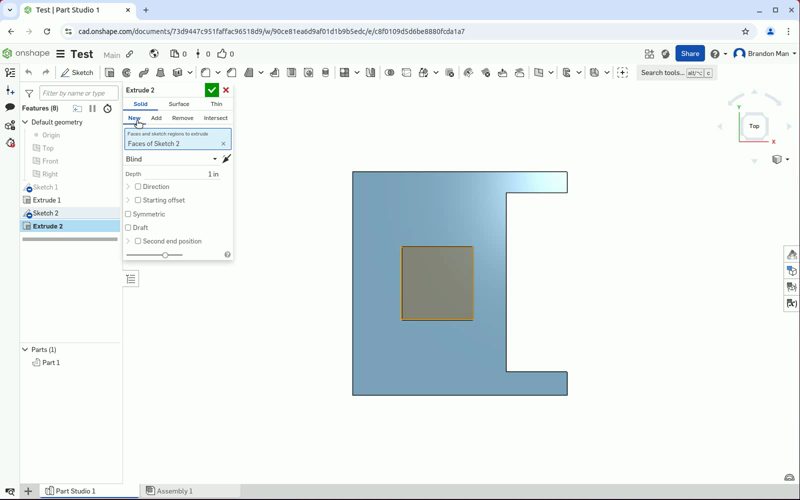
key(tab, 4)
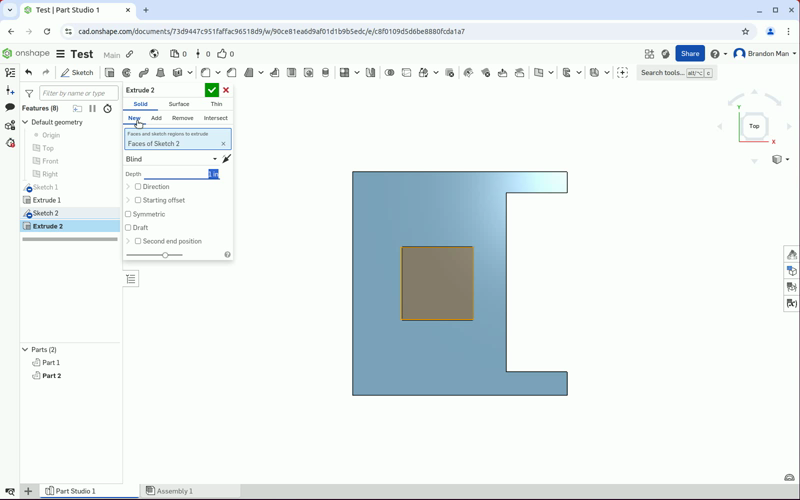
text(1.926)
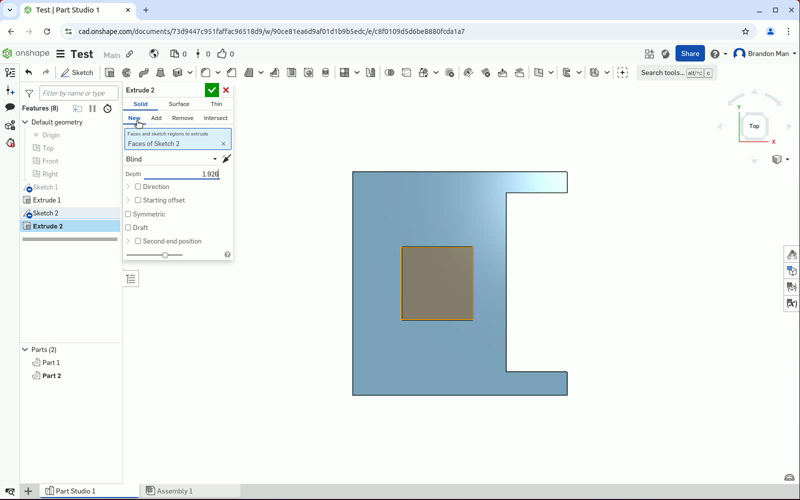
key(enter)
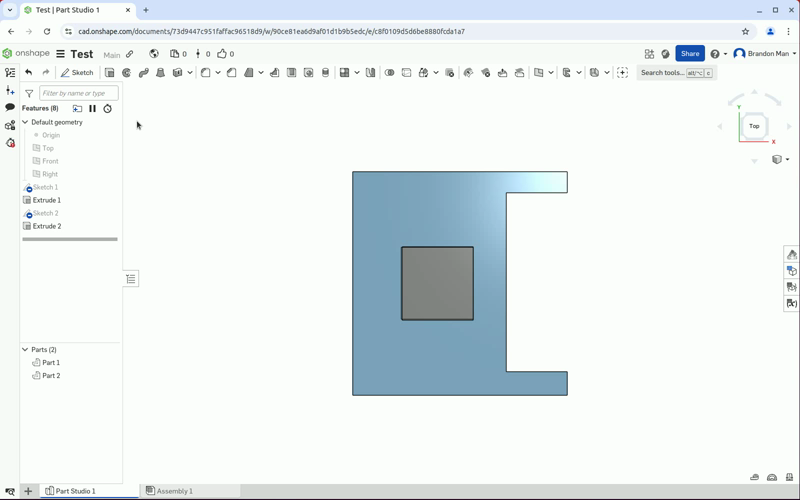
key(shift+h)
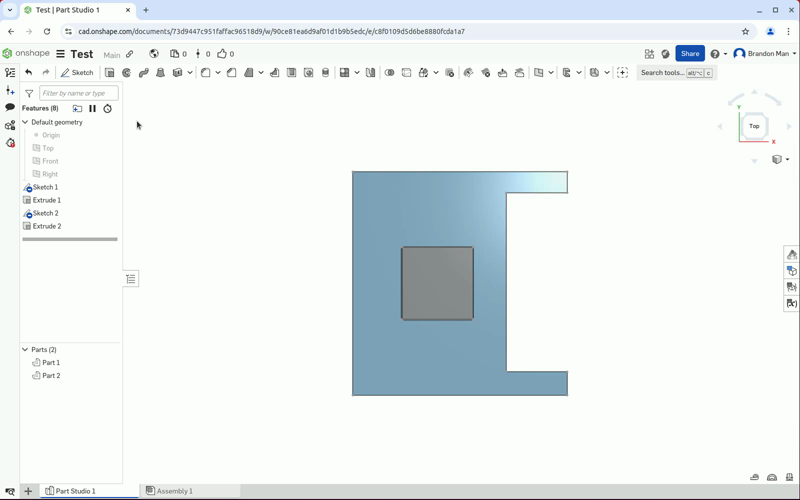
key(shift+h)
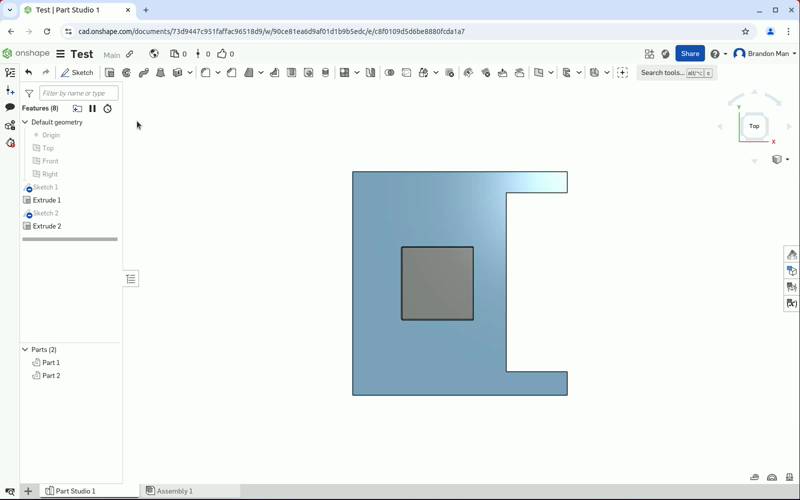
mouse_move(73, 189)
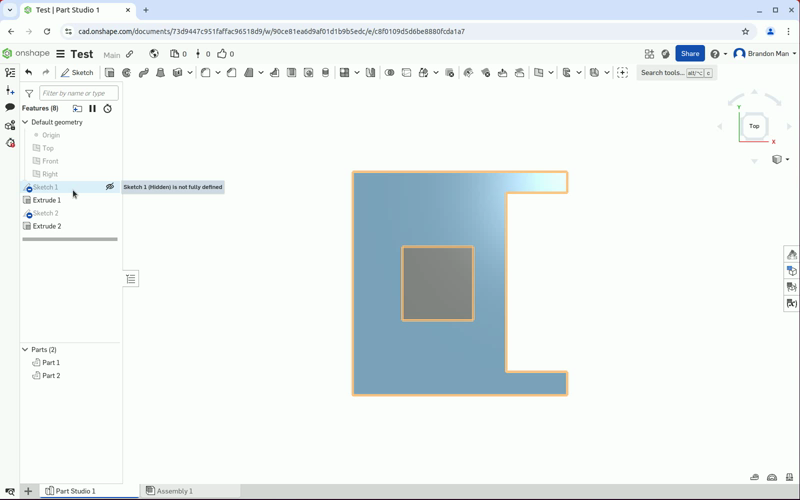
click(73, 189)
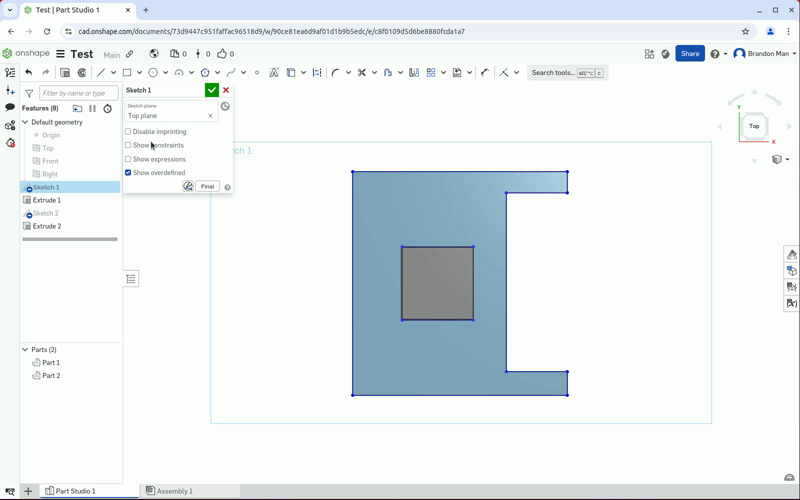
mouse_move(229, 92)
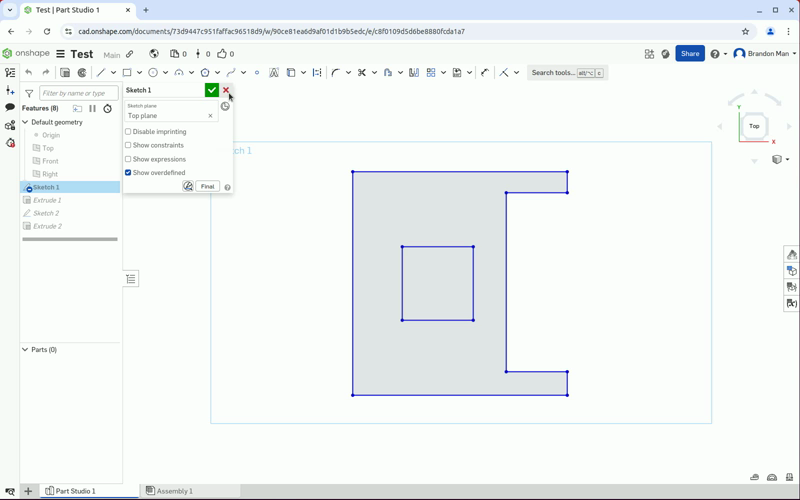
click(229, 92)
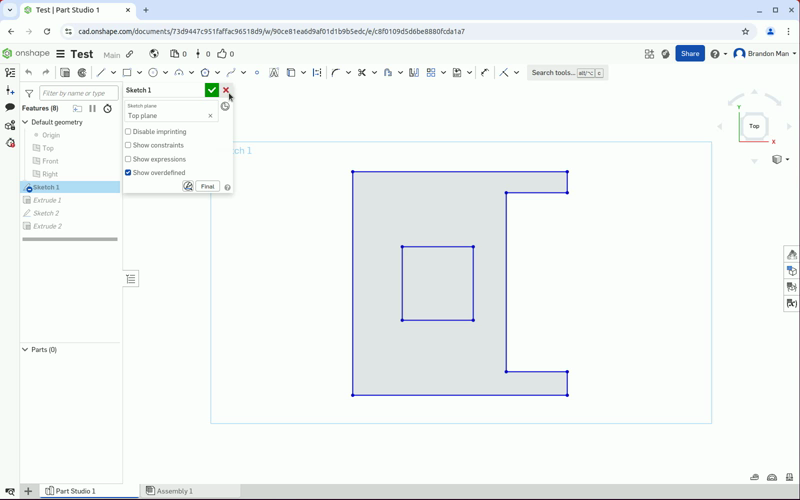
key(shift+s)
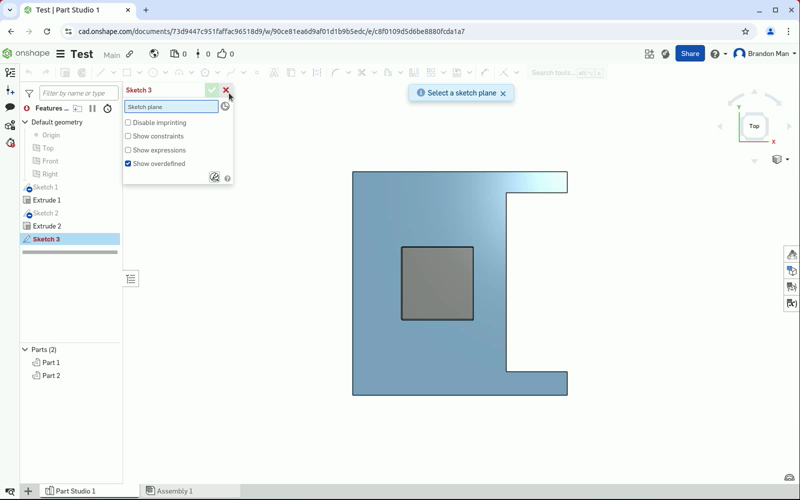
mouse_move(73, 150)
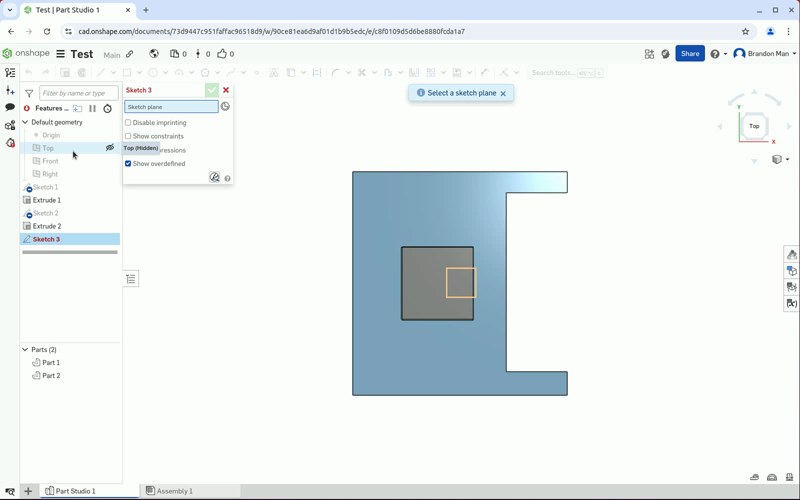
click(73, 150)
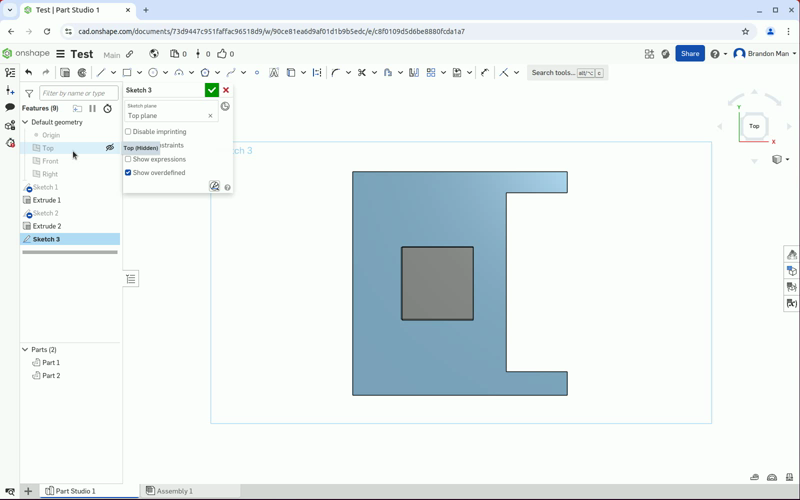
mouse_move(73, 352)
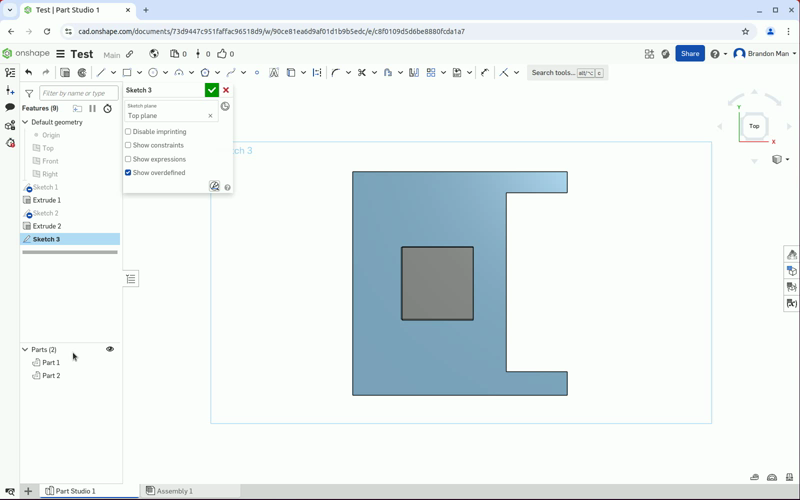
key(y)
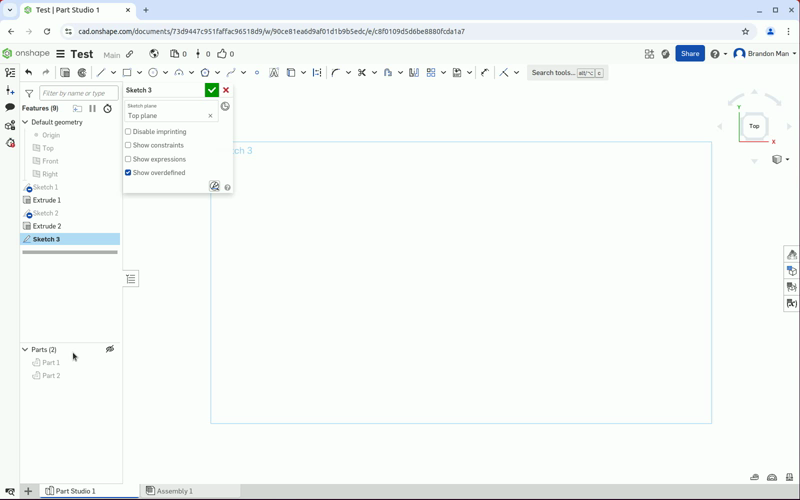
key(l)
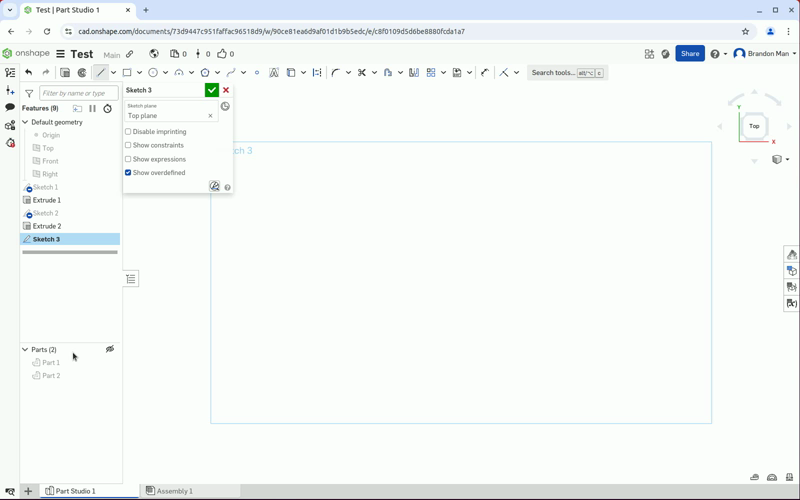
key_down(shift)
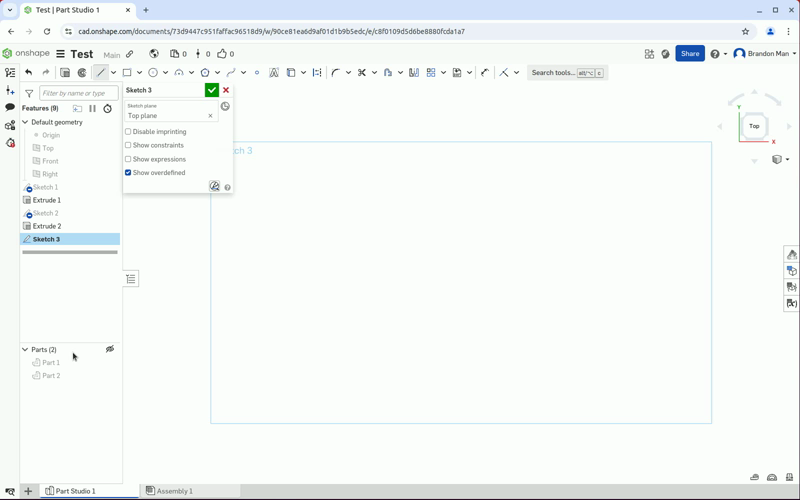
mouse_move(505, 373)
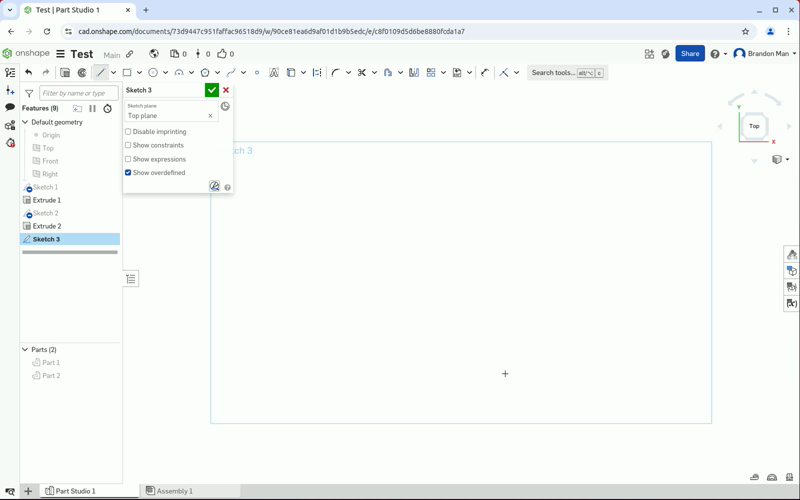
click(505, 373)
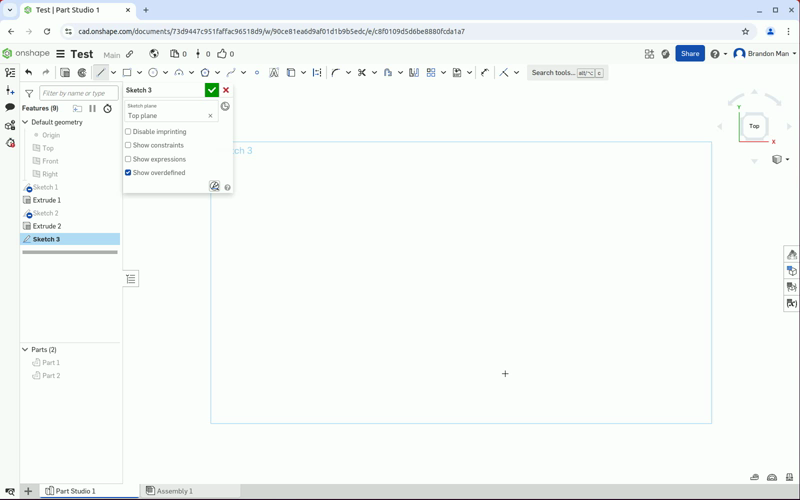
key_up(shift)
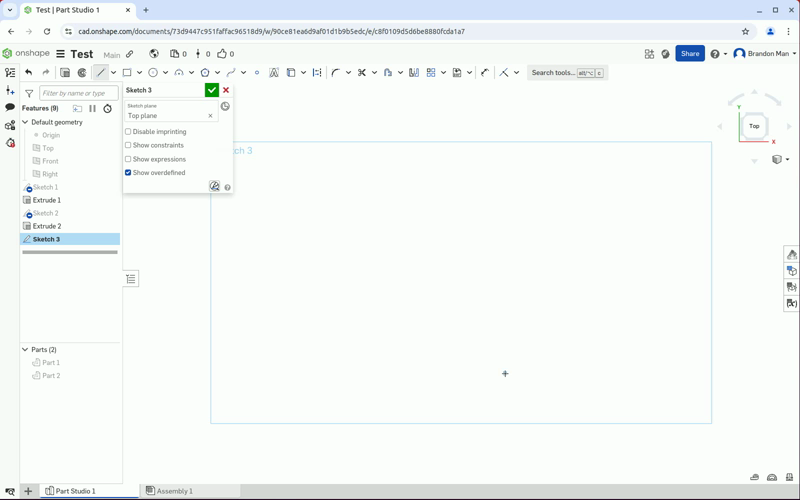
key_down(shift)
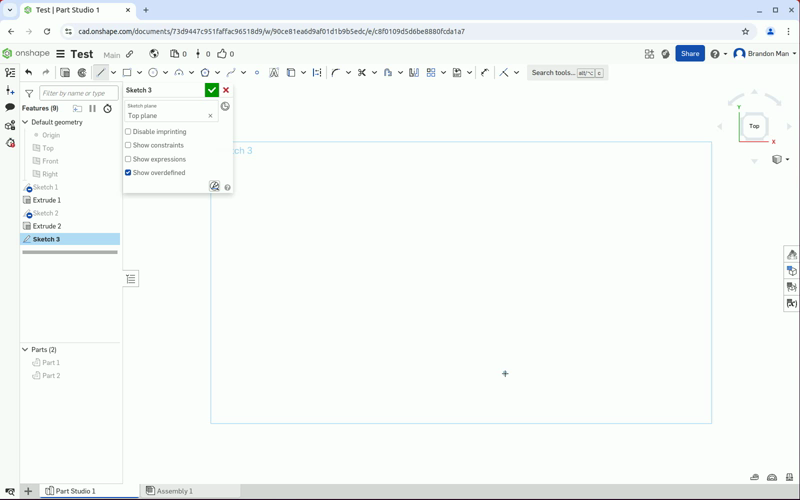
mouse_move(567, 373)
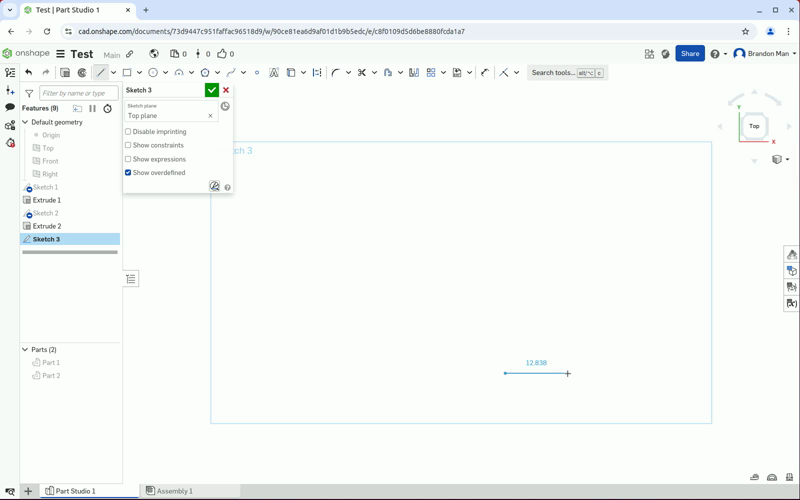
click(567, 373)
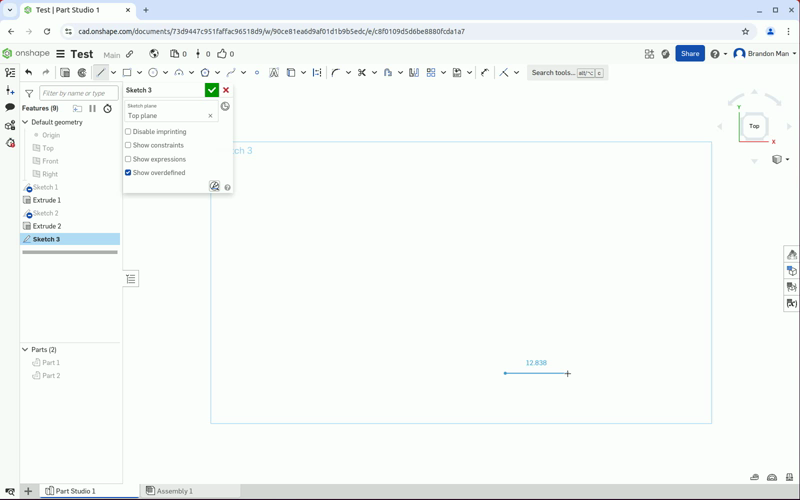
key_up(shift)
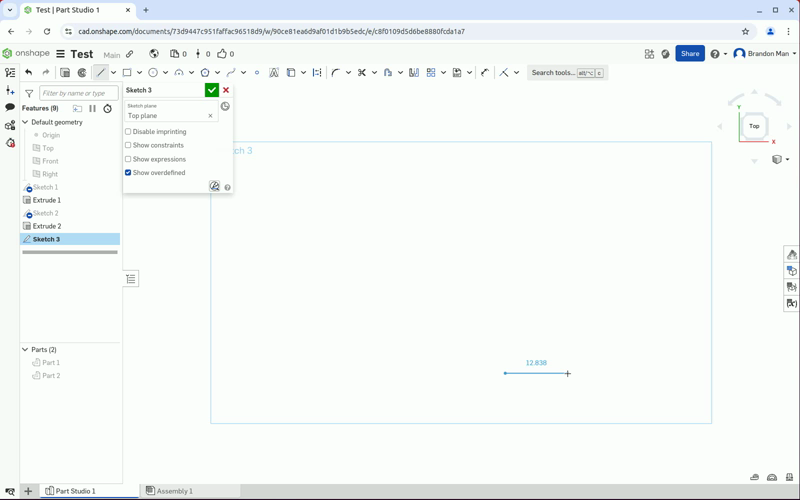
key_down(shift)
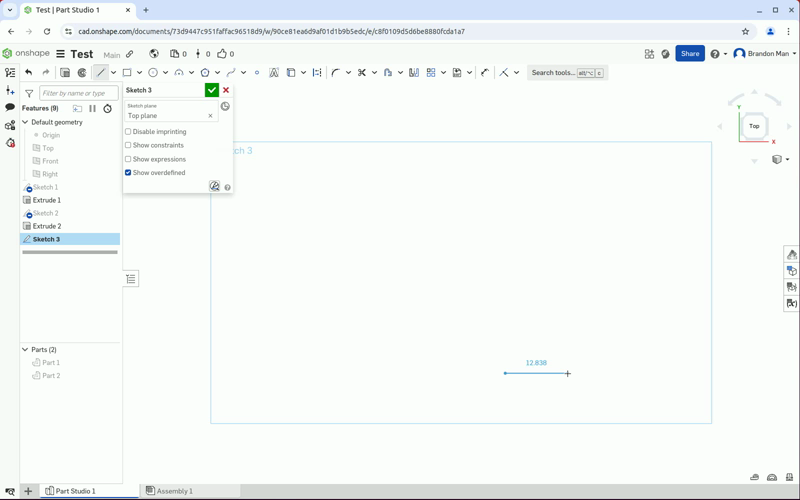
mouse_move(567, 193)
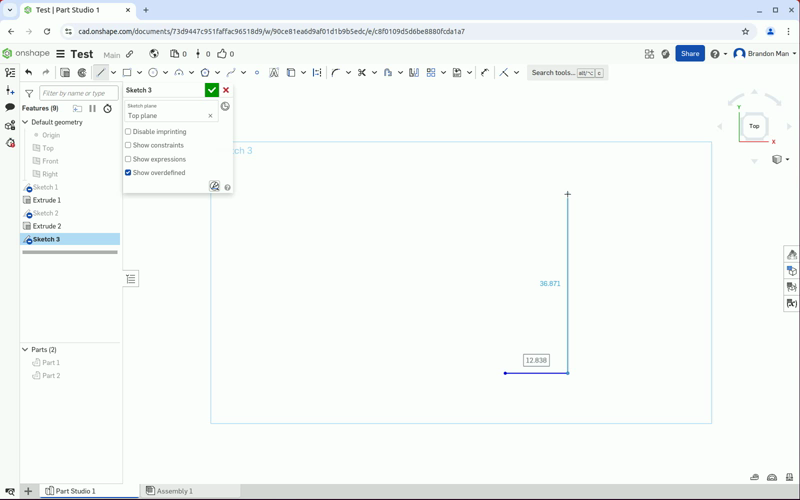
click(567, 193)
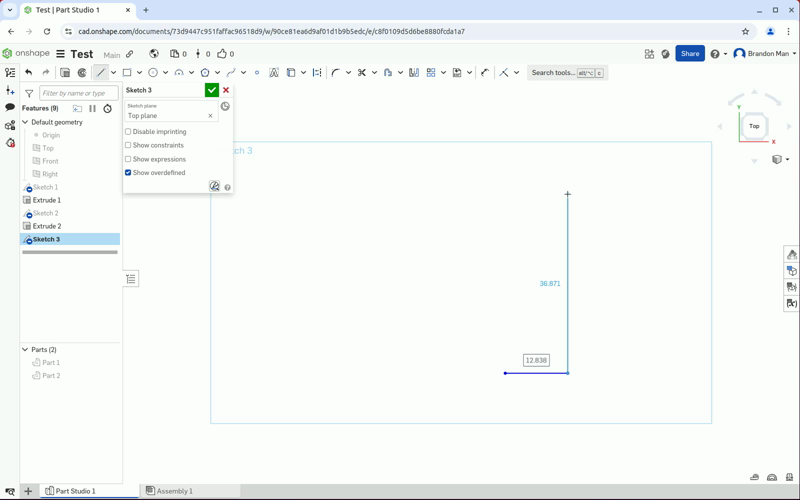
key_up(shift)
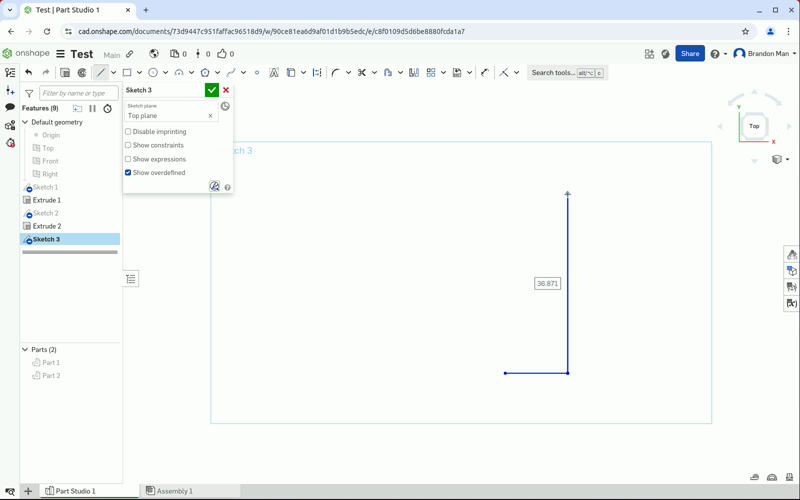
key_down(shift)
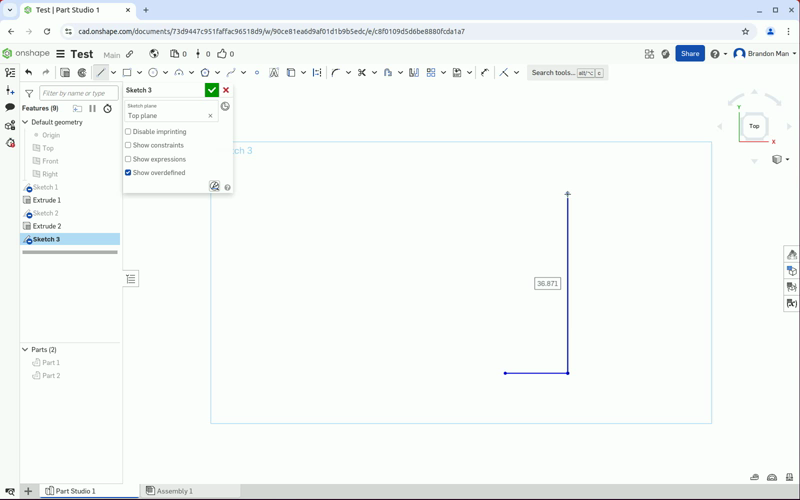
mouse_move(505, 193)
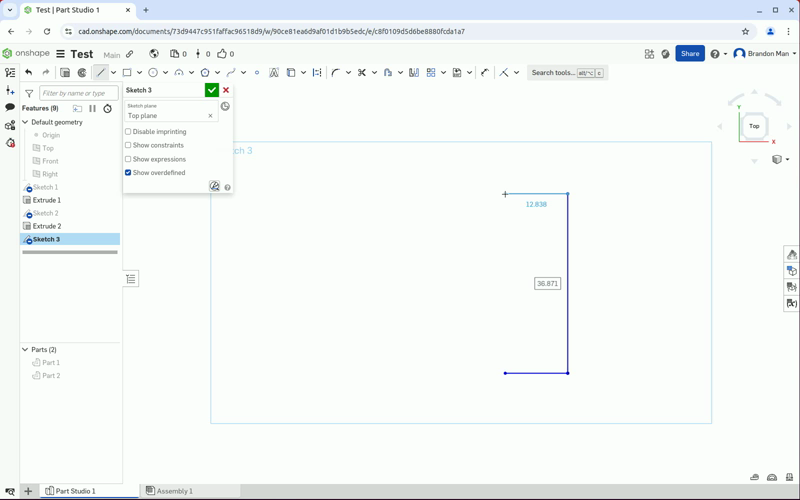
click(505, 193)
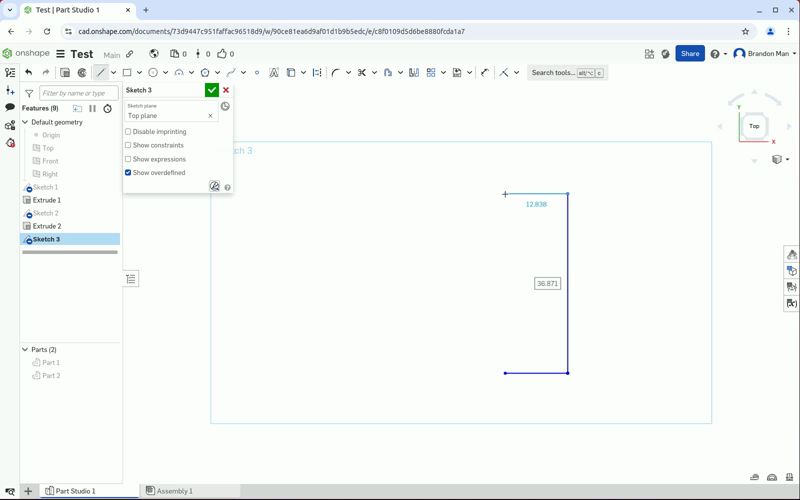
key_up(shift)
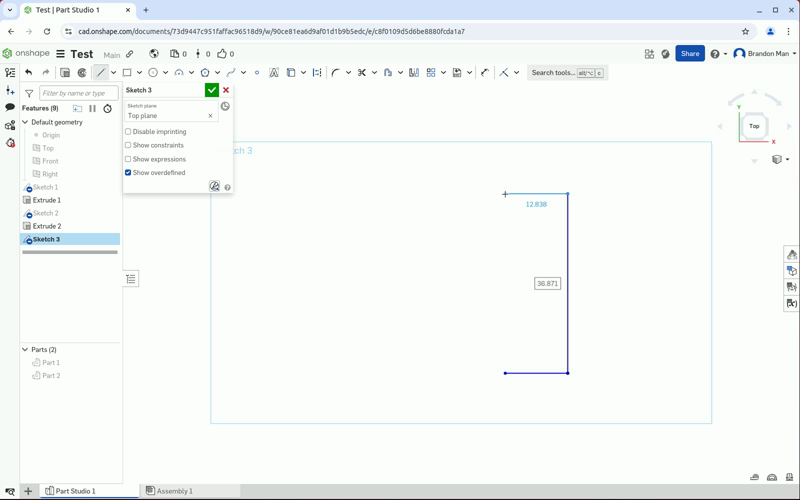
key_down(shift)
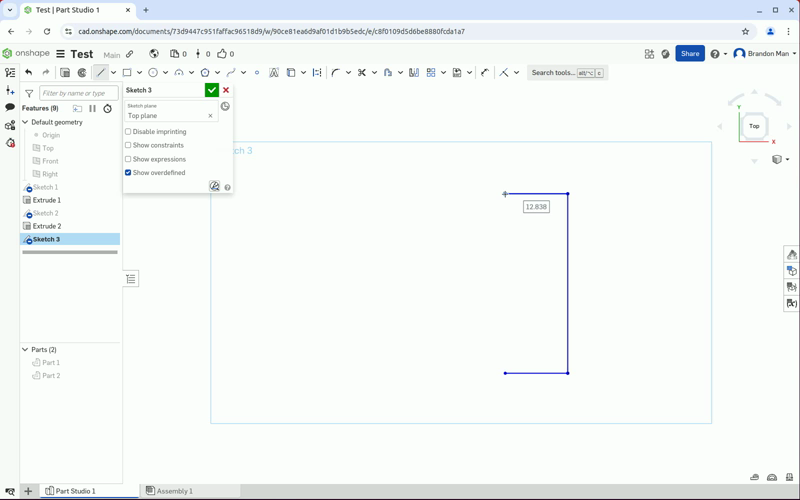
mouse_move(505, 373)
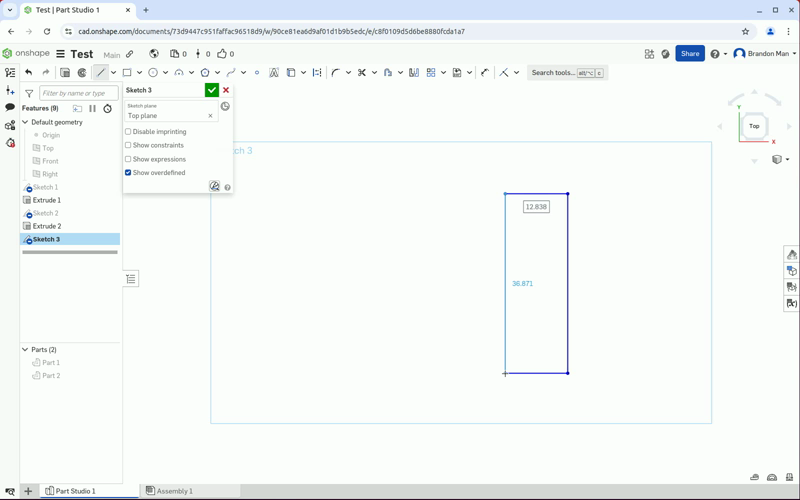
key_up(shift)
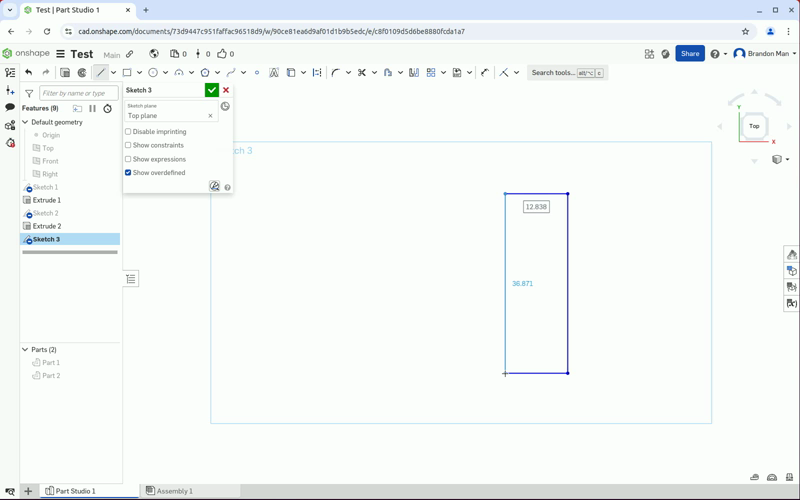
click(505, 373)
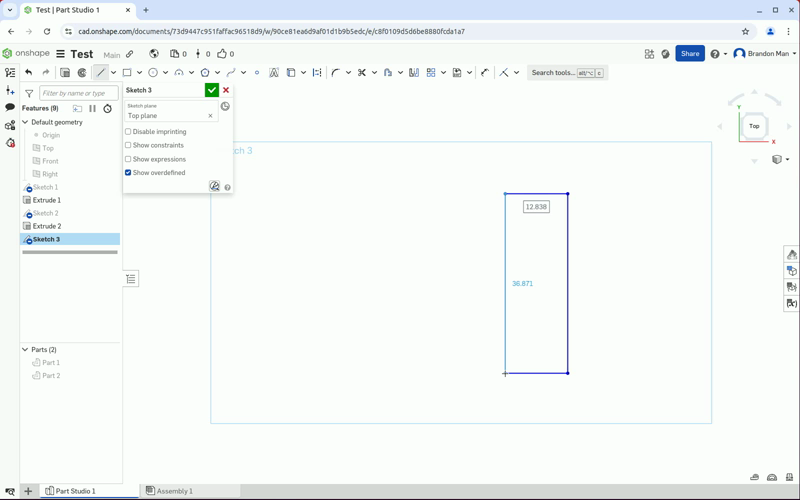
key(esc)
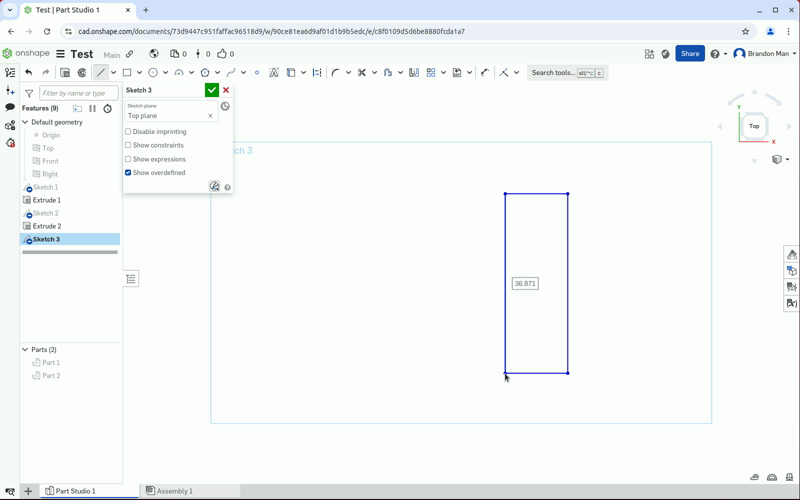
mouse_move(556, 361)
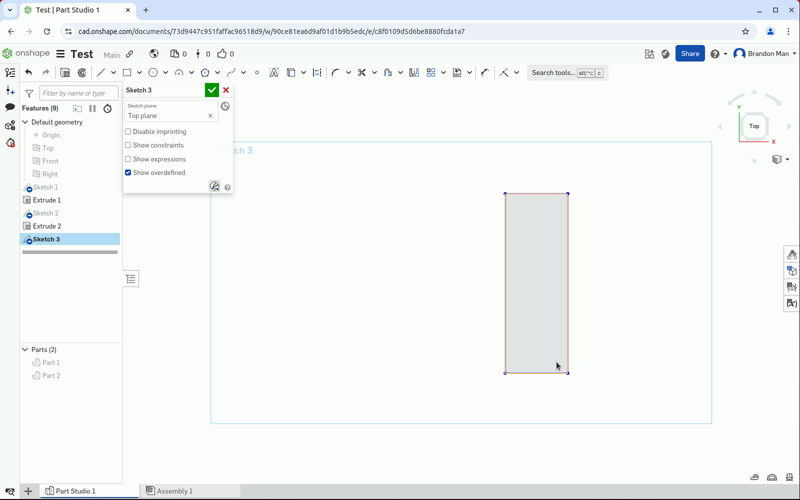
click(556, 361)
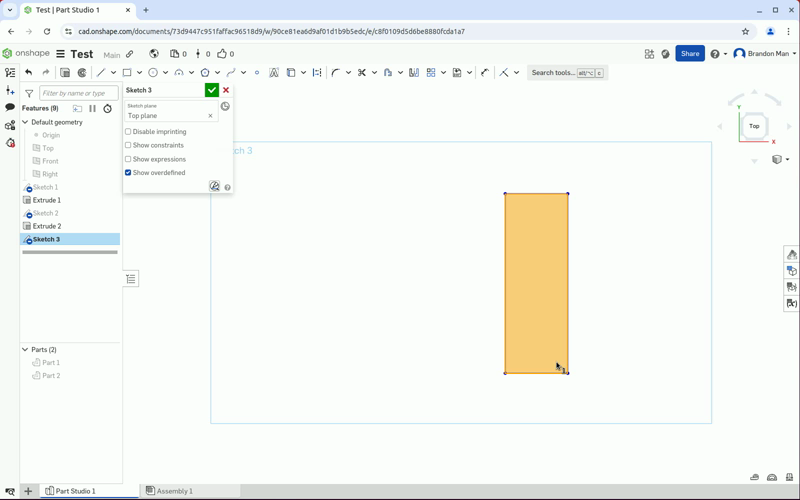
mouse_move(73, 352)
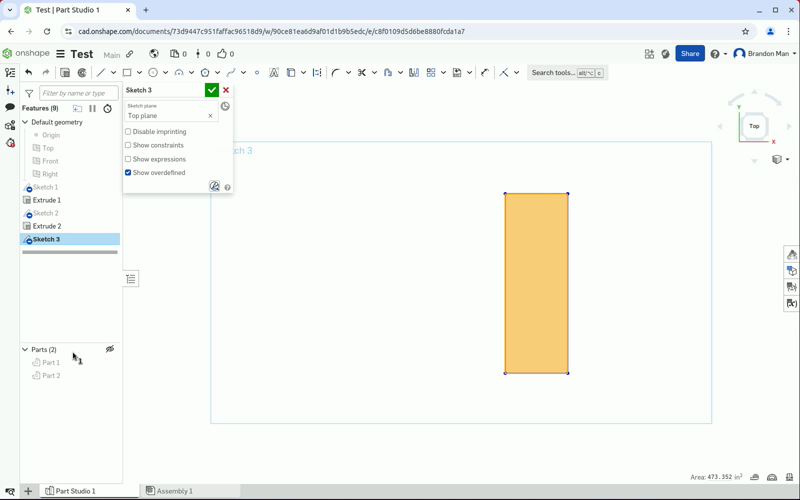
key(shift+y)
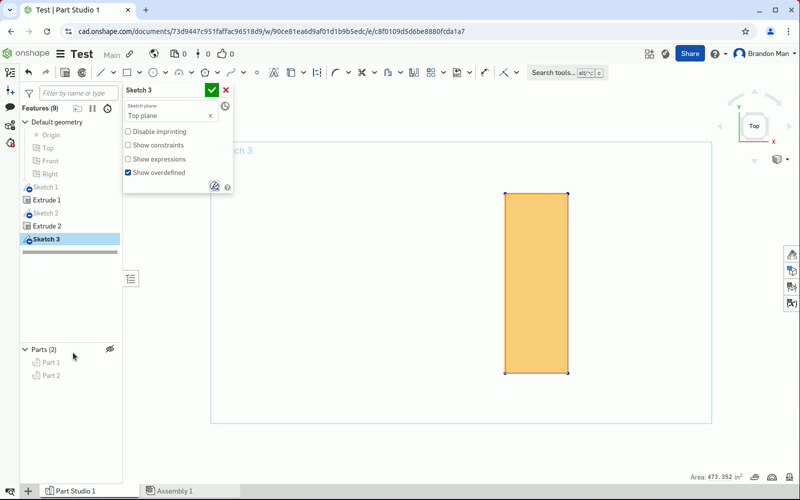
key(shift+e)
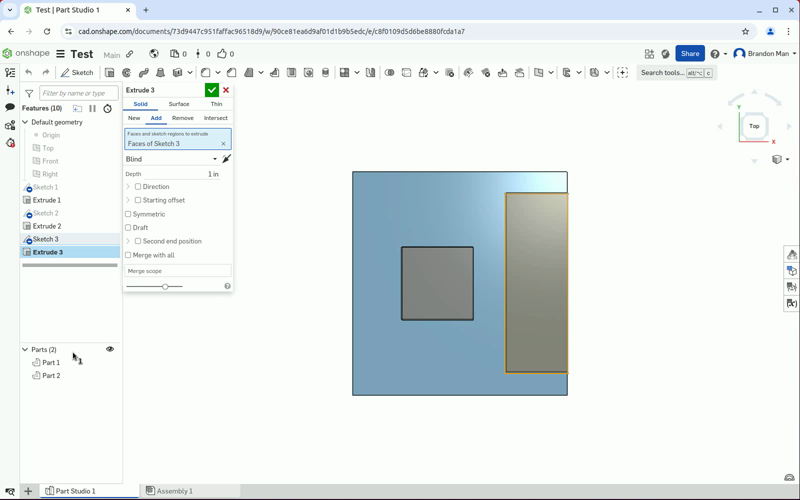
mouse_move(143, 106)
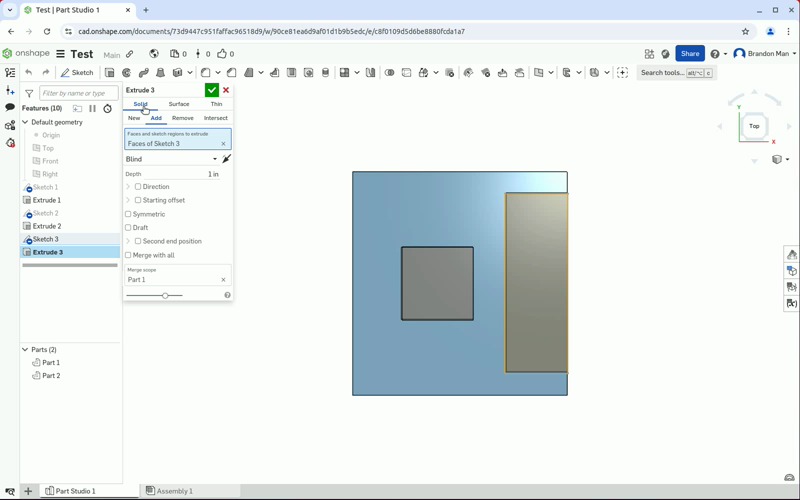
click(143, 106)
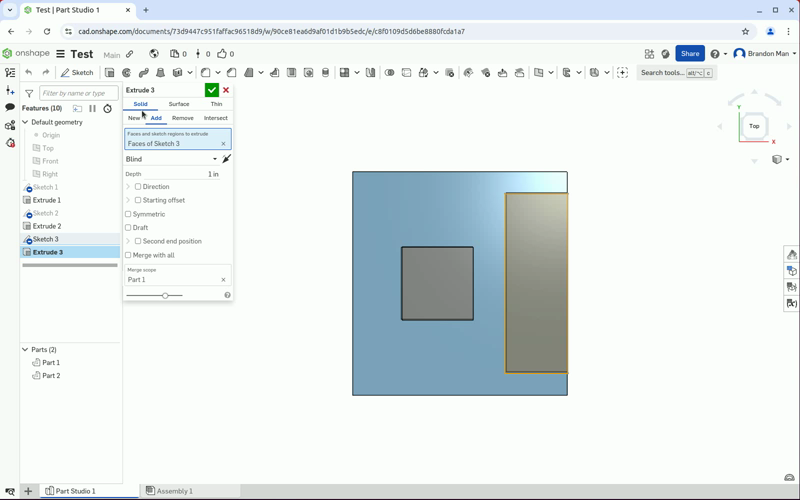
mouse_move(137, 120)
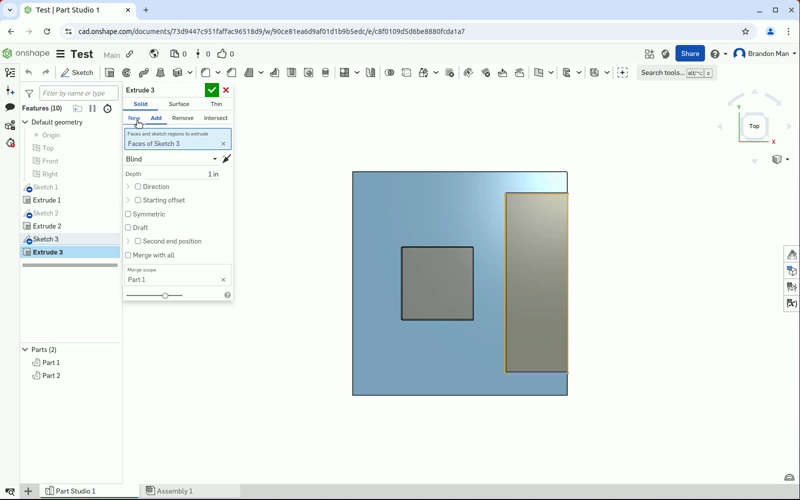
click(137, 120)
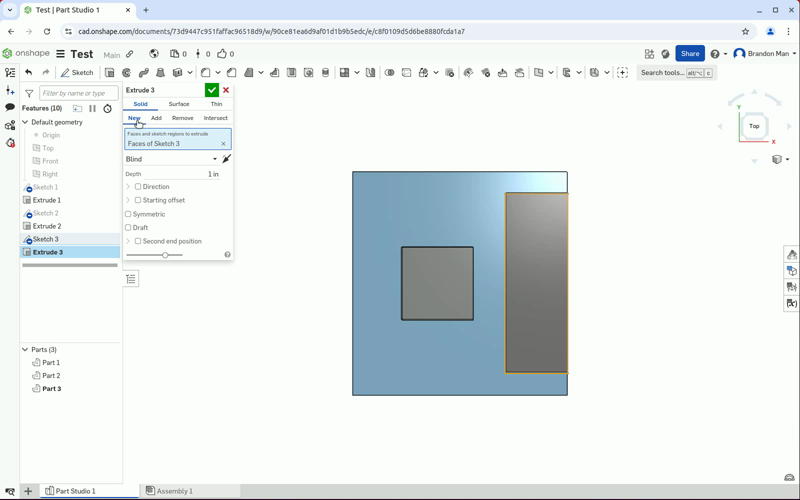
key(tab, 4)
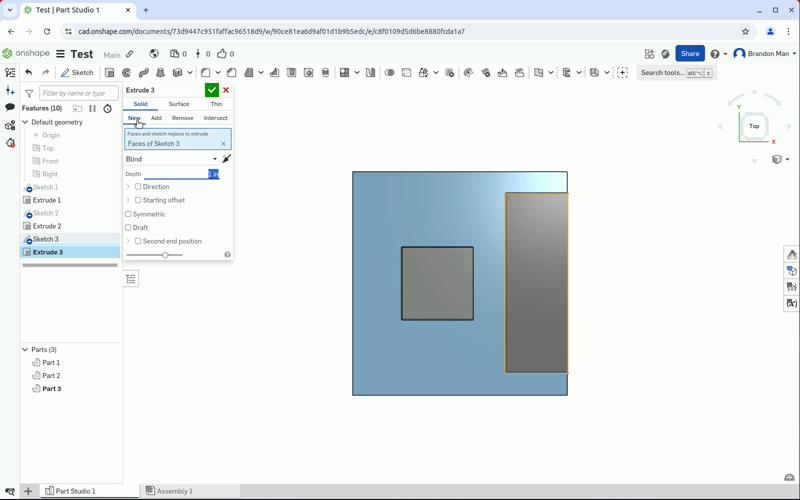
text(1.926)
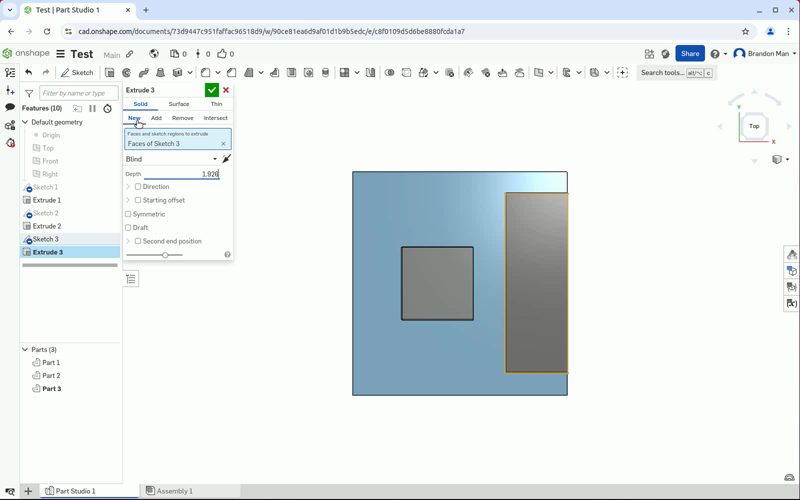
key(enter)
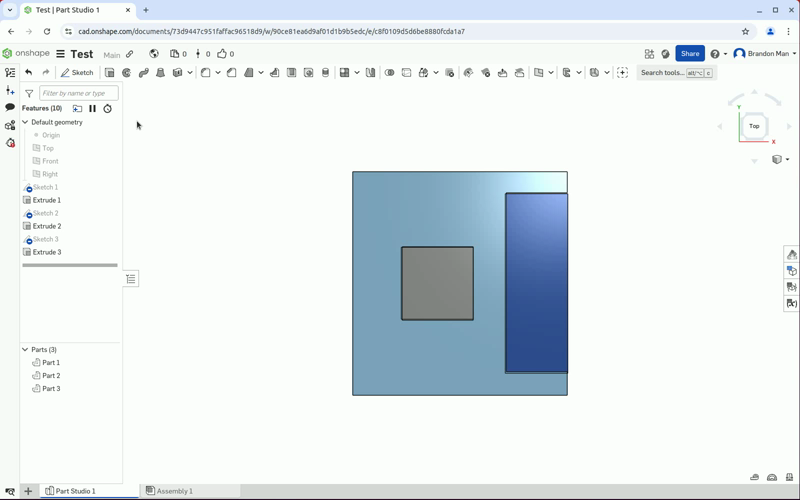
key(shift+h)
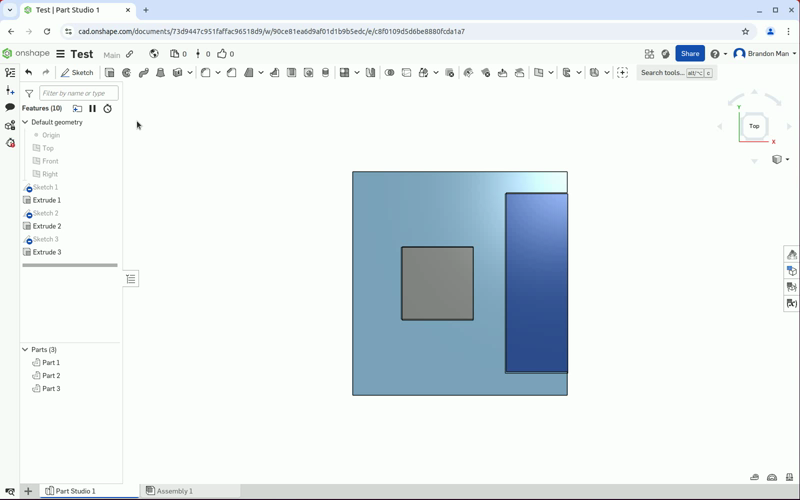
key(shift+h)
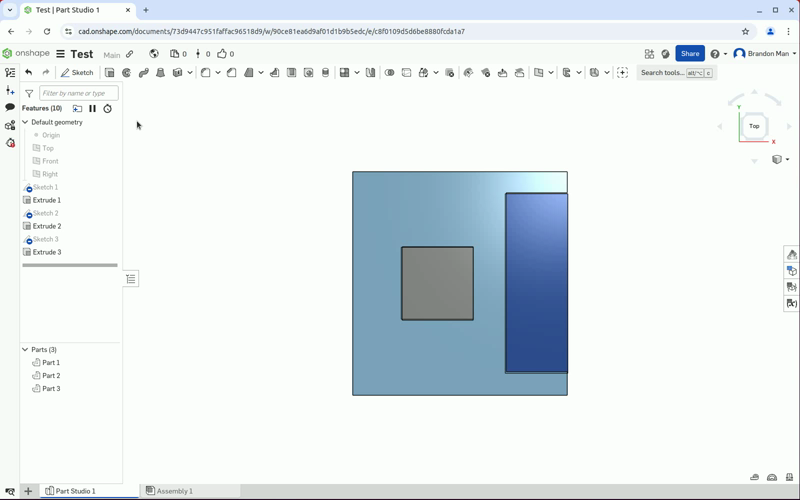
mouse_move(73, 189)
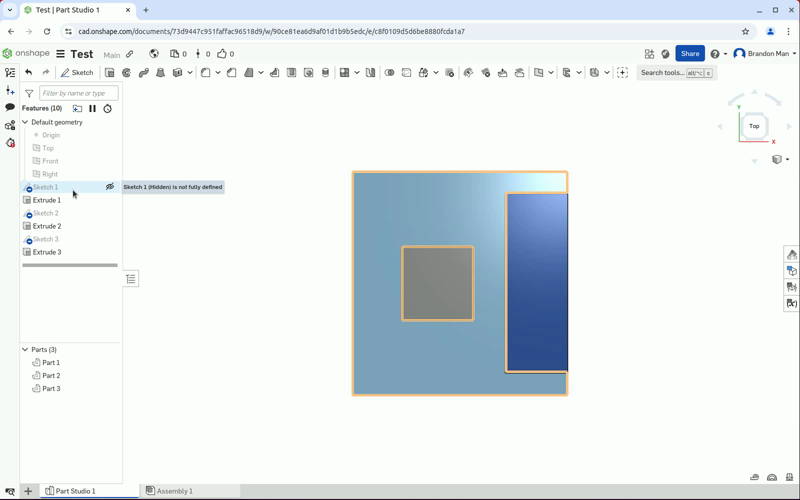
click(73, 189)
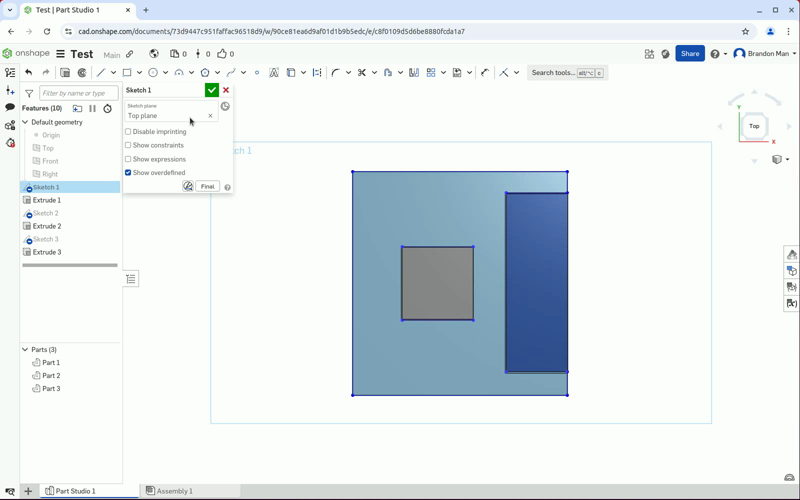
mouse_move(229, 92)
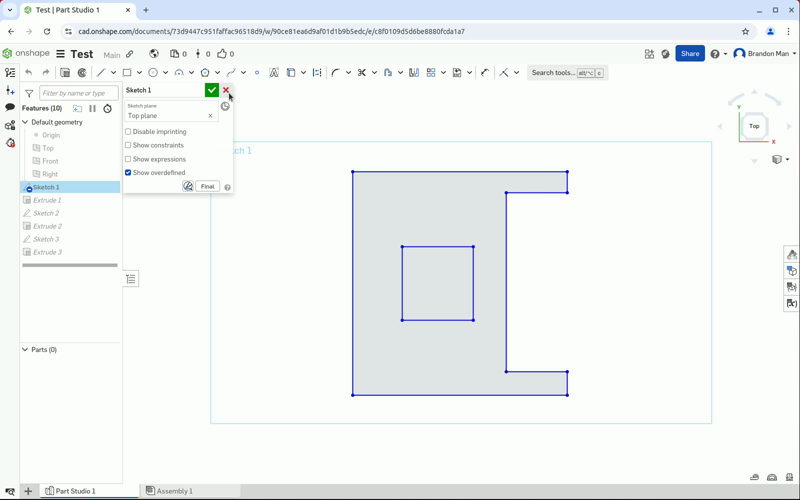
click(229, 92)
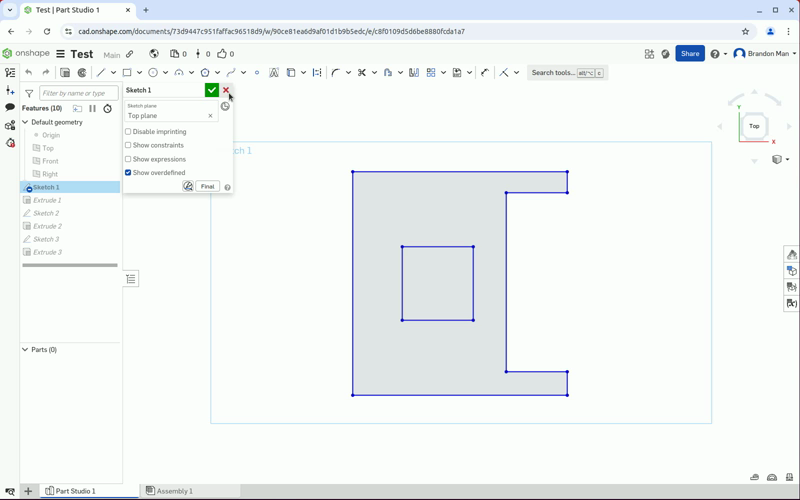
key(shift+s)
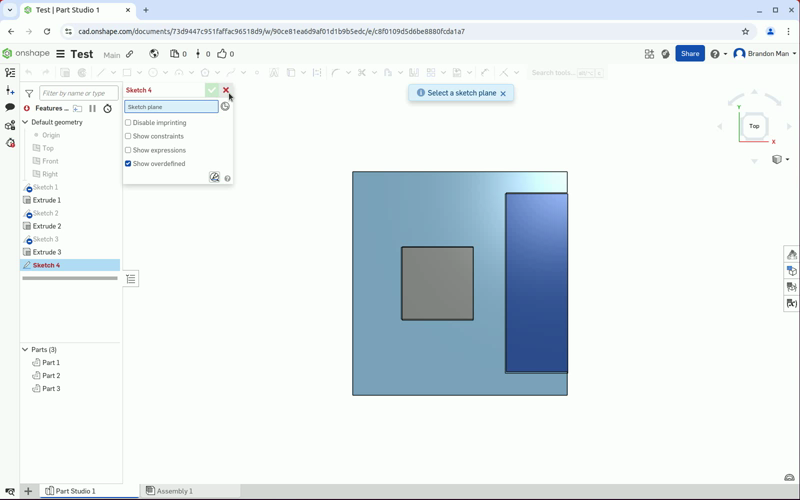
mouse_move(73, 150)
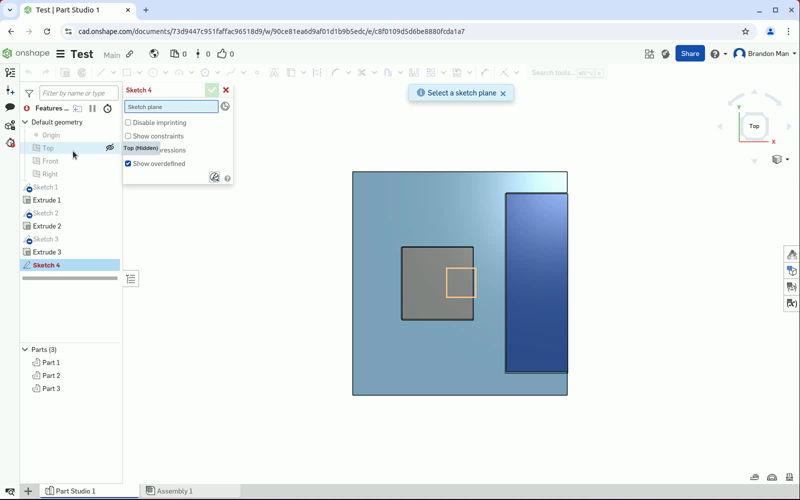
click(73, 150)
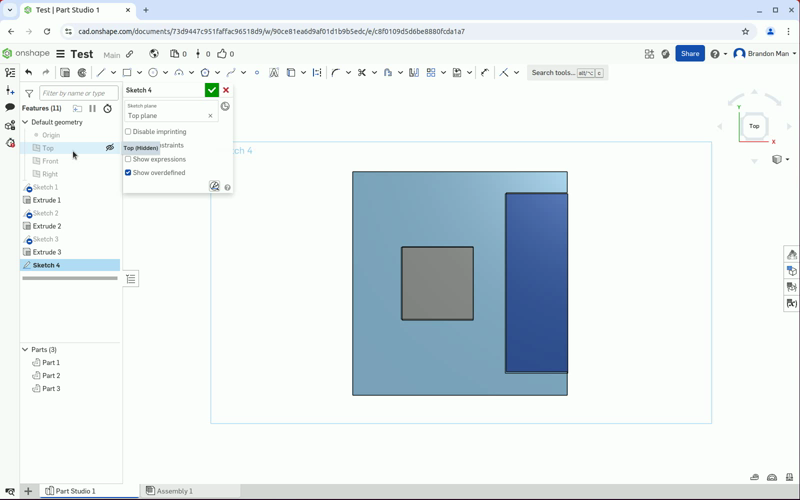
mouse_move(73, 352)
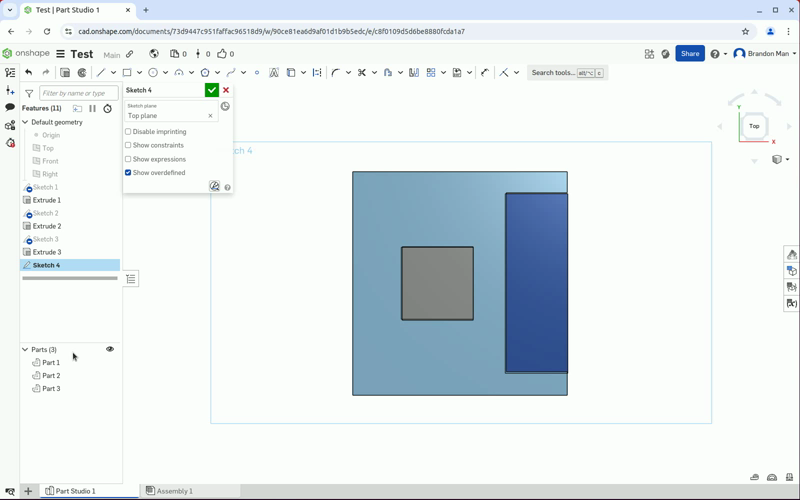
key(y)
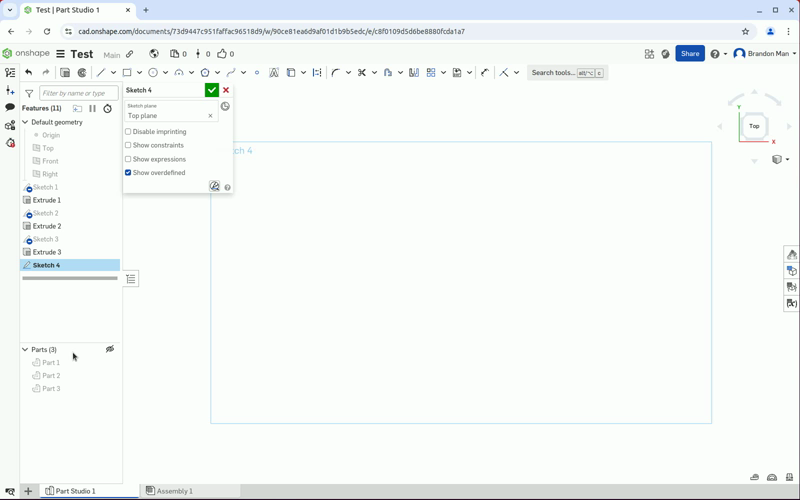
key(l)
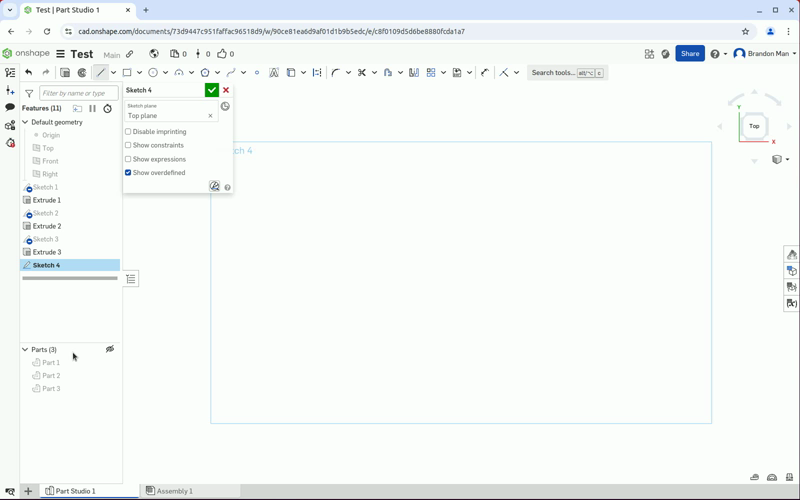
key_down(shift)
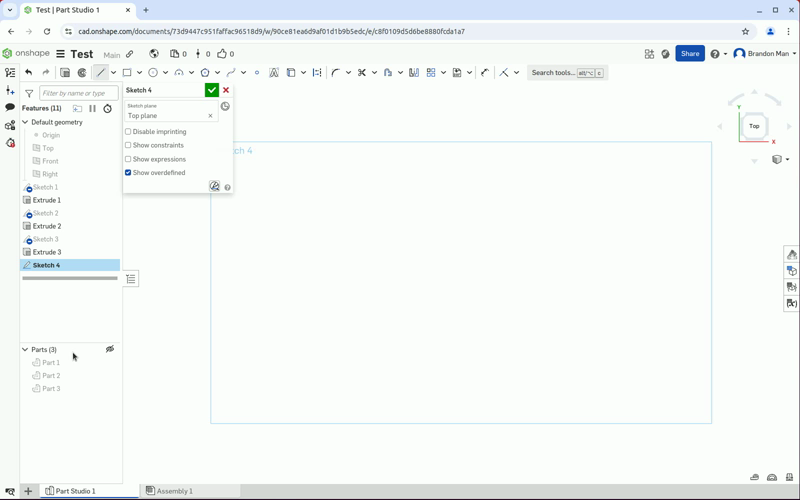
mouse_move(401, 319)
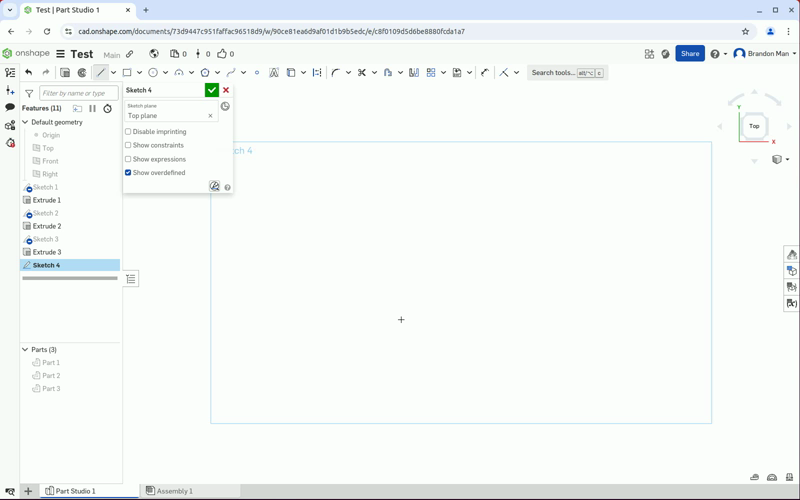
click(401, 319)
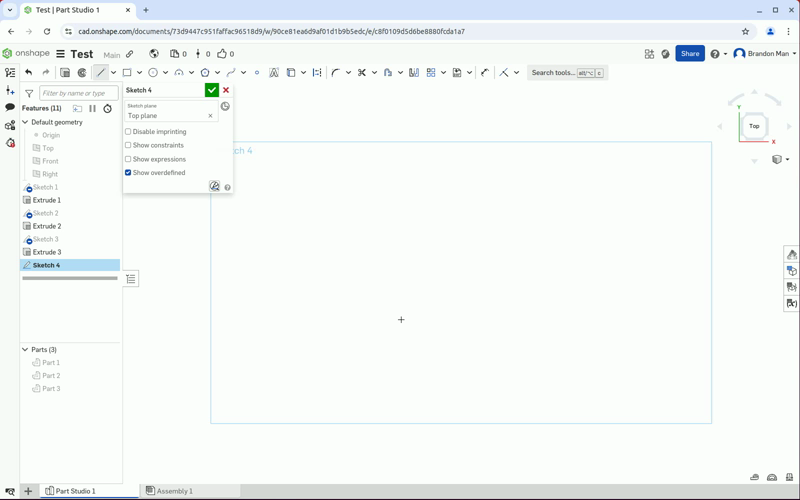
key_up(shift)
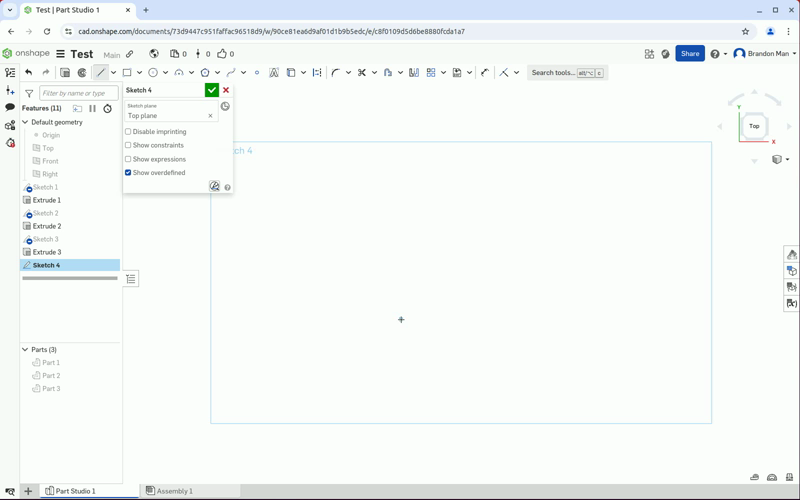
key_down(shift)
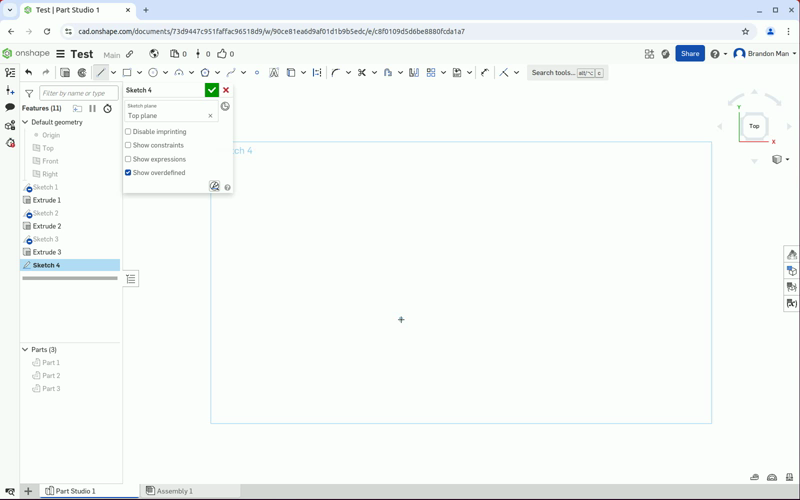
mouse_move(473, 319)
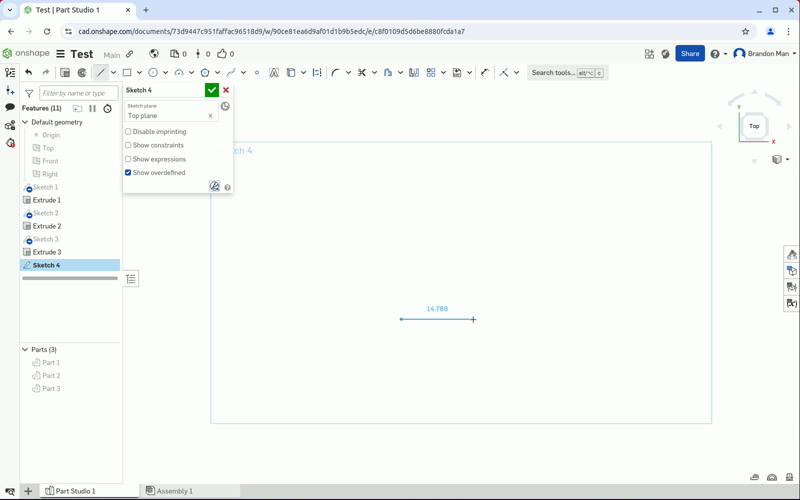
click(473, 319)
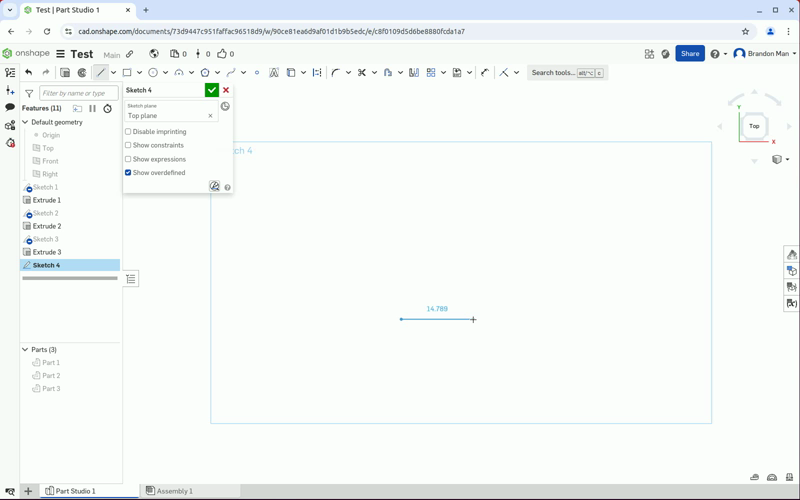
key_up(shift)
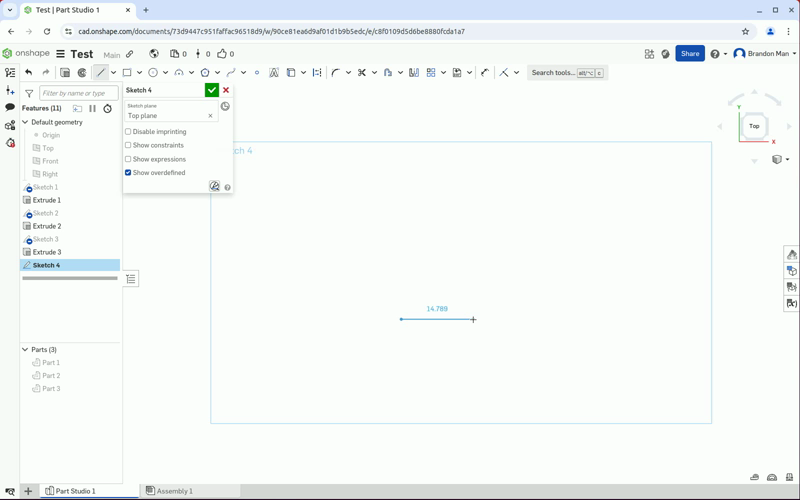
key_down(shift)
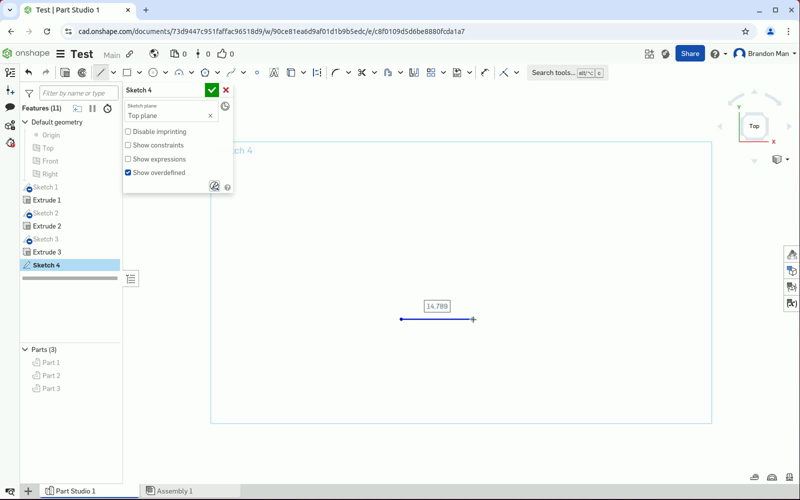
mouse_move(473, 247)
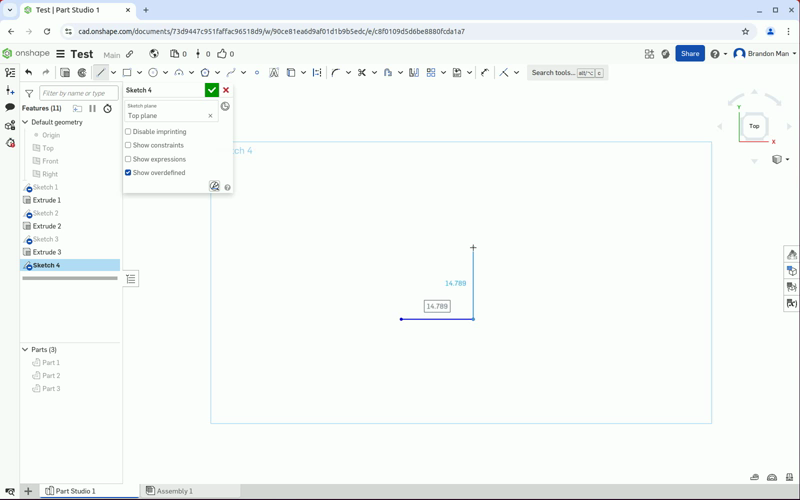
click(473, 247)
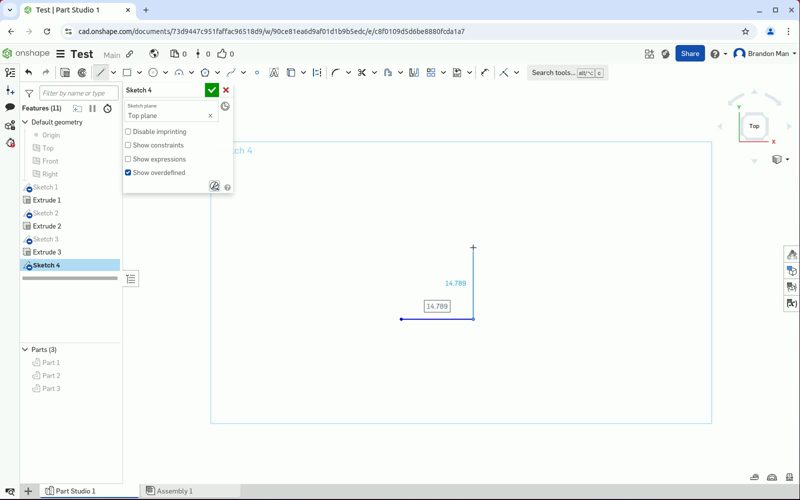
key_up(shift)
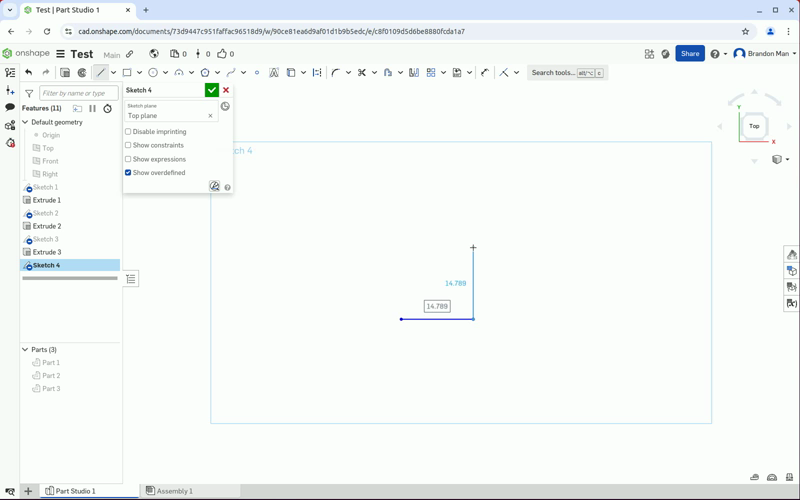
key_down(shift)
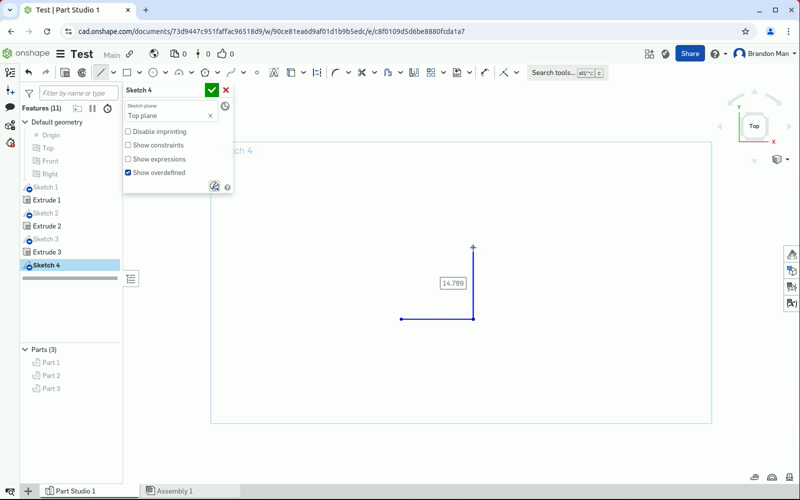
mouse_move(401, 247)
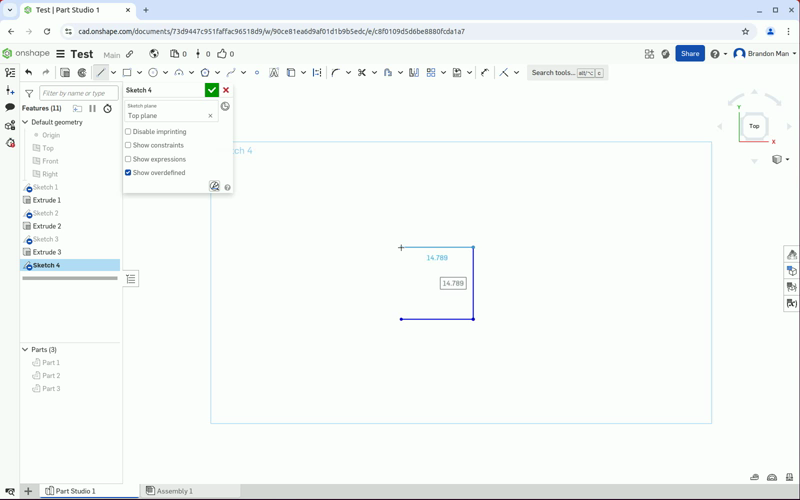
click(401, 247)
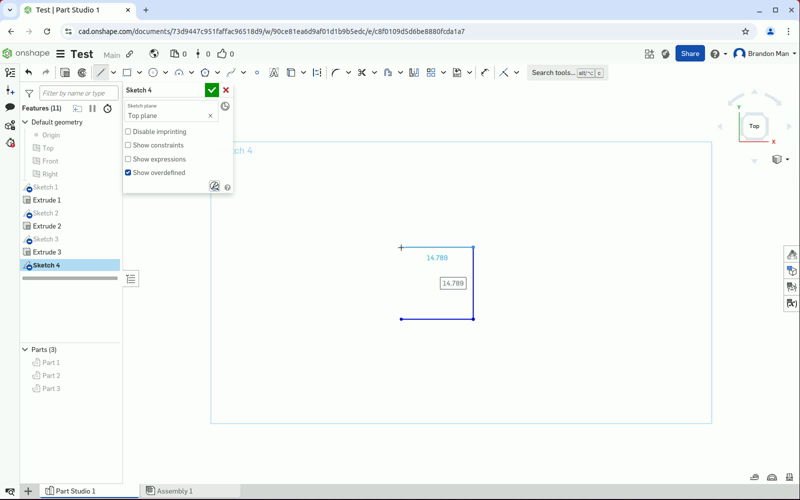
key_up(shift)
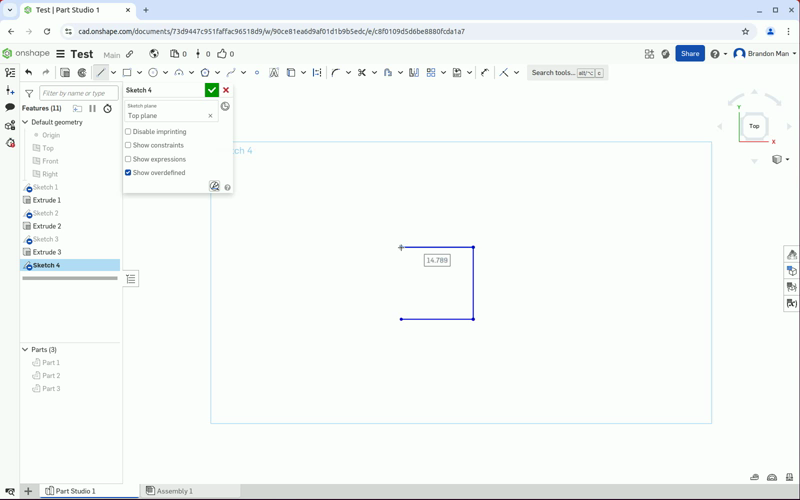
key_down(shift)
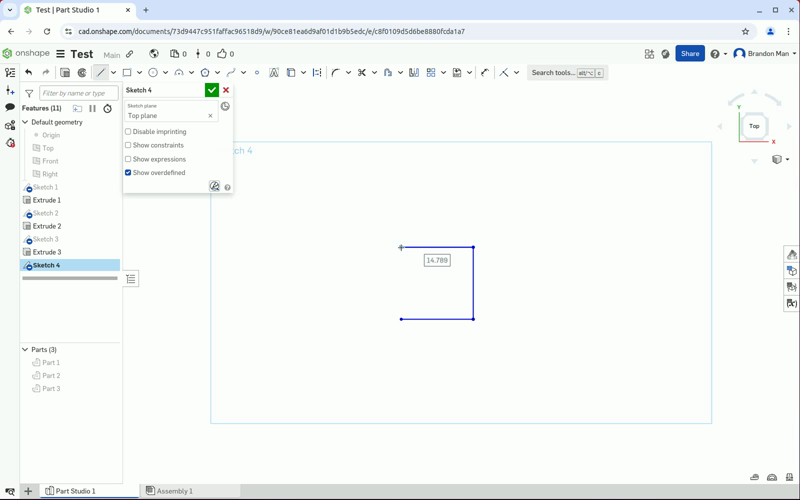
mouse_move(401, 319)
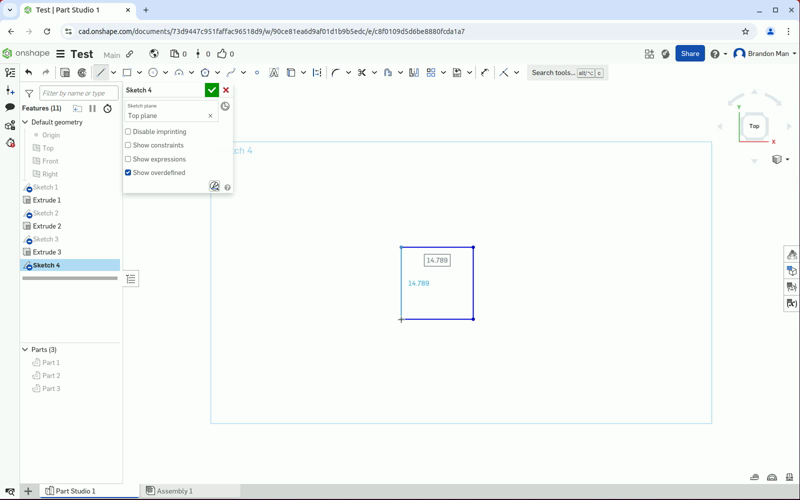
key_up(shift)
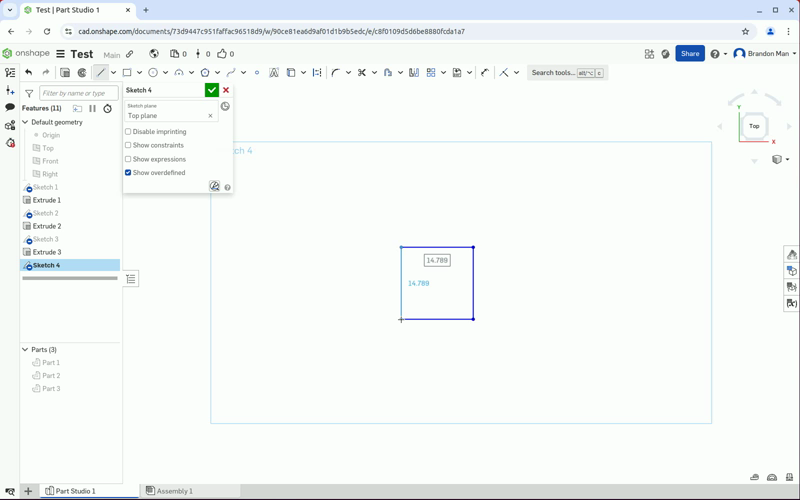
click(401, 319)
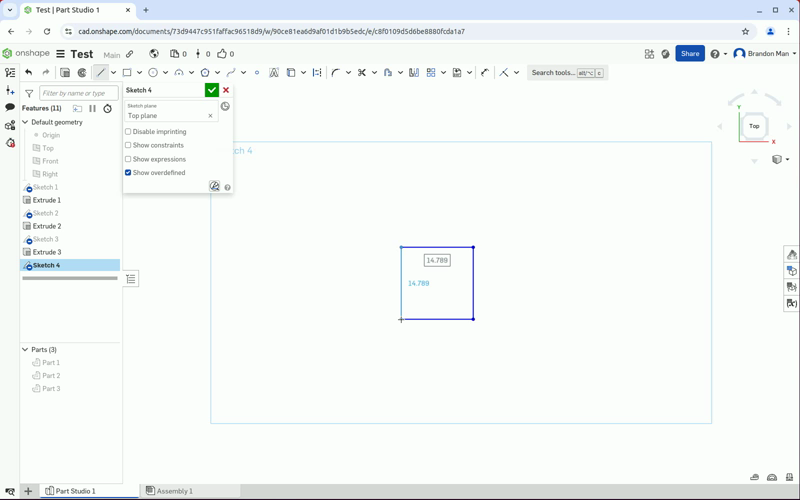
key(esc)
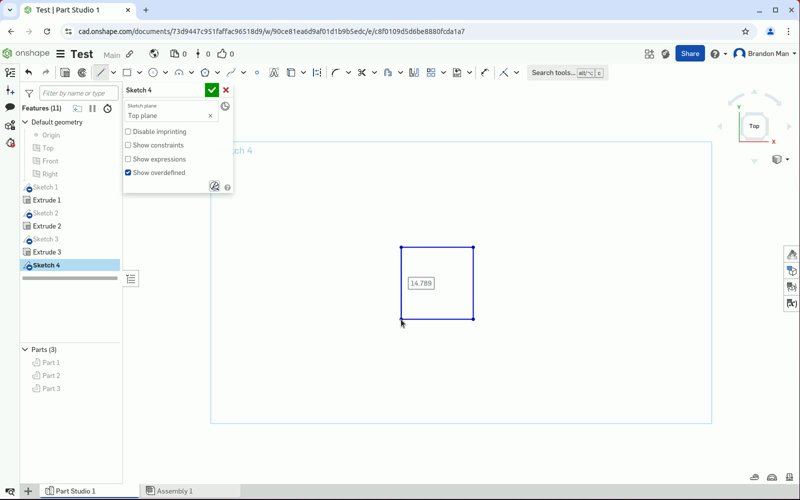
mouse_move(456, 312)
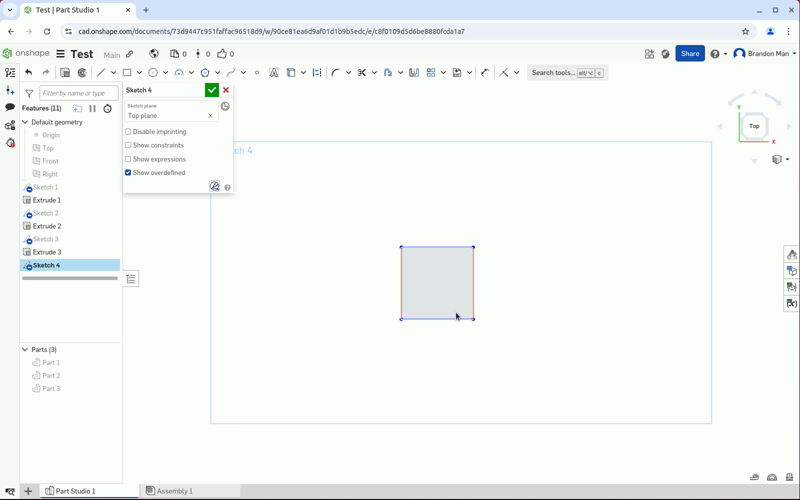
click(456, 312)
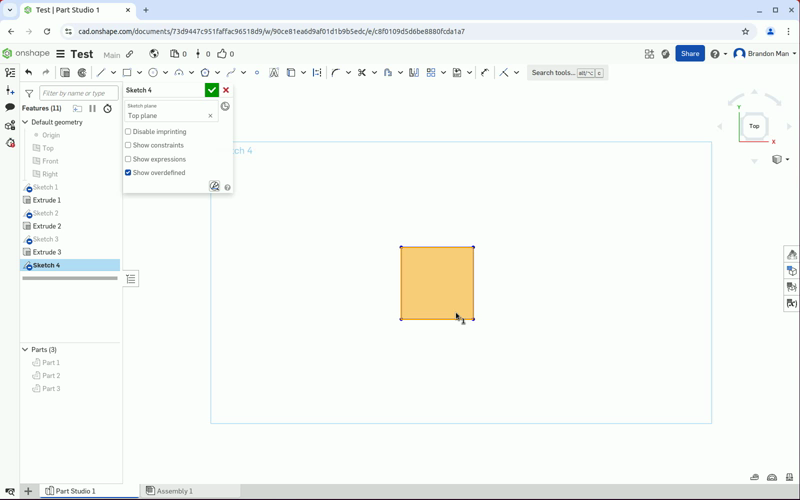
mouse_move(73, 352)
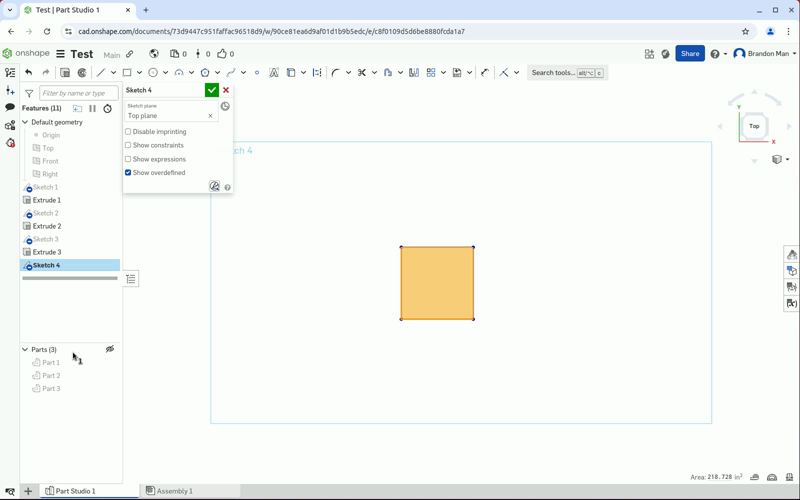
key(shift+y)
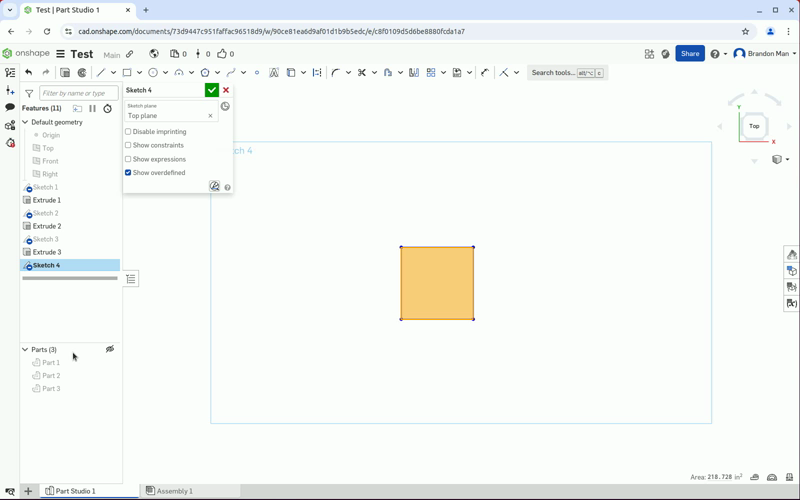
key(shift+e)
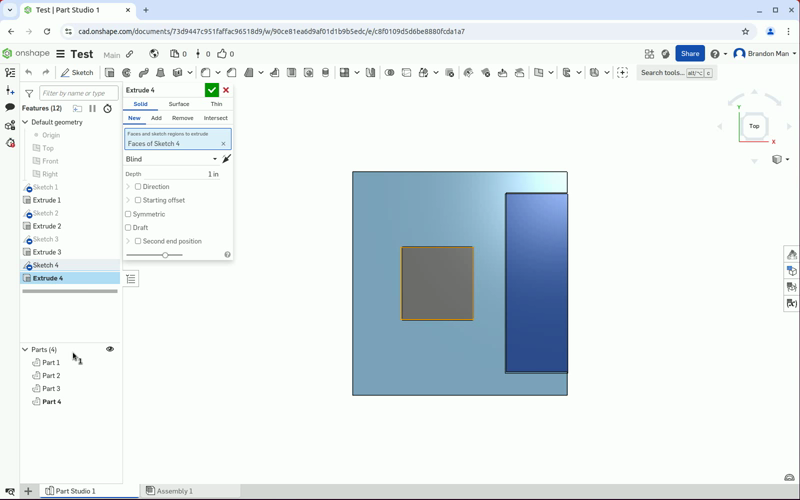
mouse_move(143, 106)
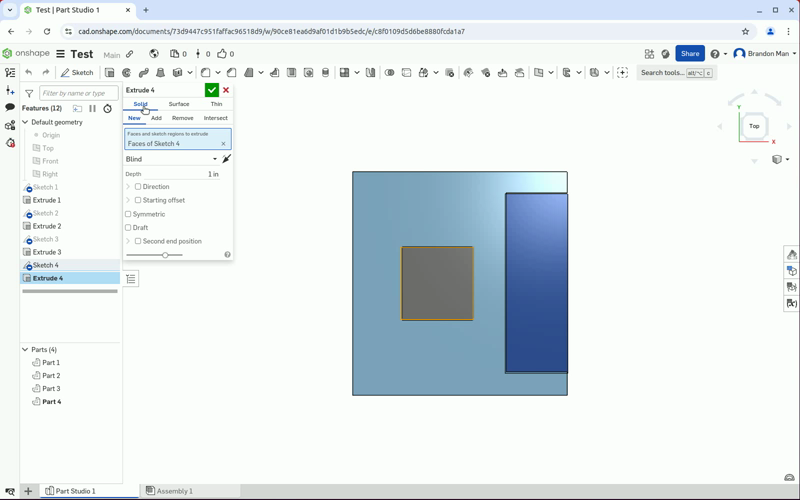
click(143, 106)
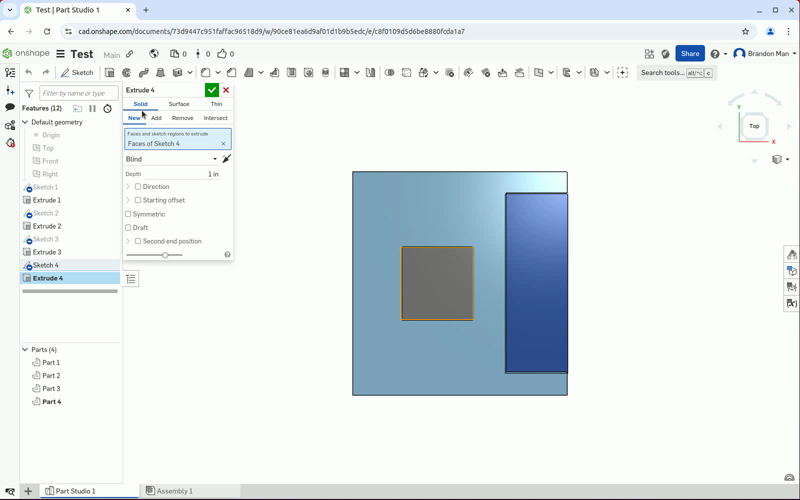
mouse_move(137, 120)
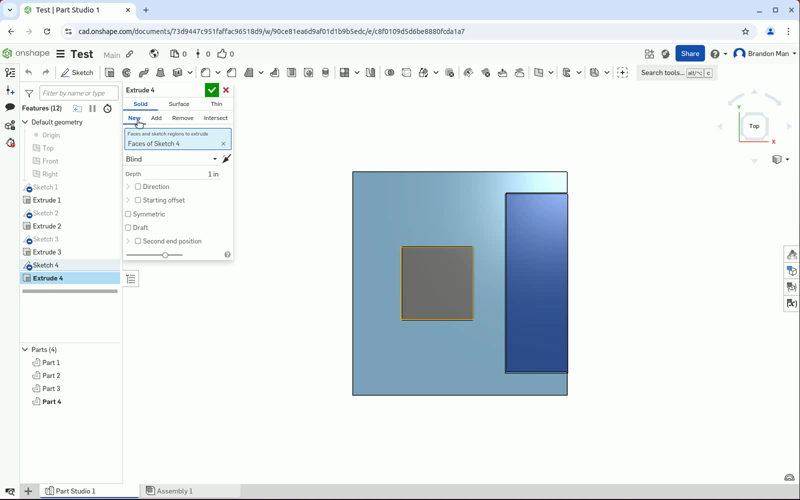
click(137, 120)
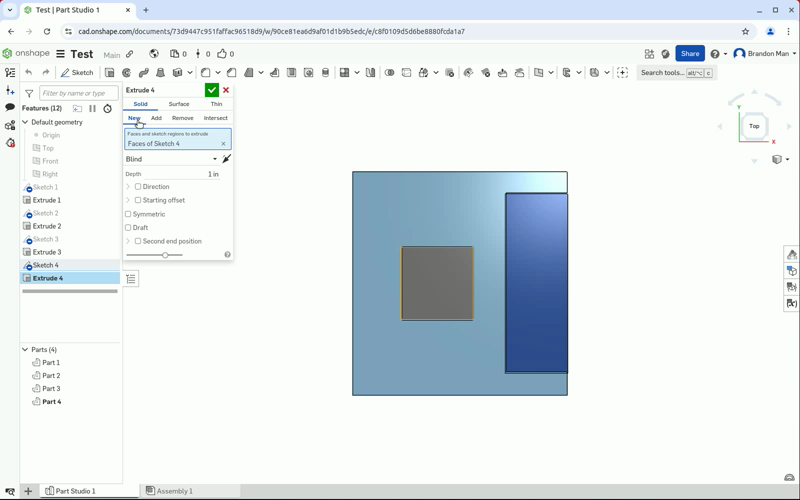
key(tab, 4)
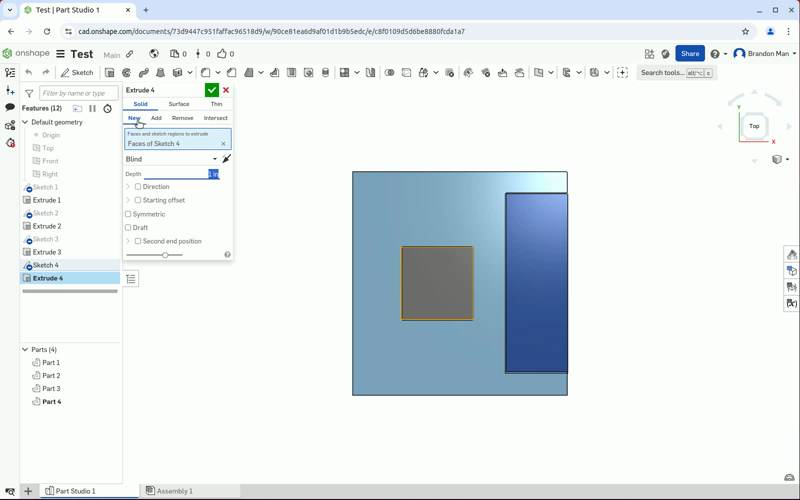
text(11.073)
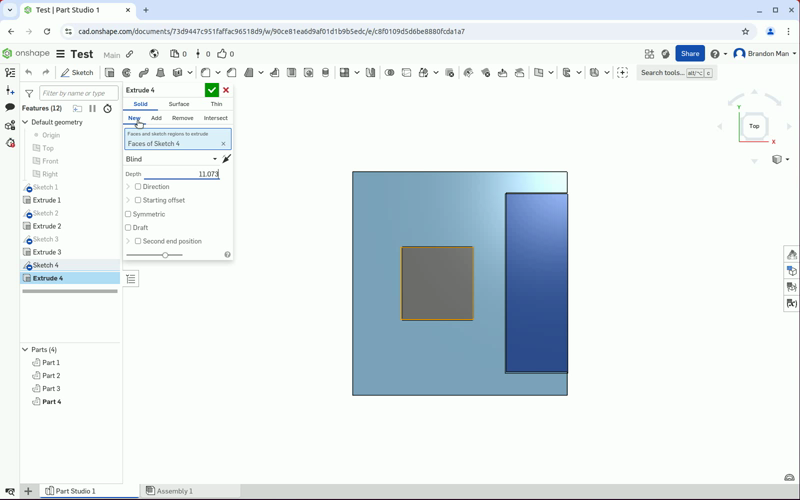
key(enter)
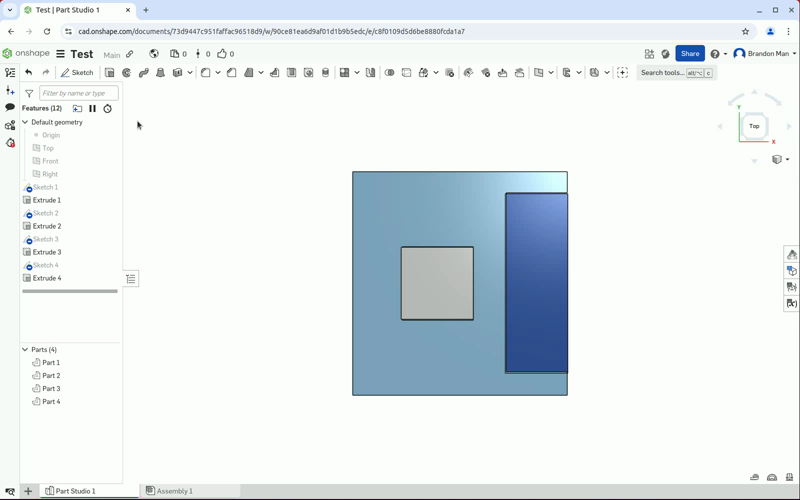
key(shift+h)
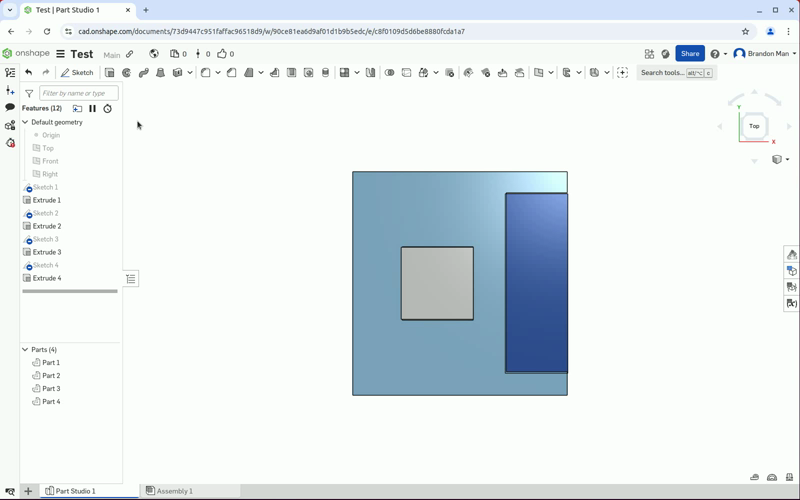
key(shift+h)
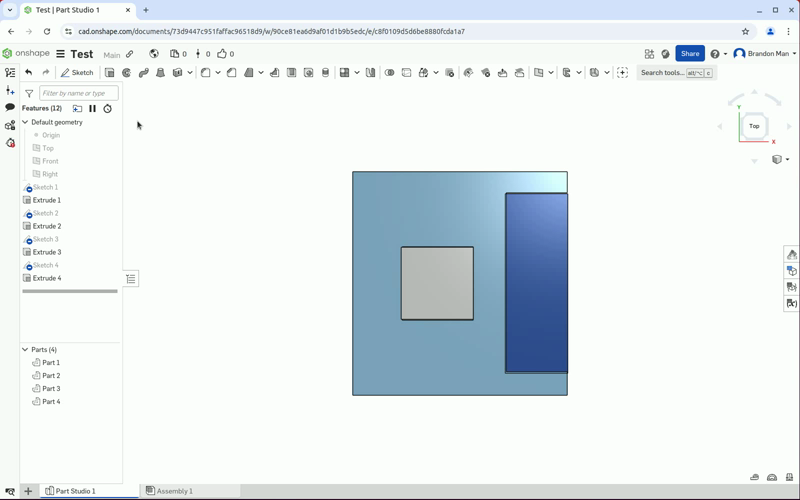
mouse_move(73, 189)
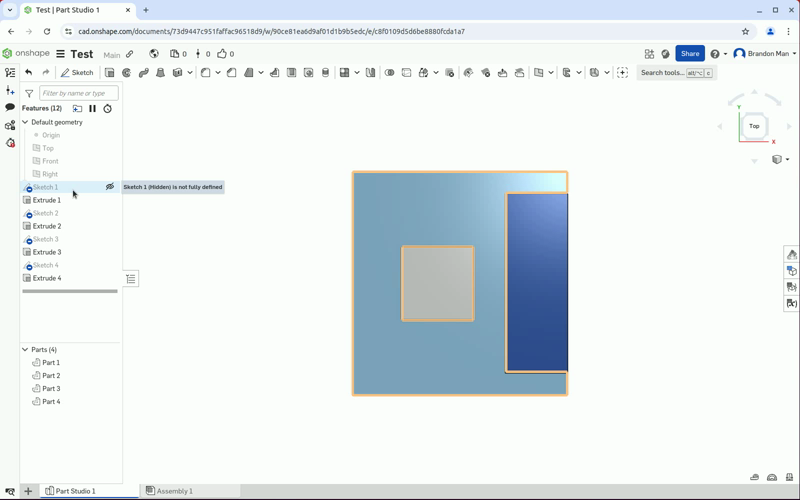
click(73, 189)
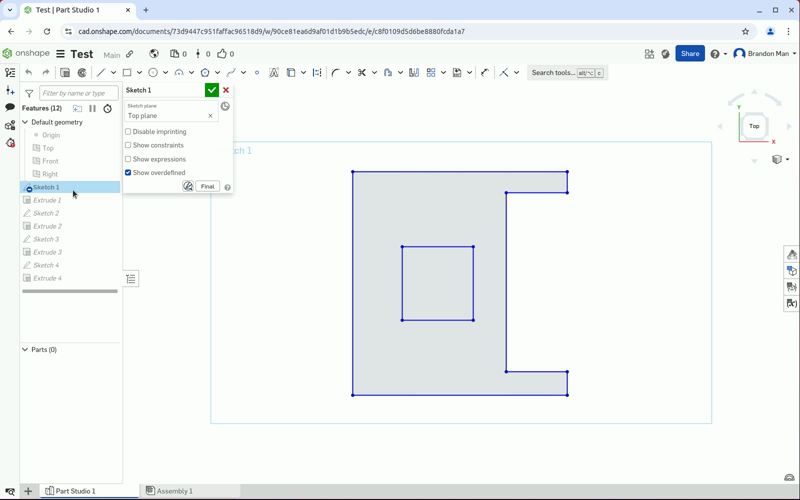
mouse_move(229, 92)
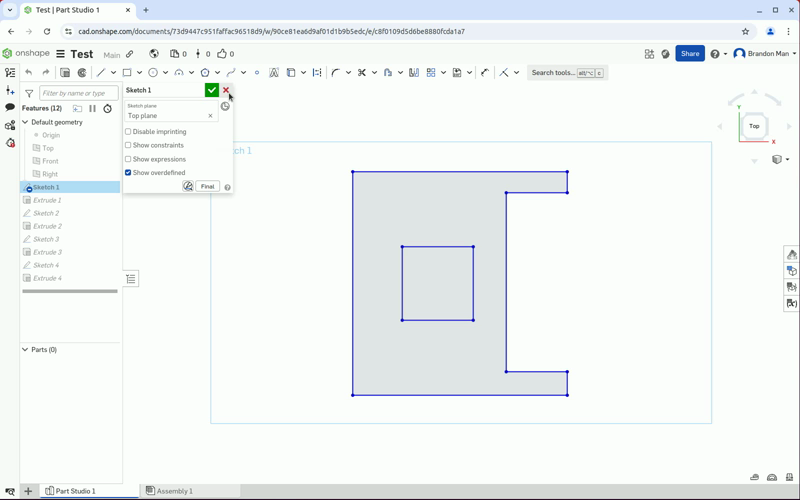
click(229, 92)
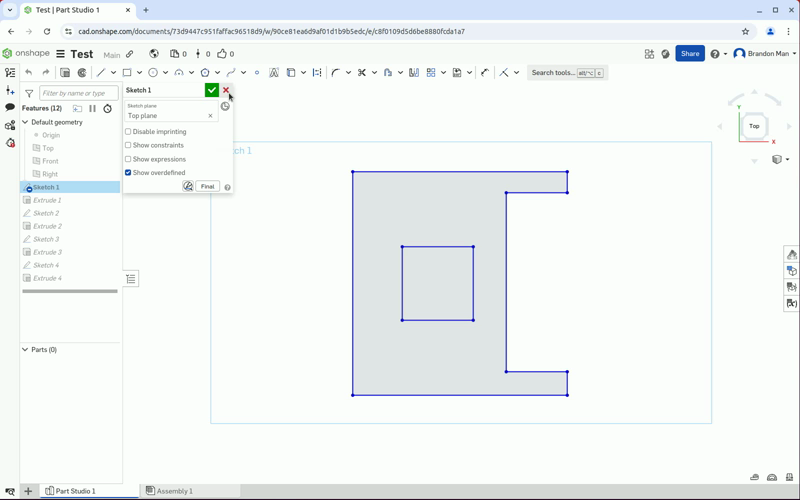
key(shift+s)
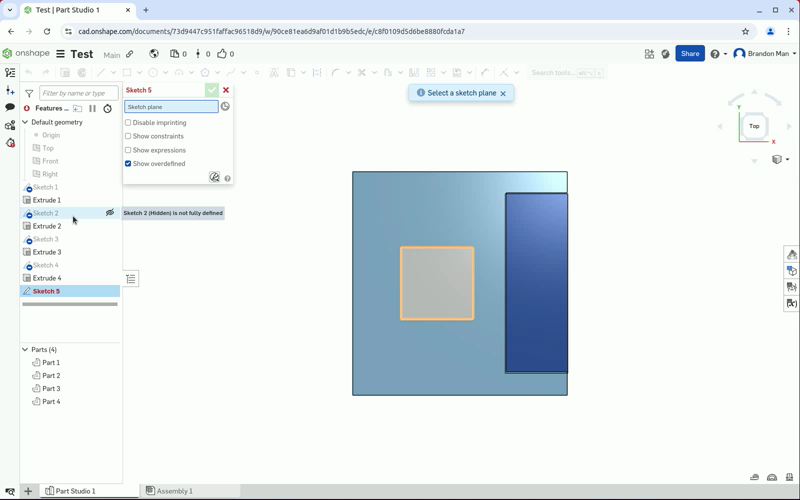
scroll(3)
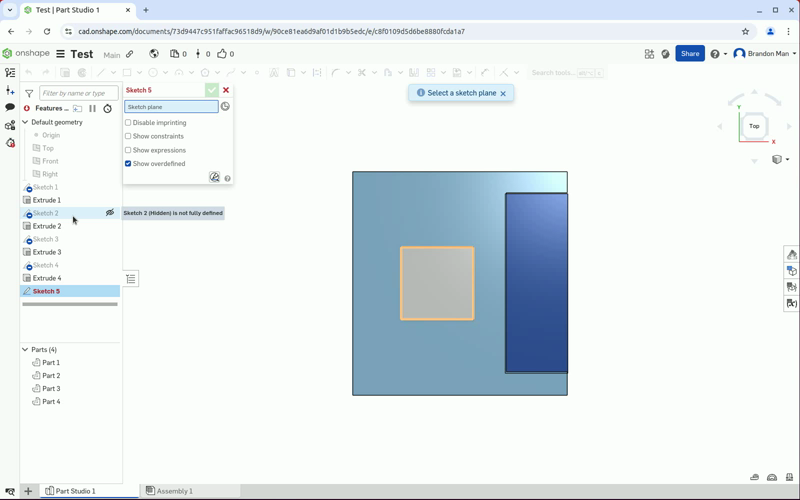
mouse_move(73, 150)
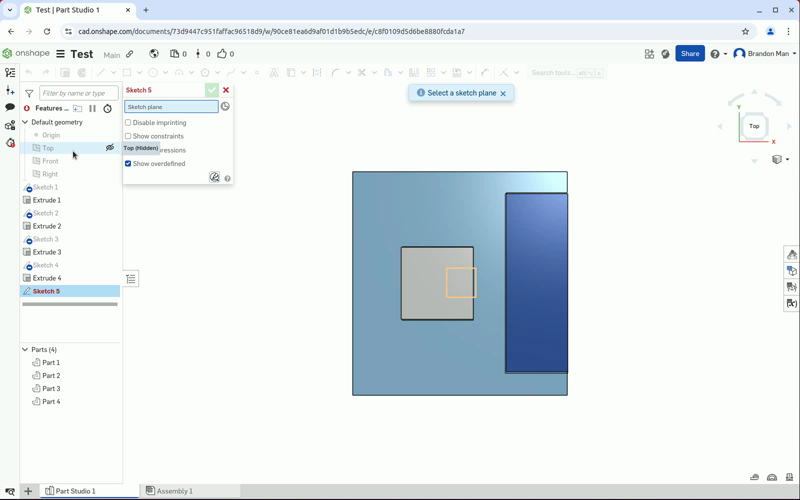
click(73, 150)
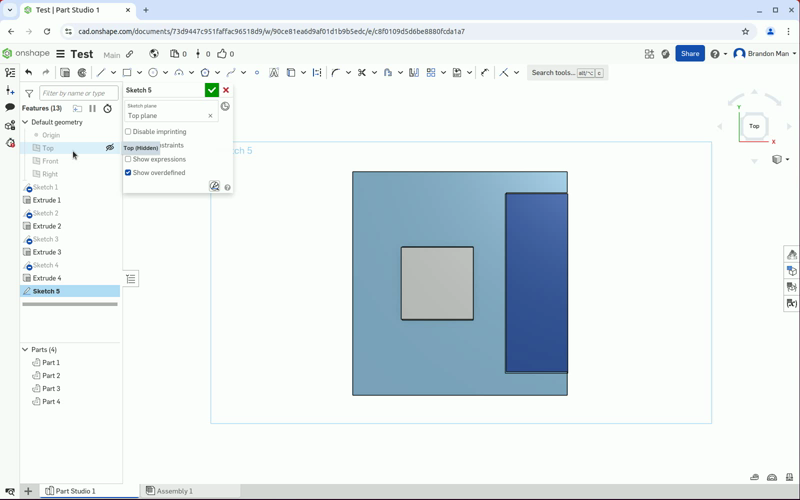
mouse_move(73, 352)
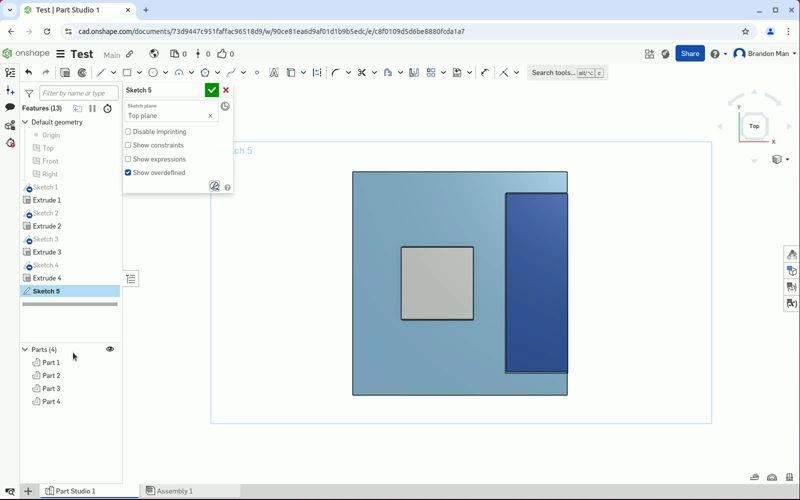
key(y)
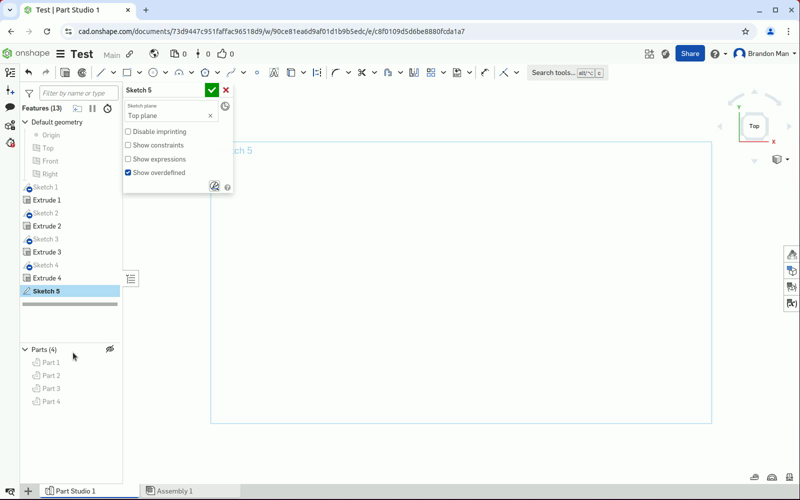
key(l)
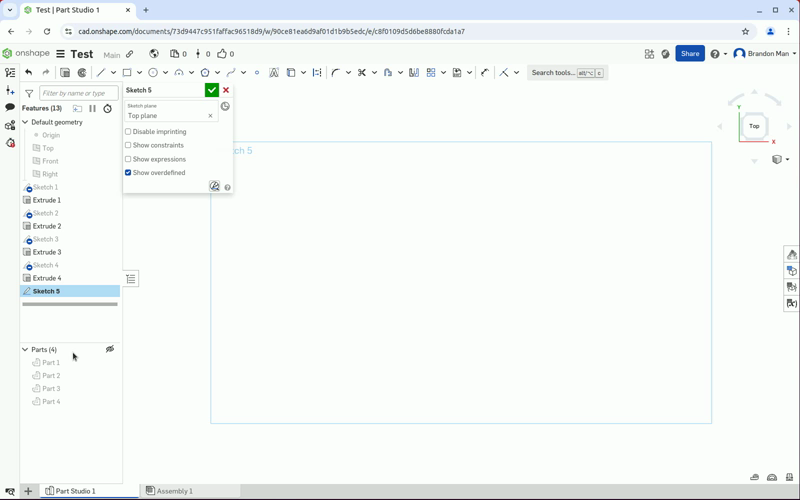
key_down(shift)
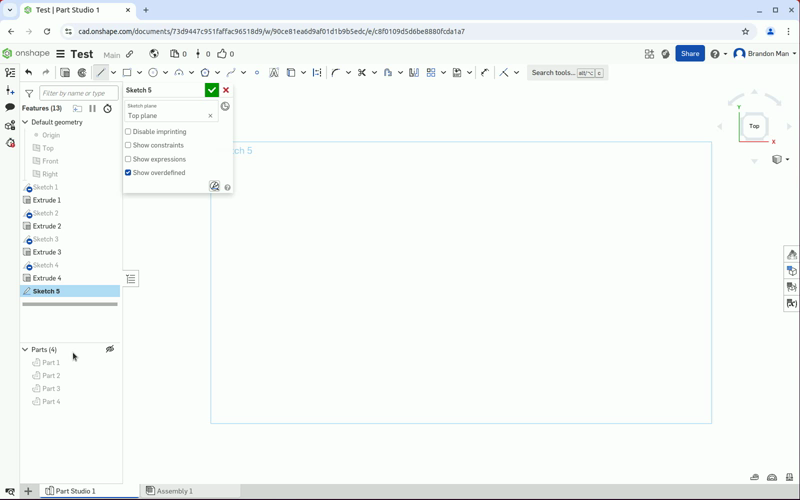
mouse_move(505, 373)
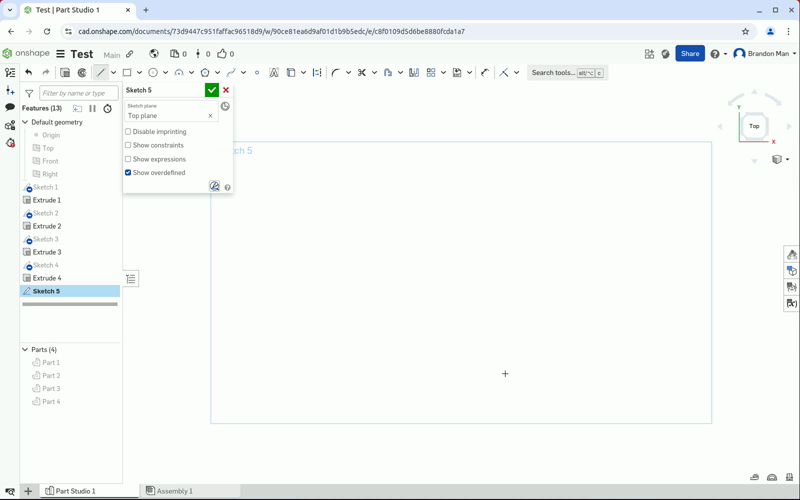
click(505, 373)
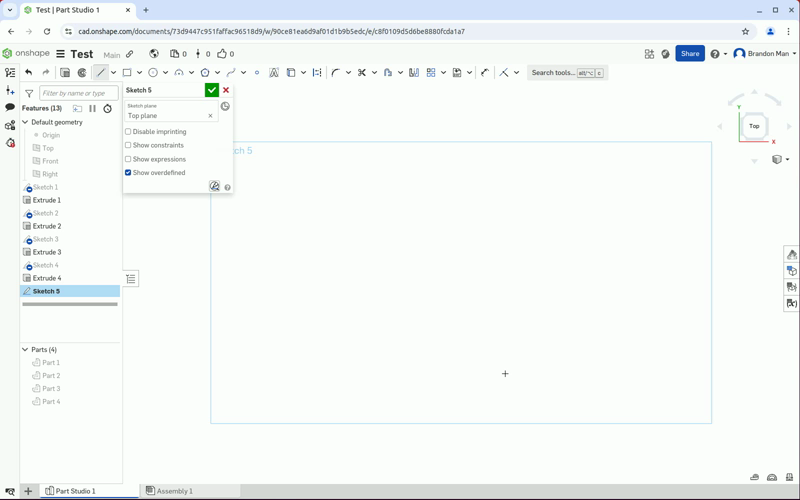
key_up(shift)
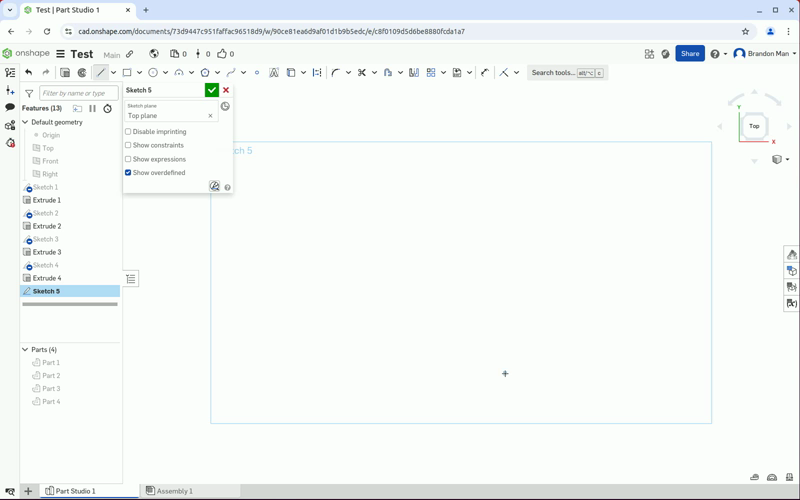
key_down(shift)
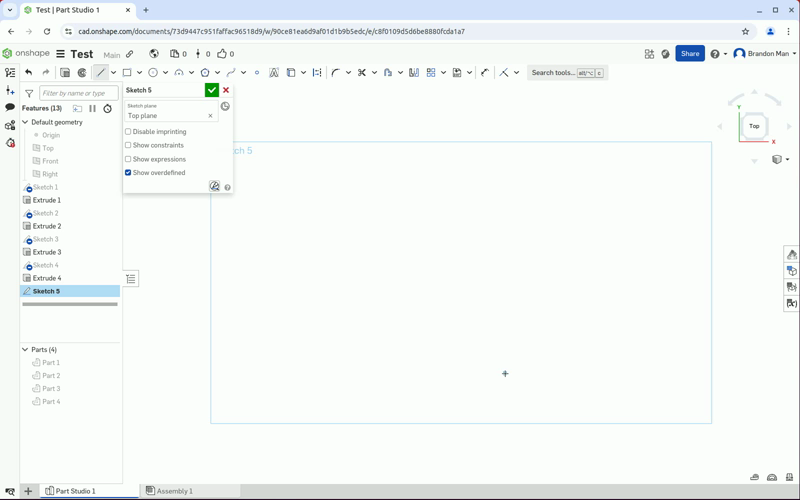
mouse_move(567, 373)
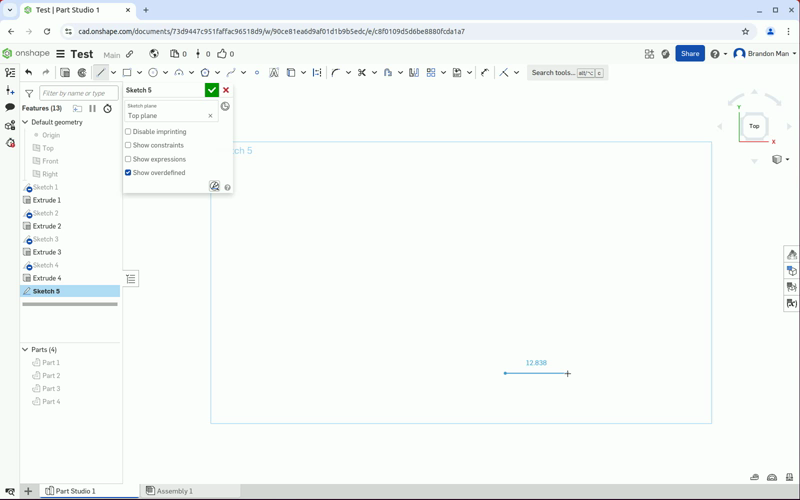
click(567, 373)
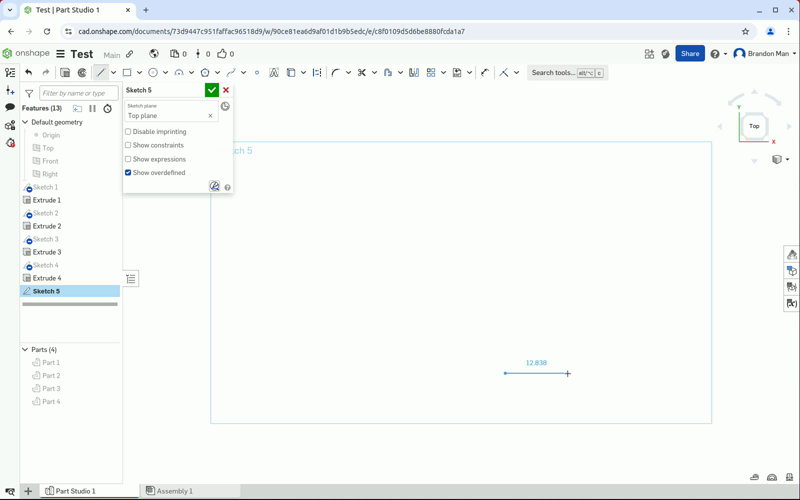
key_up(shift)
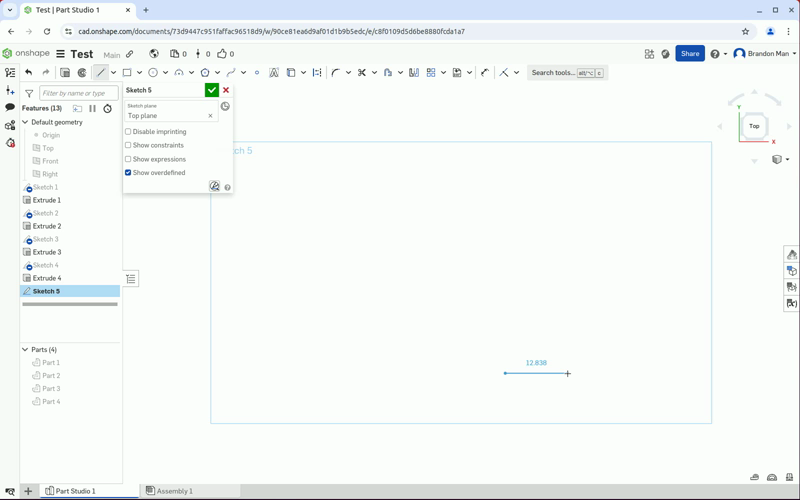
key_down(shift)
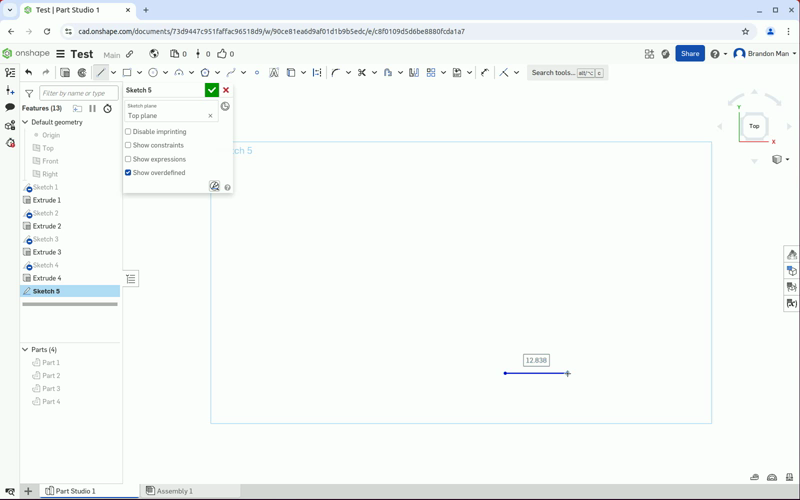
mouse_move(567, 193)
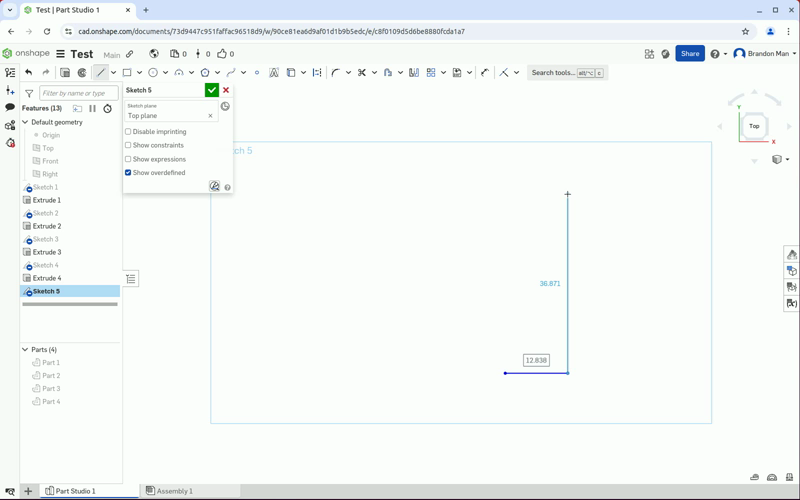
click(567, 193)
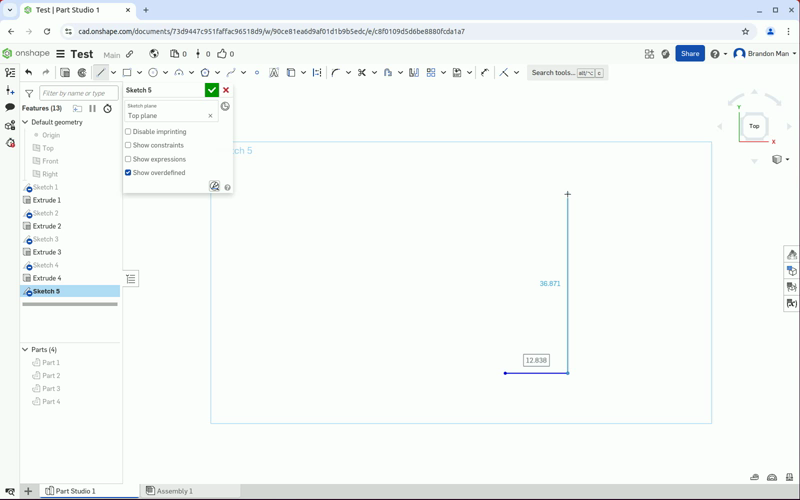
key_up(shift)
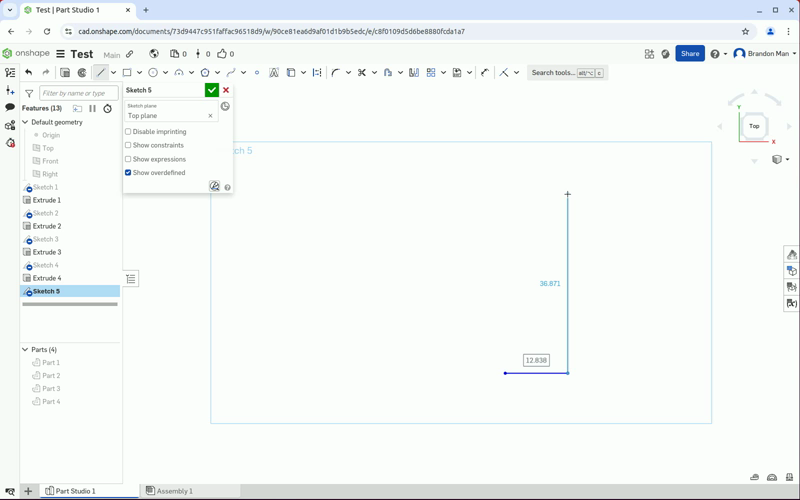
key_down(shift)
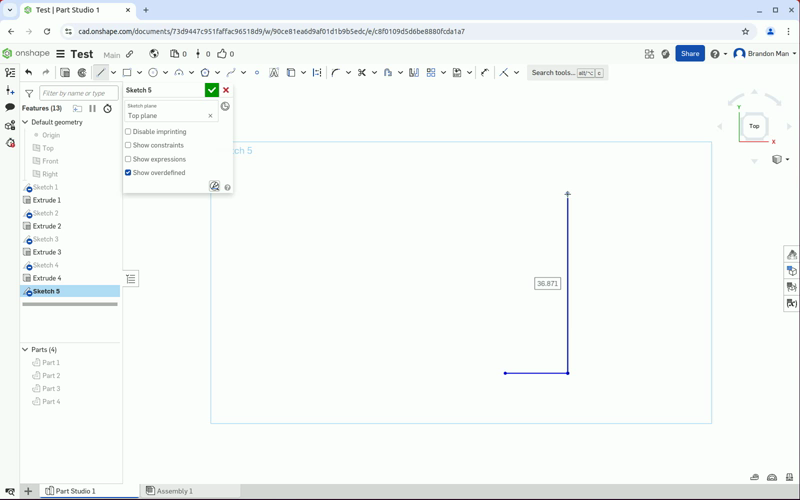
mouse_move(505, 193)
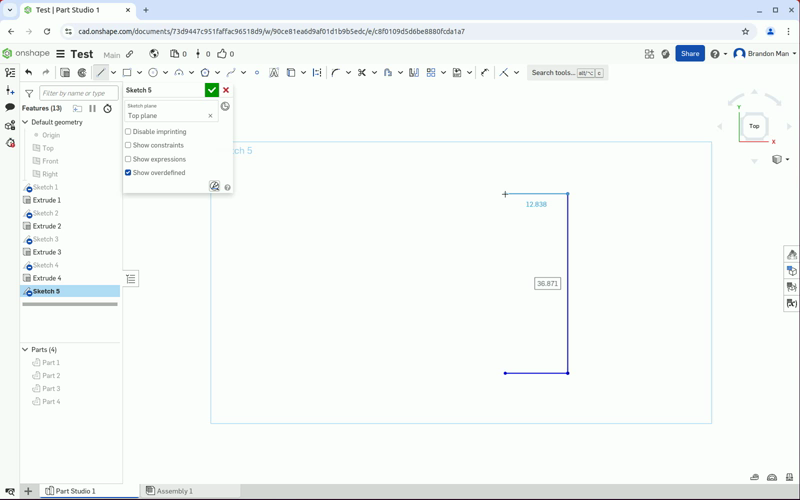
click(505, 193)
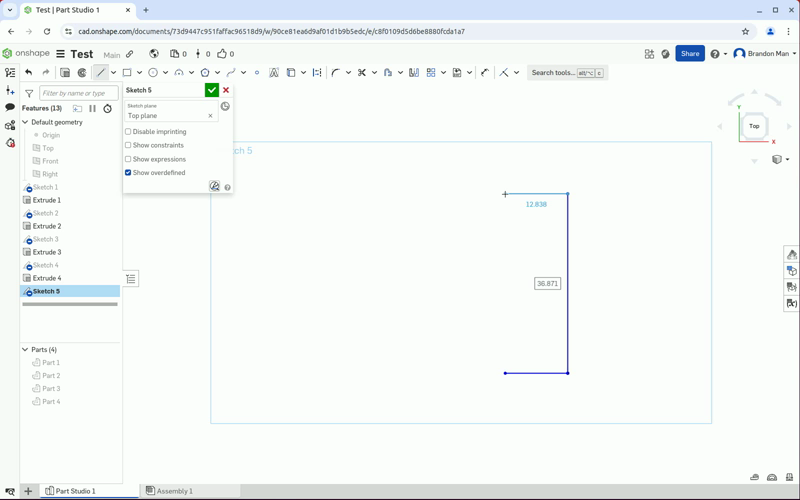
key_up(shift)
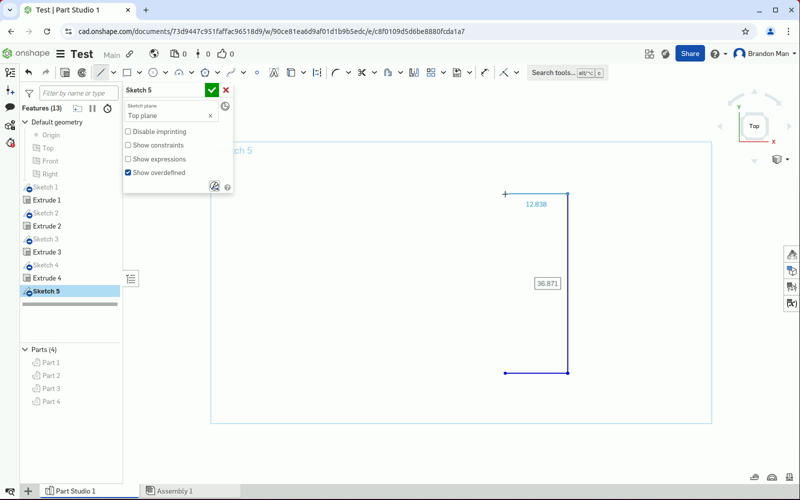
key_down(shift)
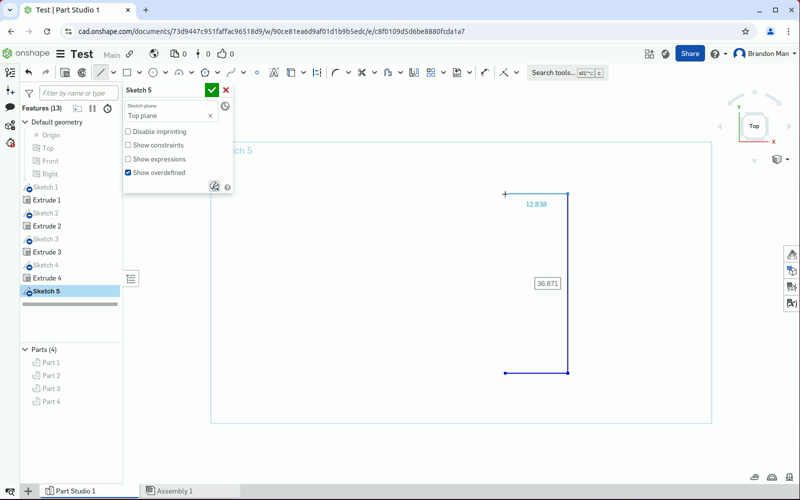
mouse_move(505, 373)
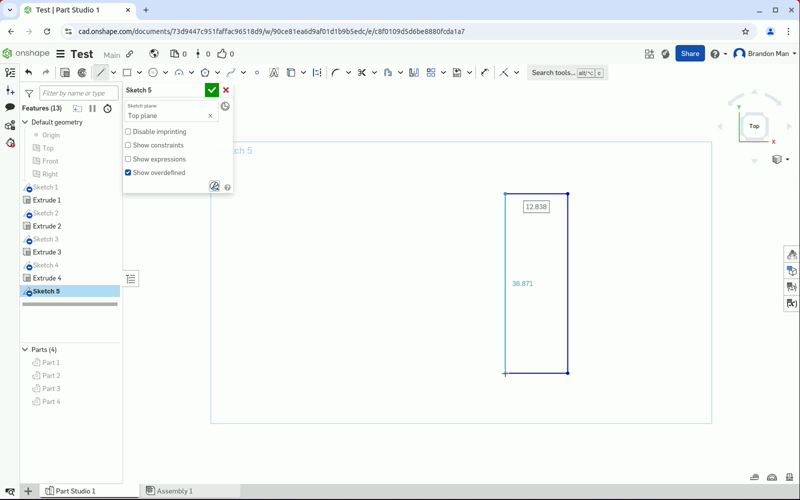
key_up(shift)
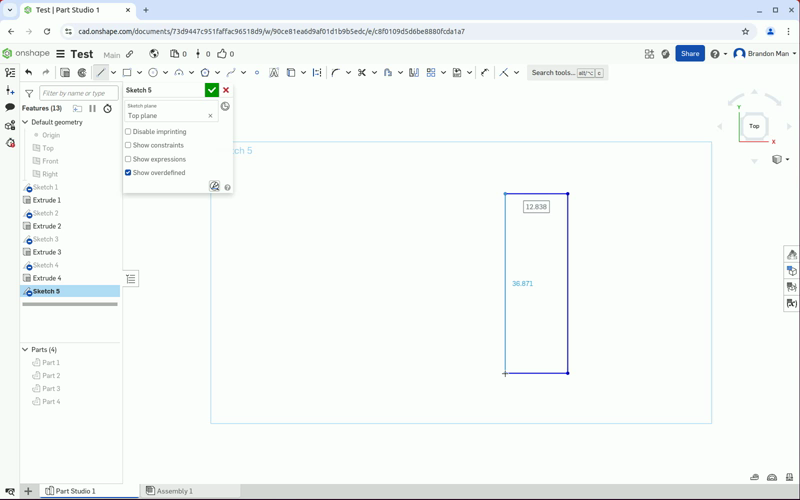
click(505, 373)
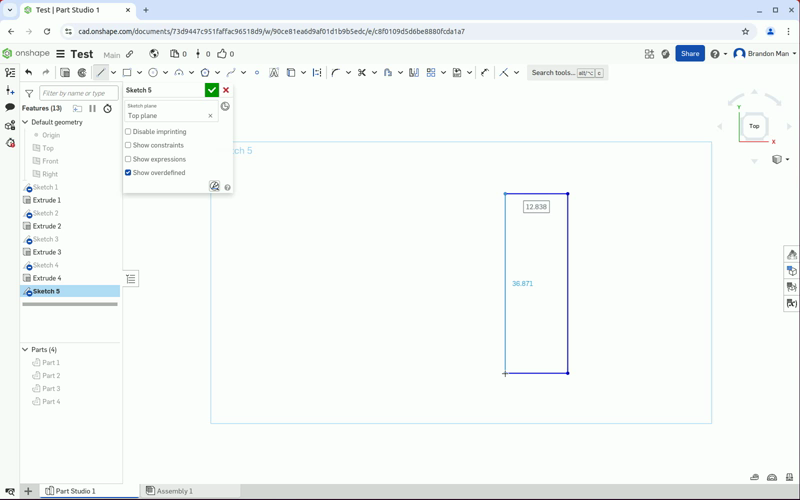
key(esc)
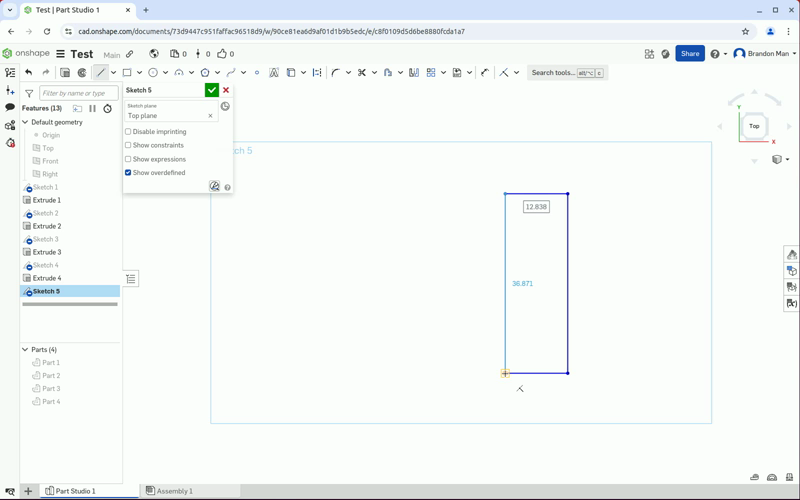
mouse_move(544, 285)
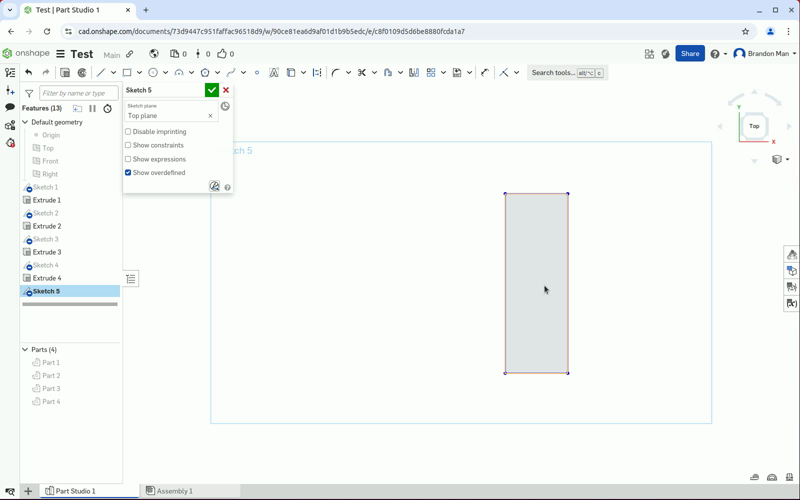
click(544, 285)
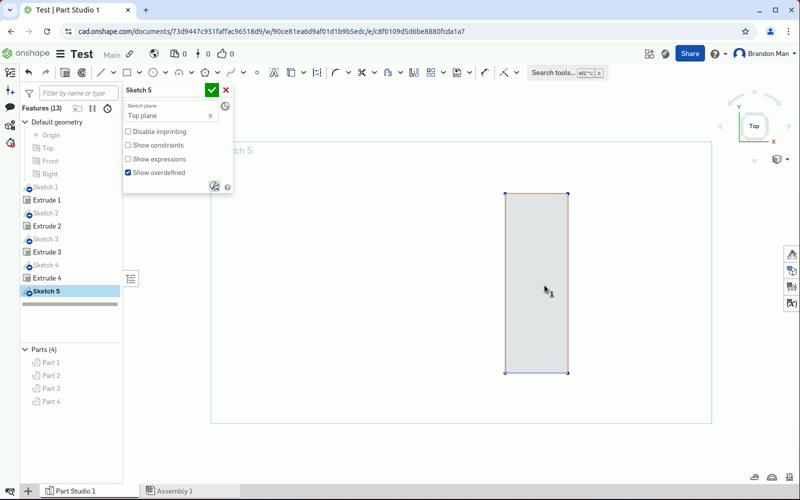
mouse_move(73, 352)
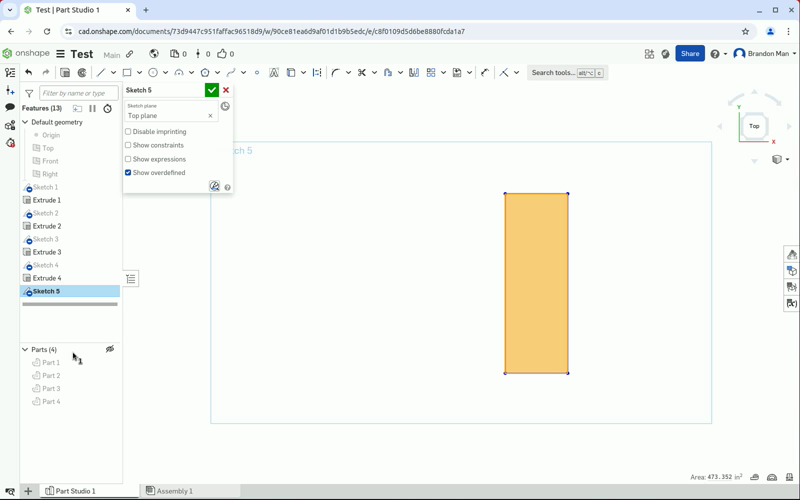
key(shift+y)
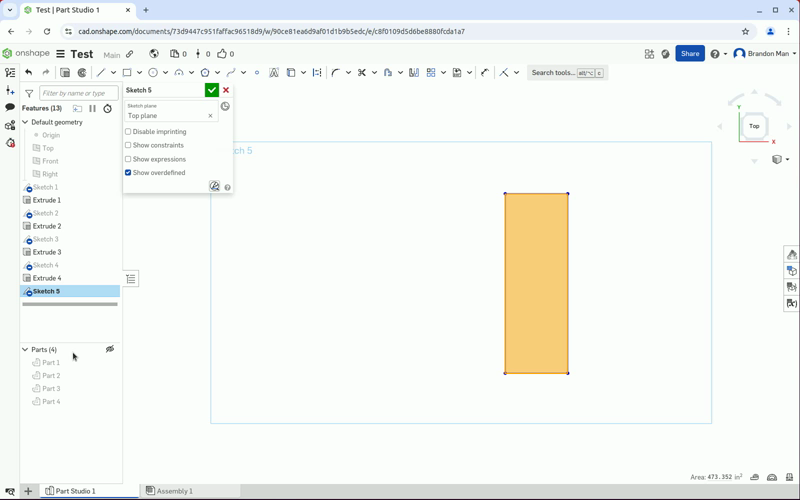
key(shift+e)
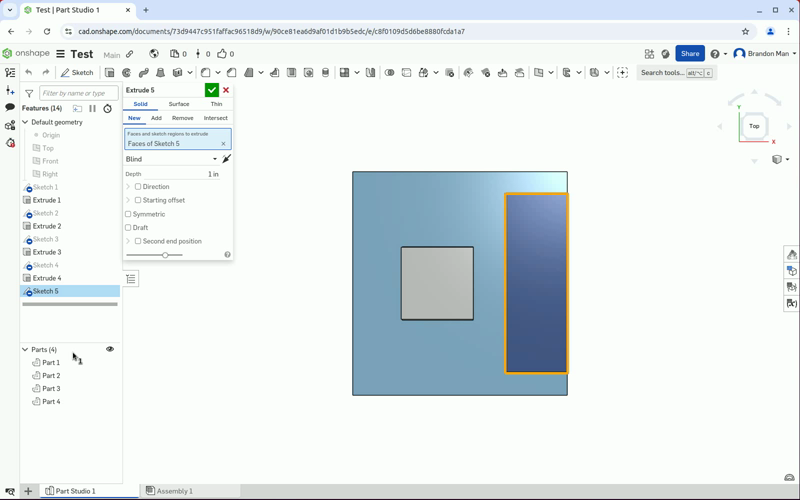
mouse_move(143, 106)
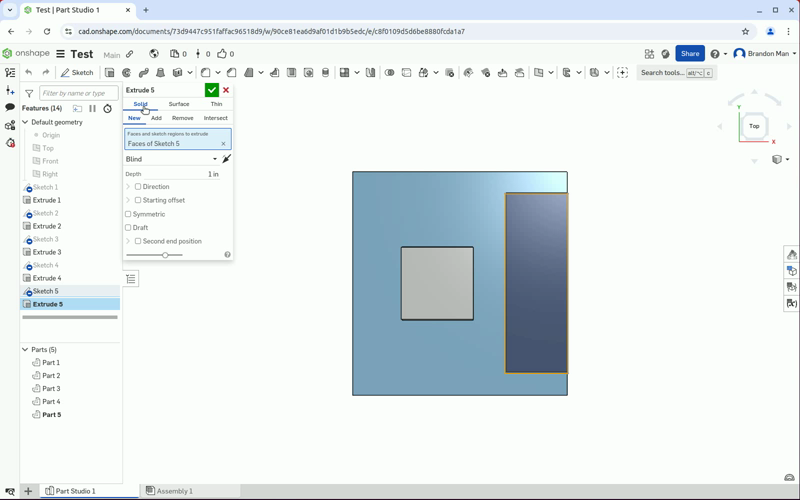
click(143, 106)
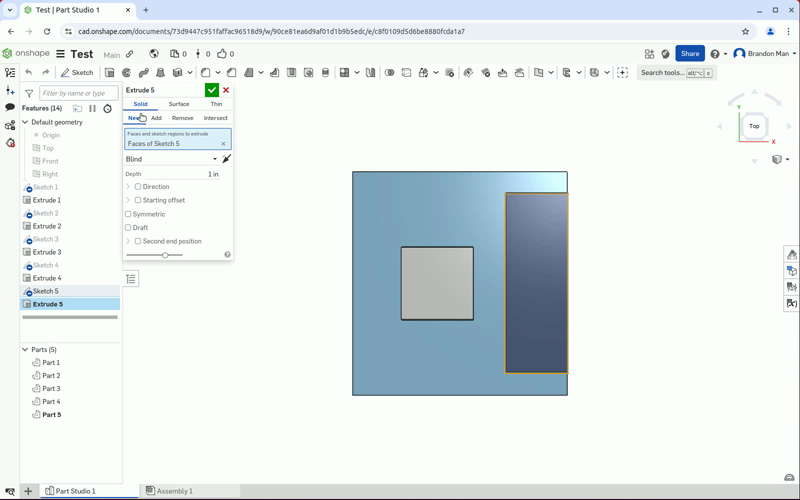
mouse_move(137, 120)
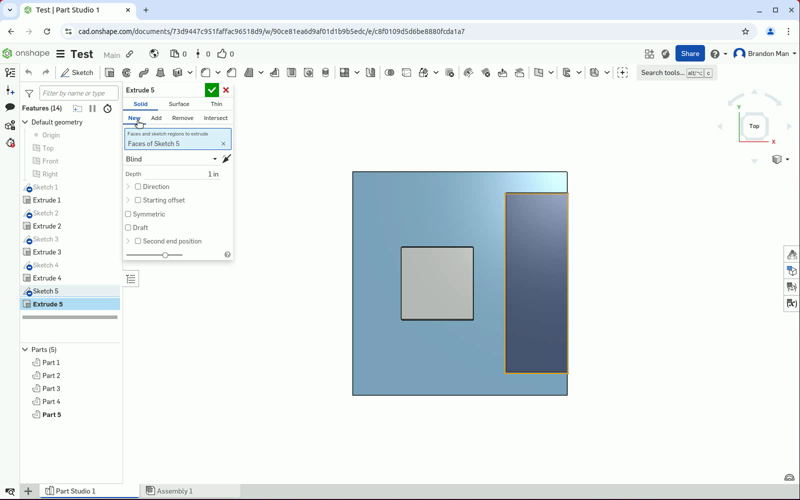
click(137, 120)
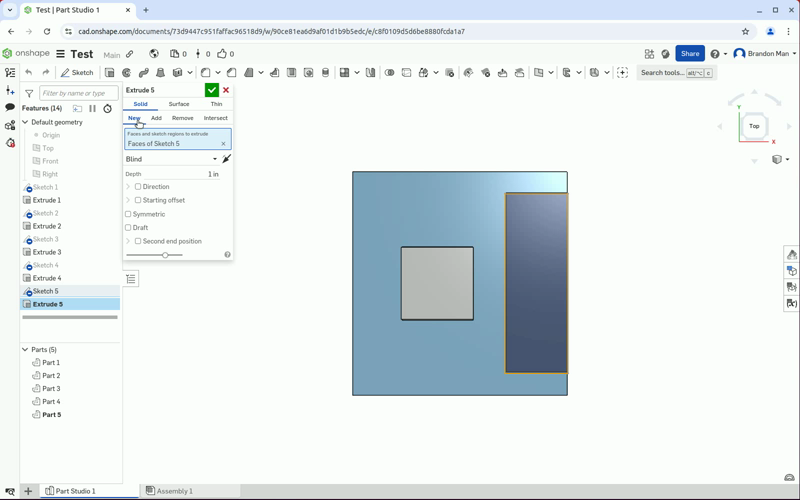
key(tab, 4)
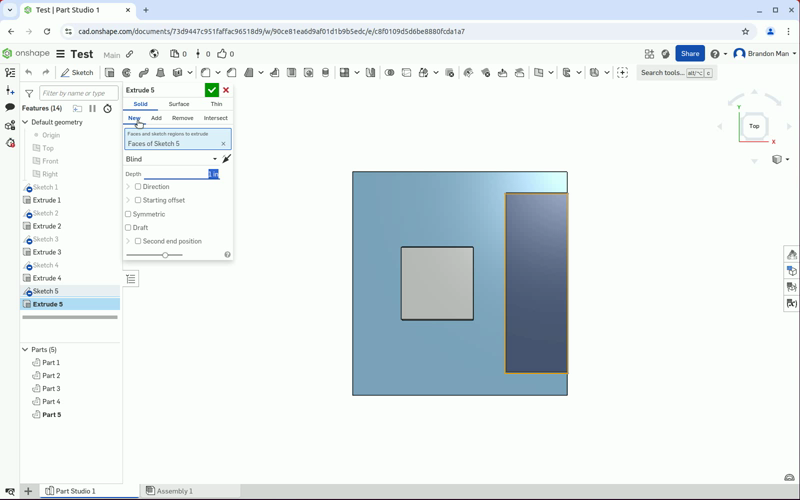
text(-5.536)
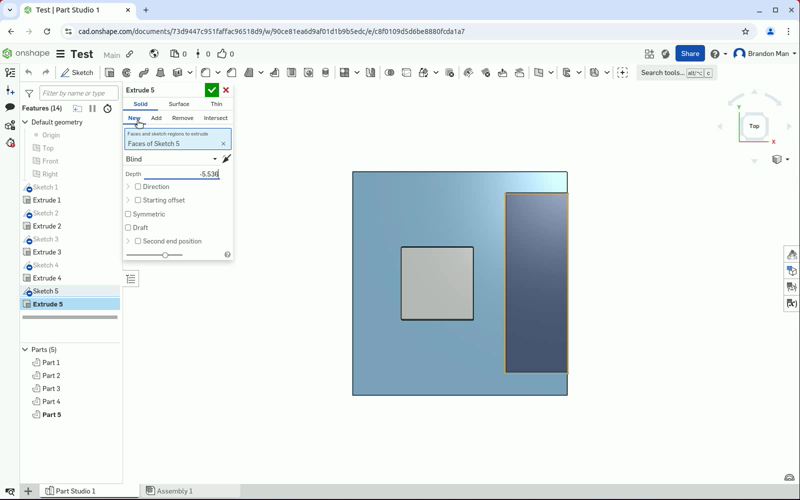
key(enter)
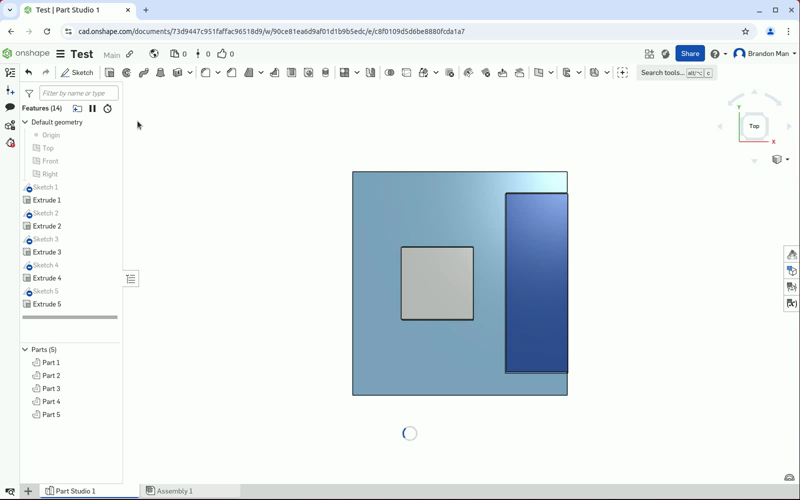
key(shift+h)
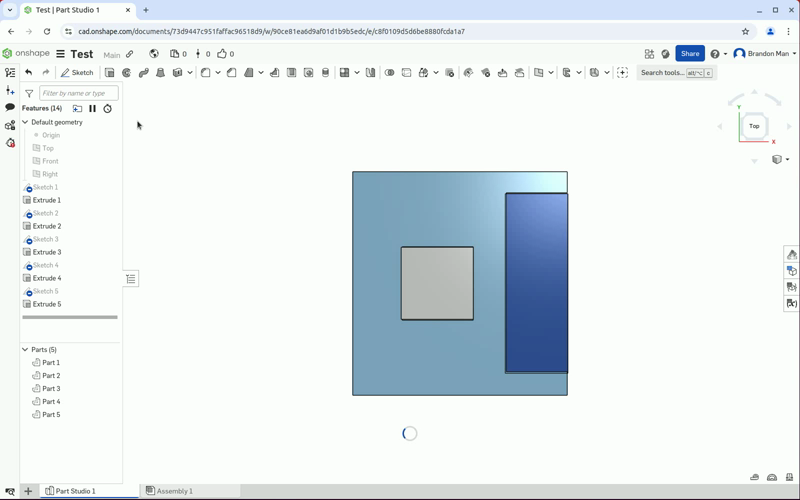
key(shift+h)
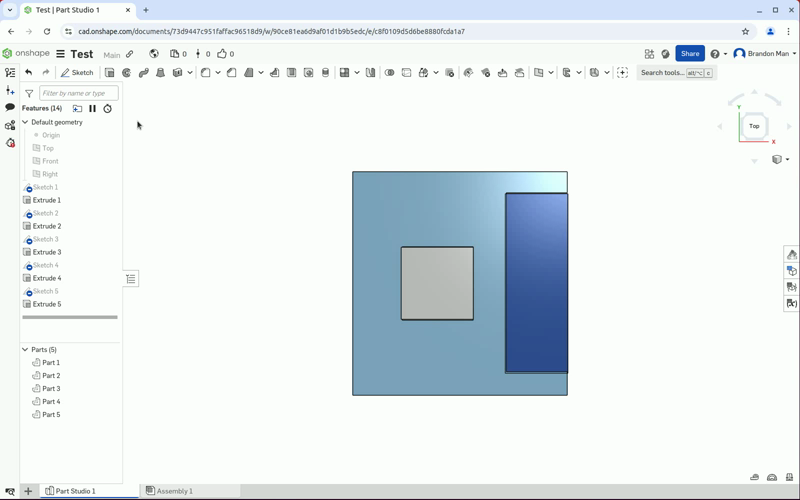
key(shift+7)
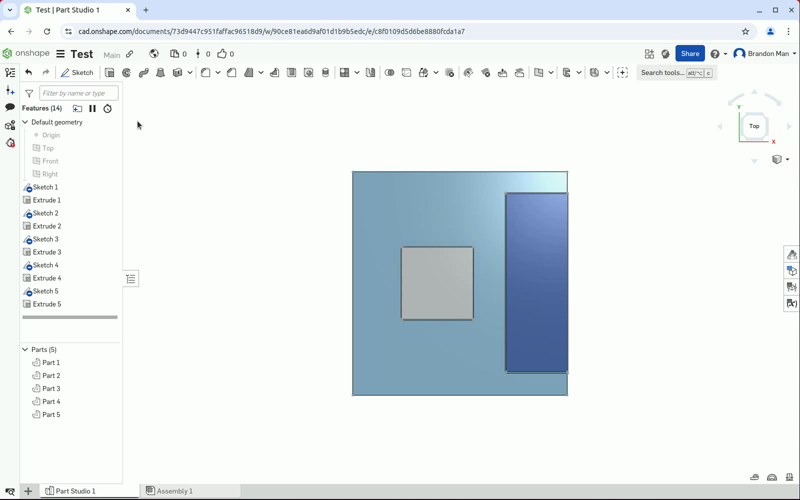
key(up, 3)
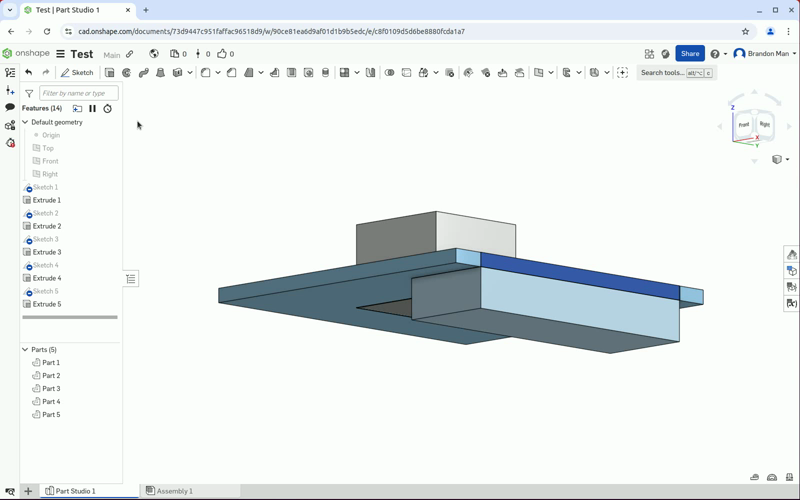
key(left, 3)
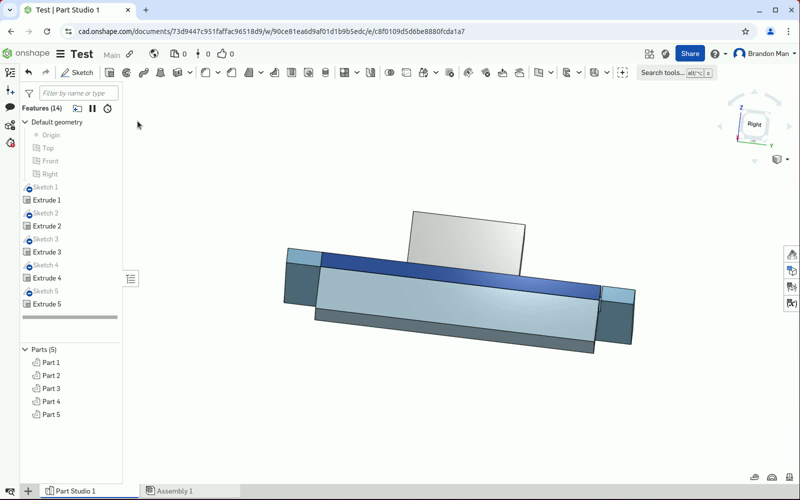
key(right, 3)
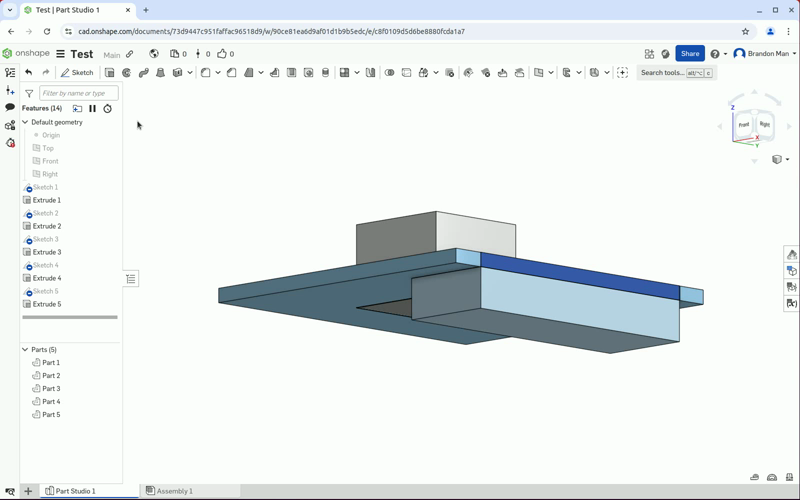
key(down, 3)
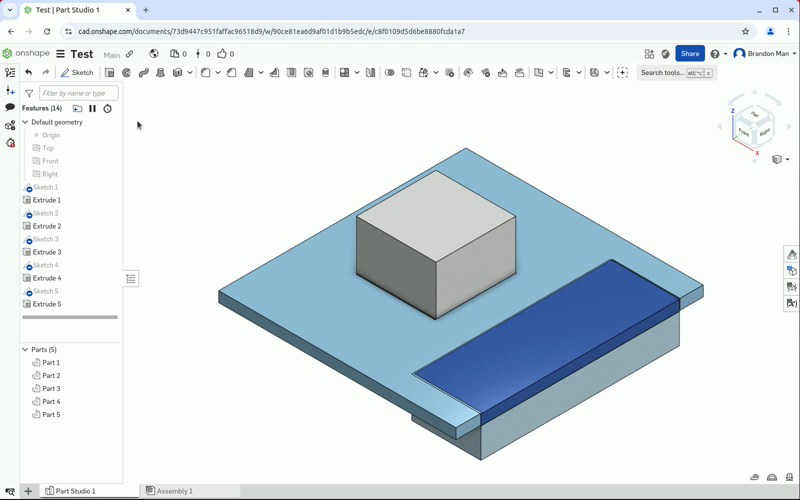
mouse_move(73, 189)
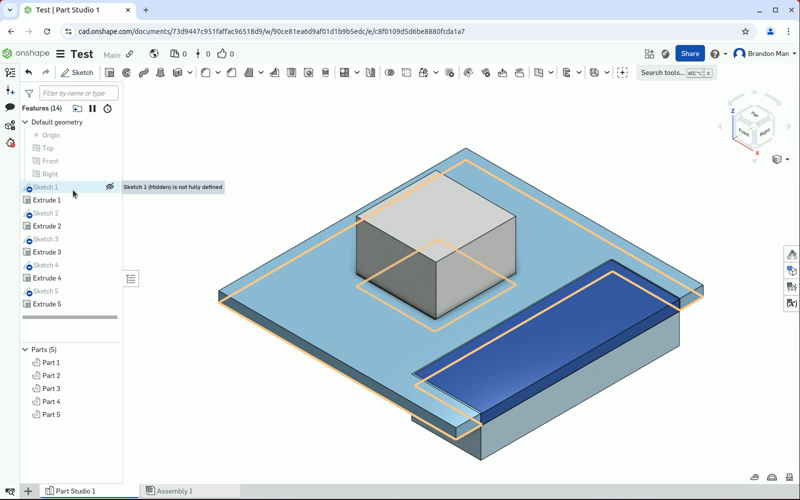
click(73, 189)